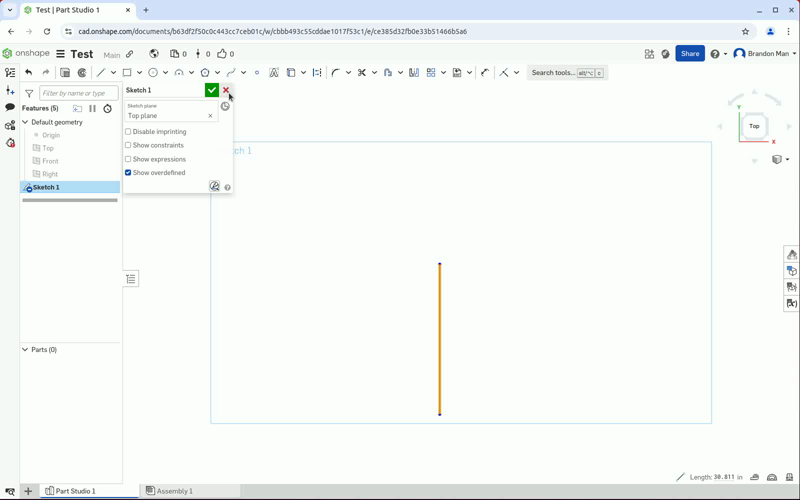
key(shift+h)
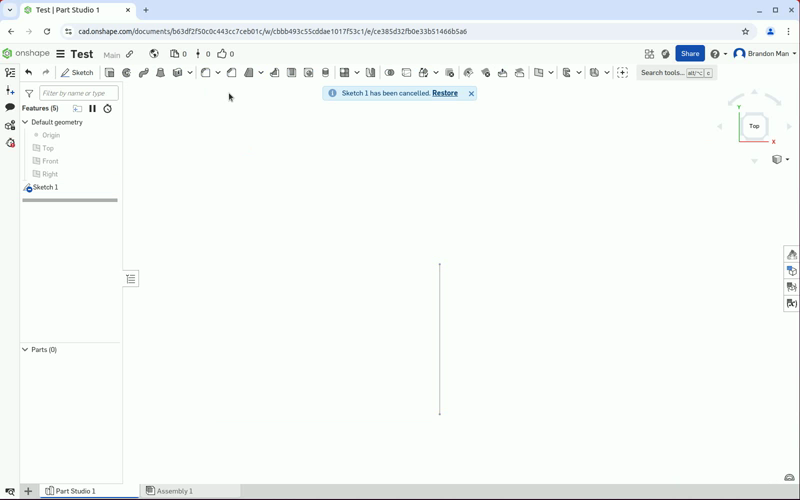
key(shift+s)
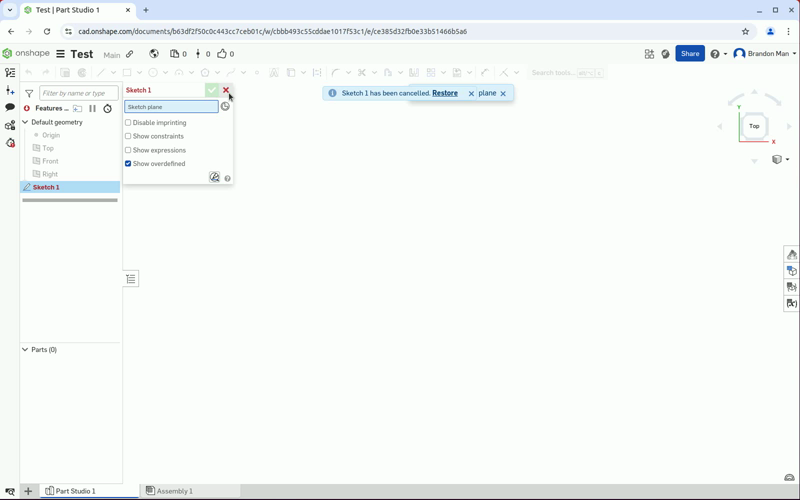
mouse_move(73, 150)
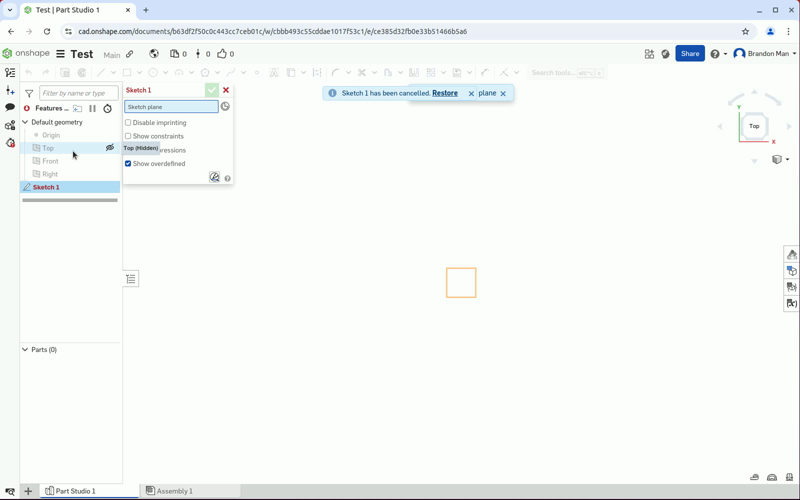
click(73, 150)
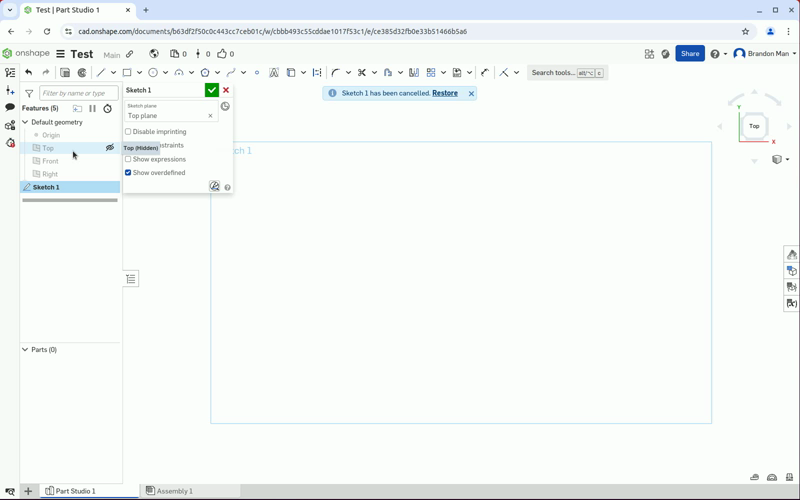
mouse_move(73, 352)
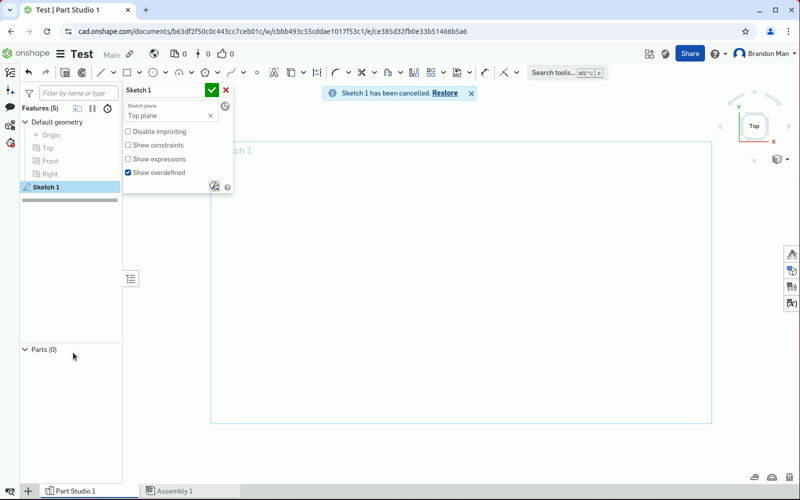
key(y)
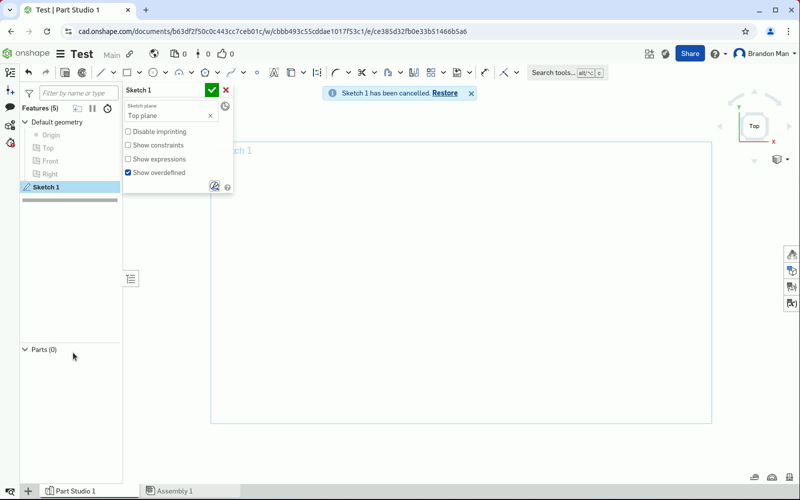
key(l)
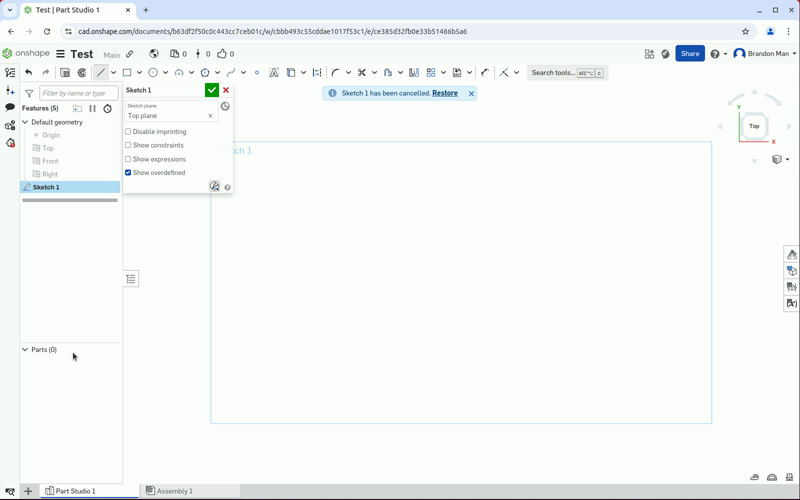
key_down(shift)
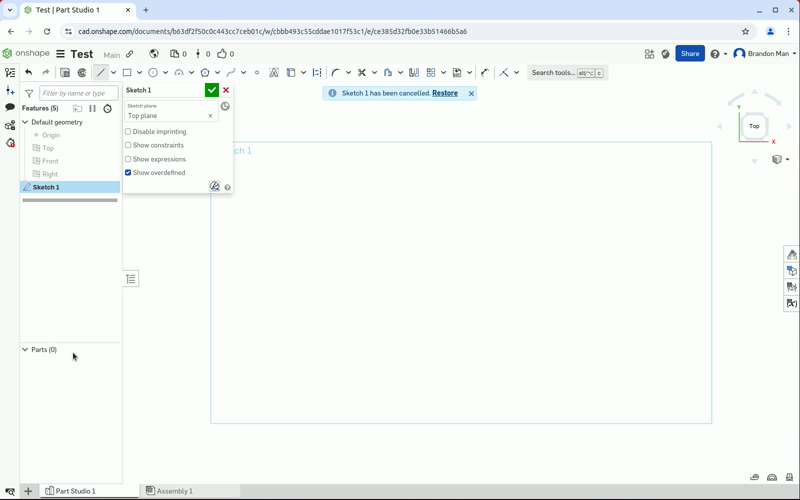
mouse_move(368, 303)
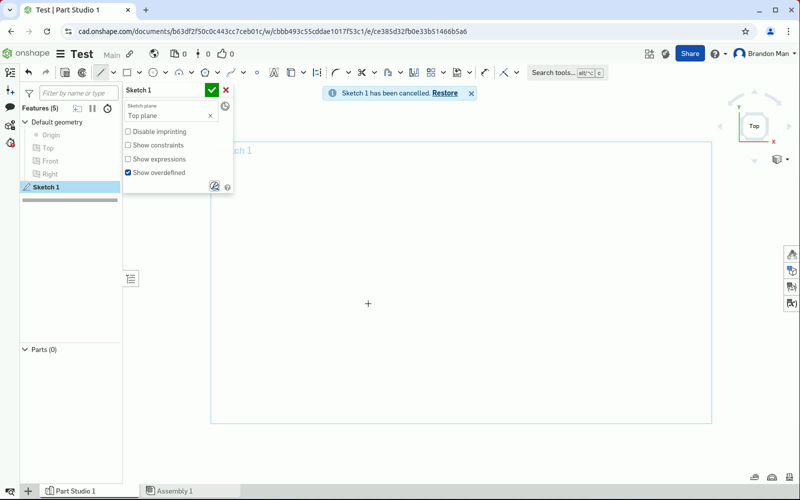
click(368, 303)
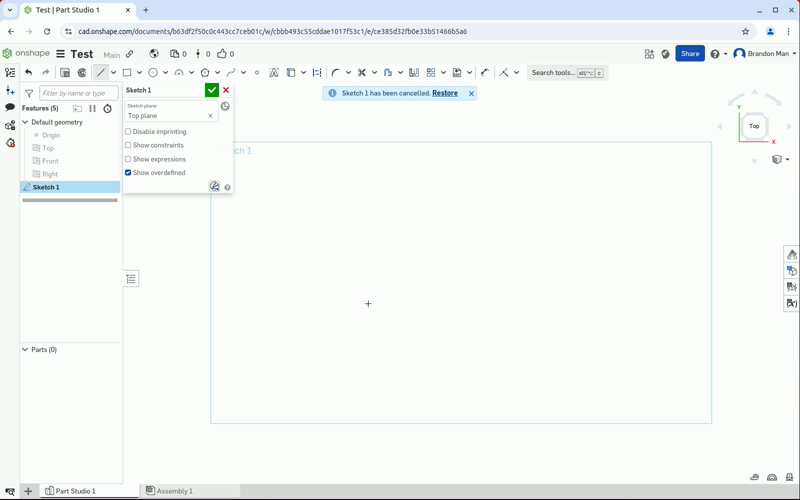
key_up(shift)
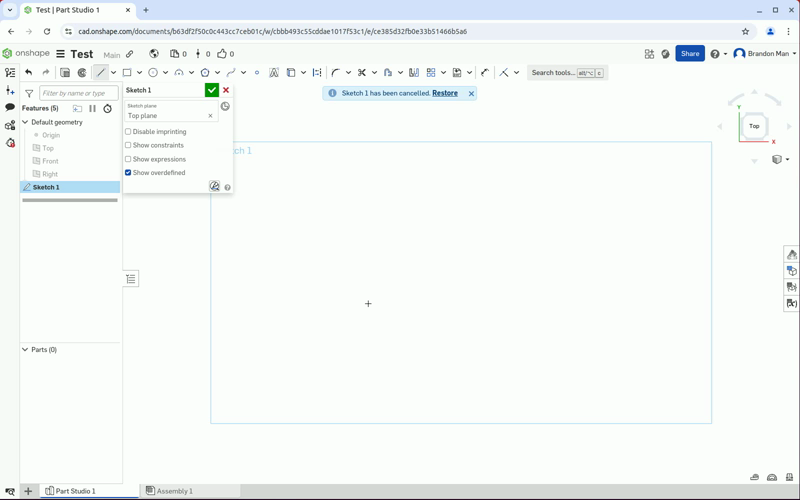
key_down(shift)
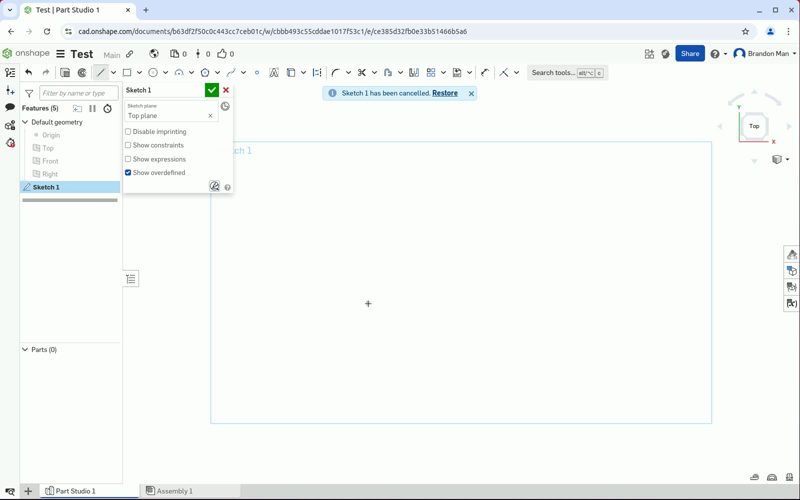
mouse_move(461, 303)
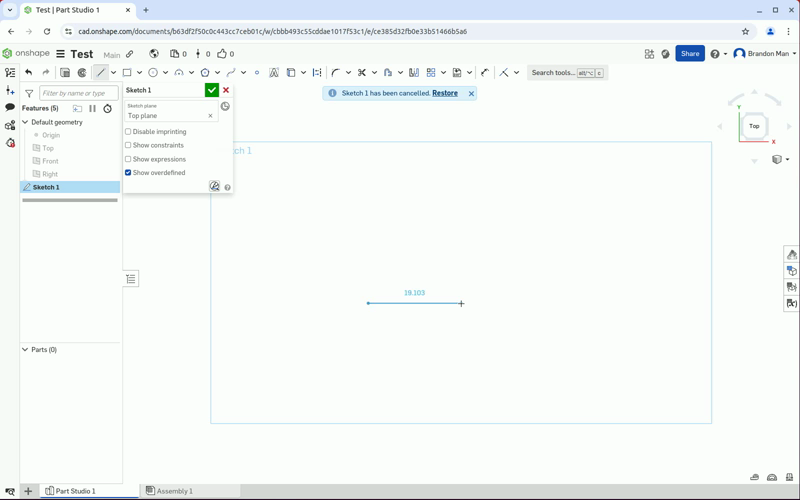
click(461, 303)
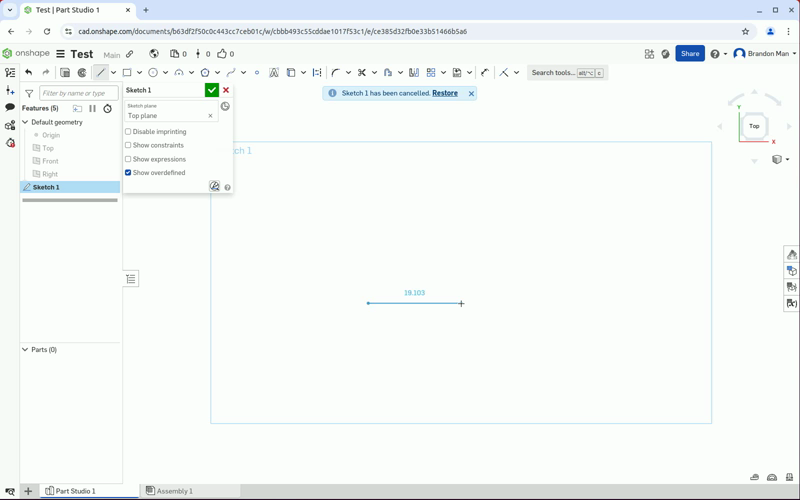
key_up(shift)
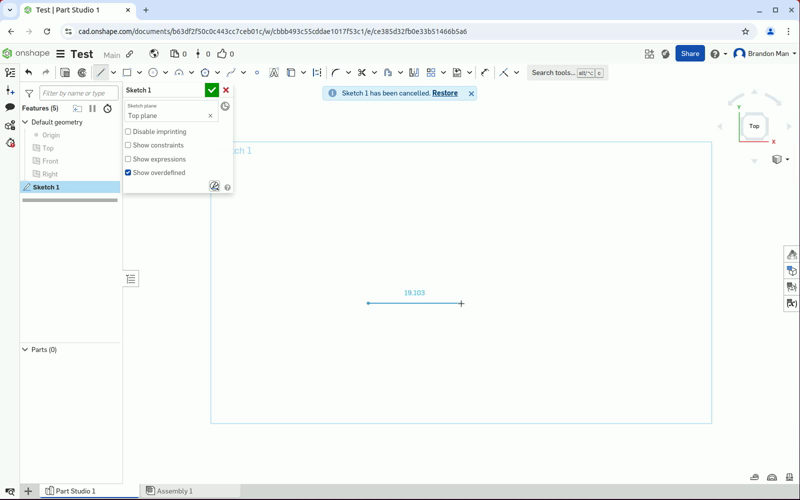
key_down(shift)
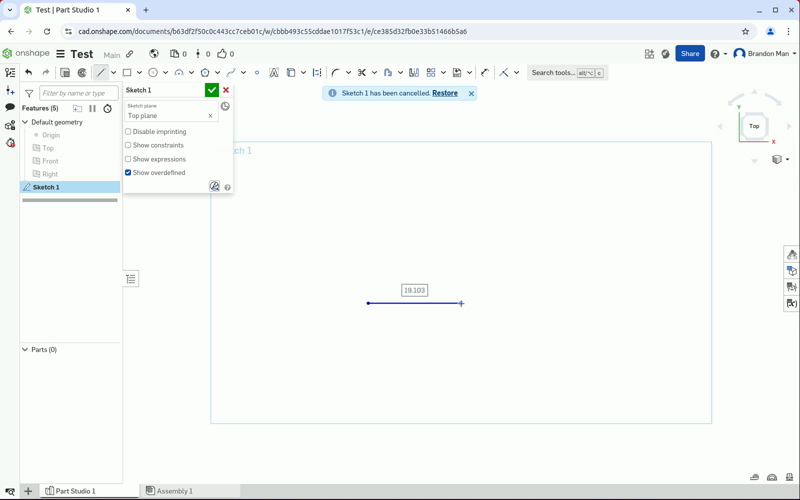
mouse_move(491, 303)
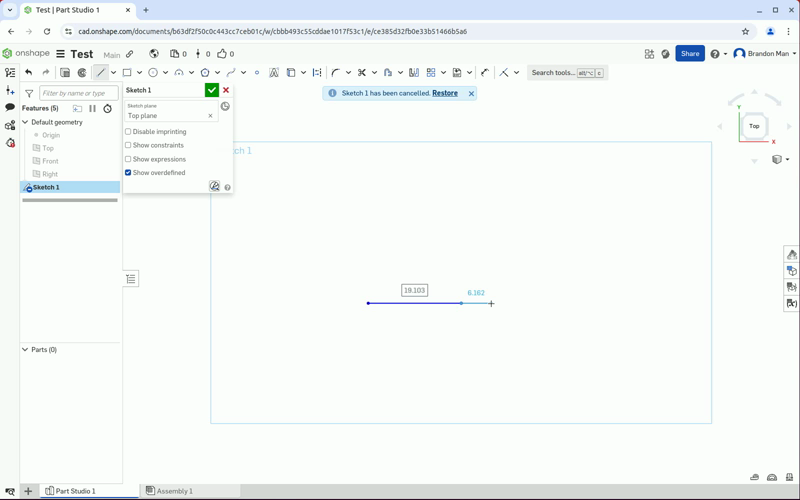
mouse_move(461, 262)
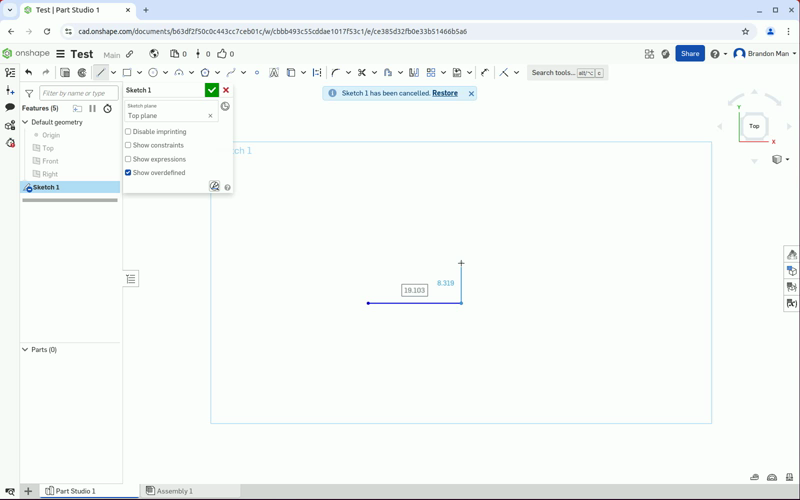
click(461, 262)
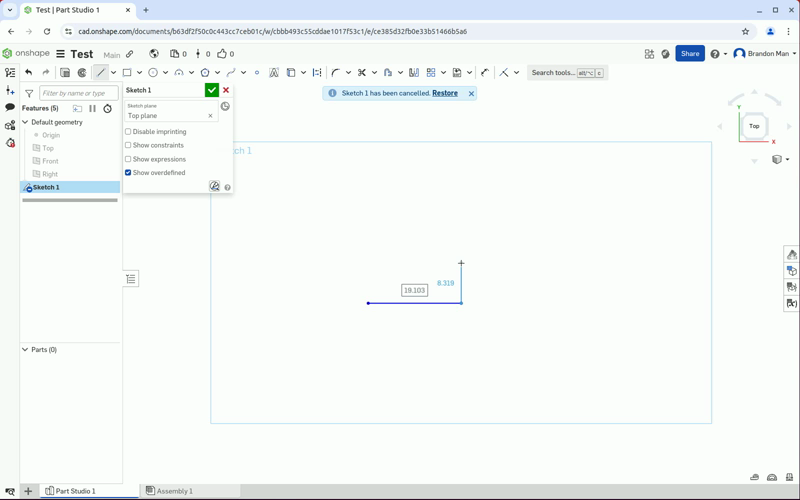
key_up(shift)
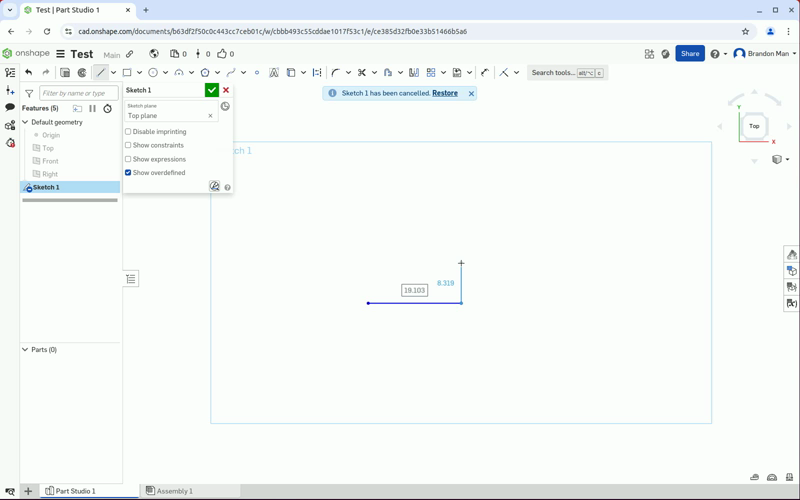
key_down(shift)
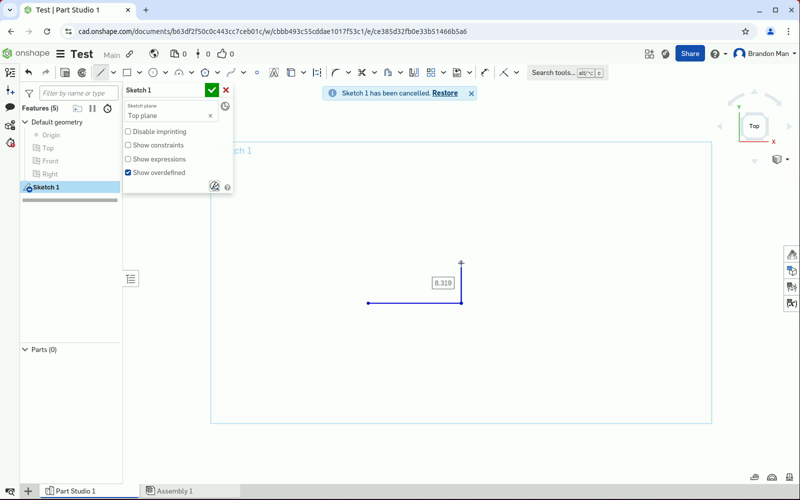
mouse_move(368, 262)
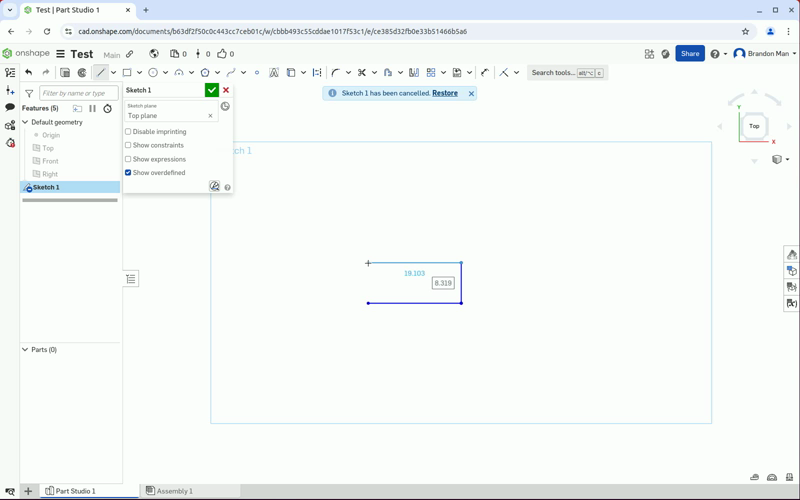
click(368, 262)
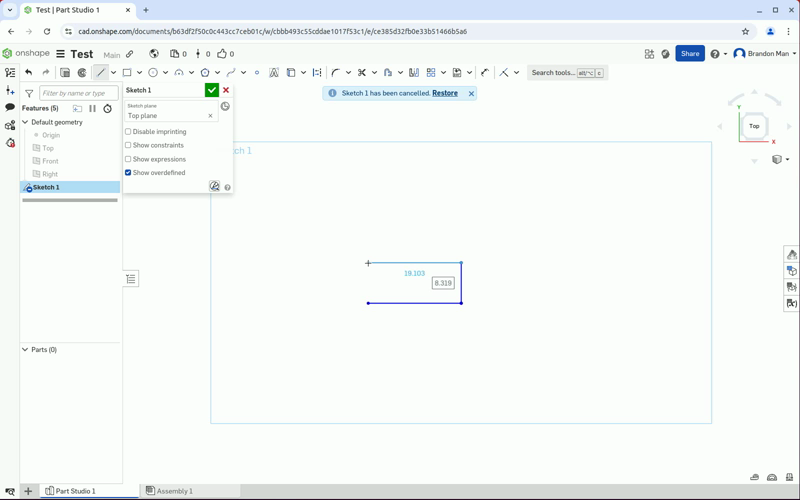
key_up(shift)
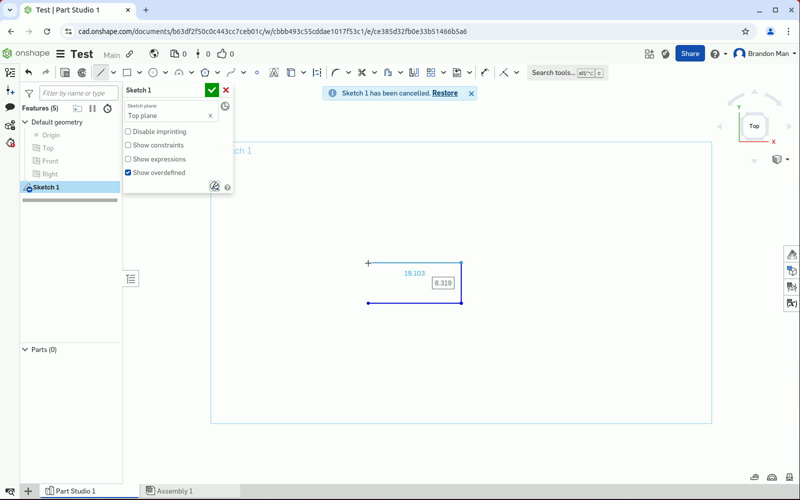
key(esc)
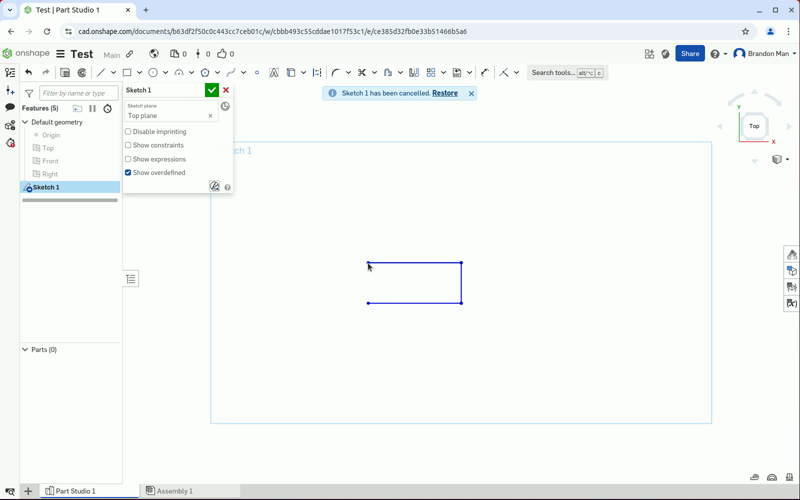
key(a)
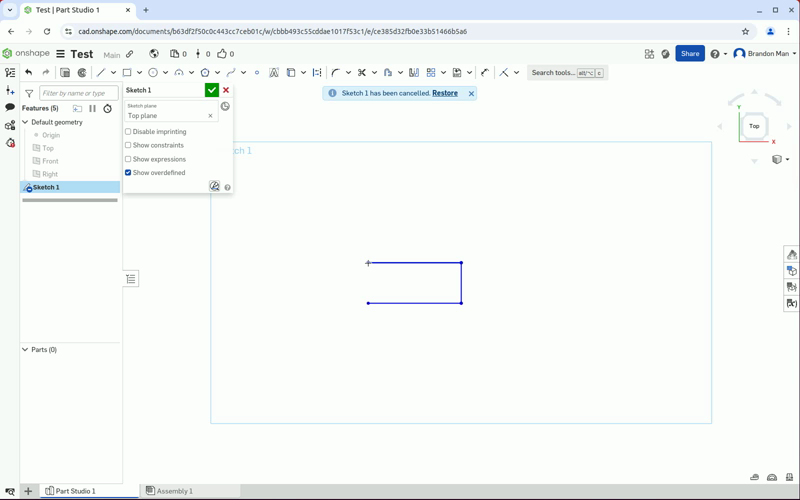
mouse_move(368, 262)
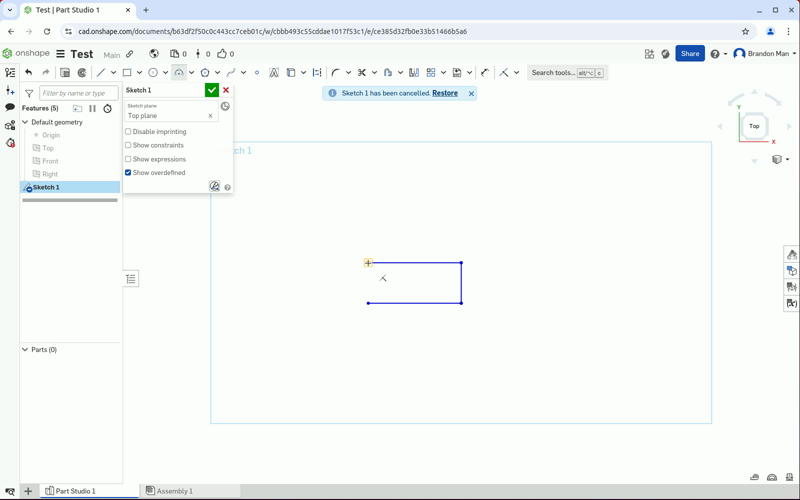
click(368, 262)
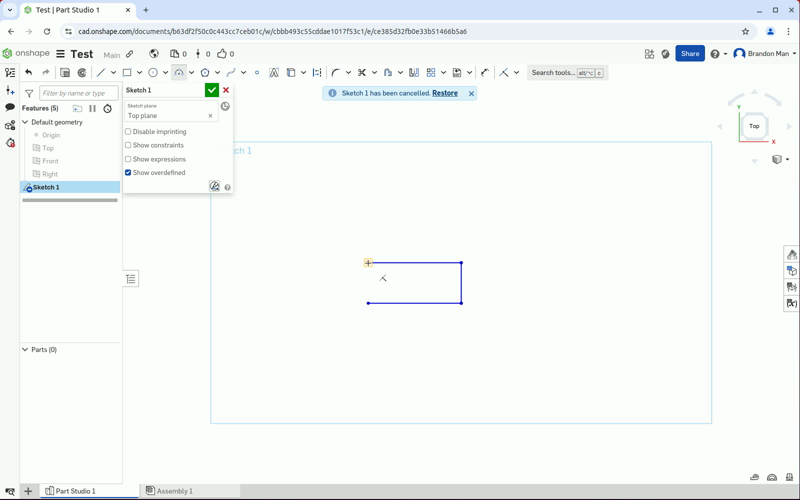
mouse_move(368, 303)
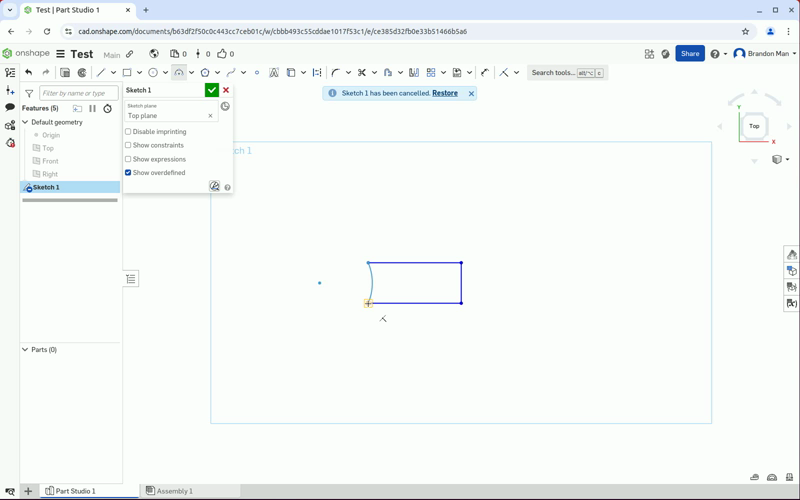
click(368, 303)
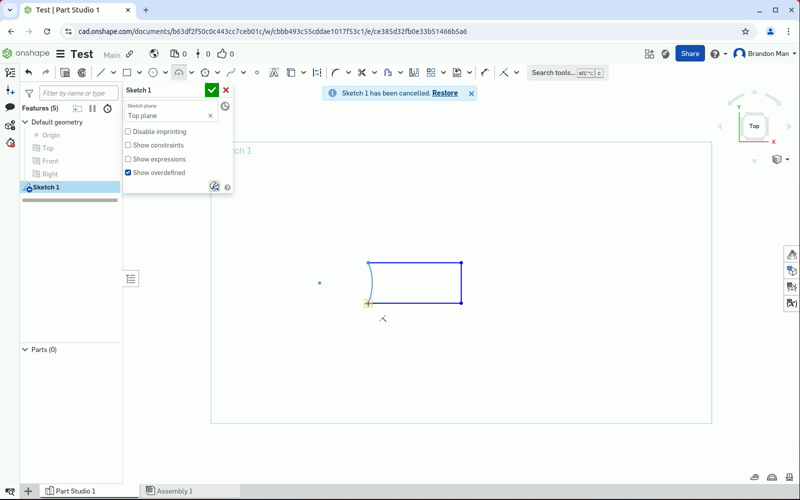
key_down(shift)
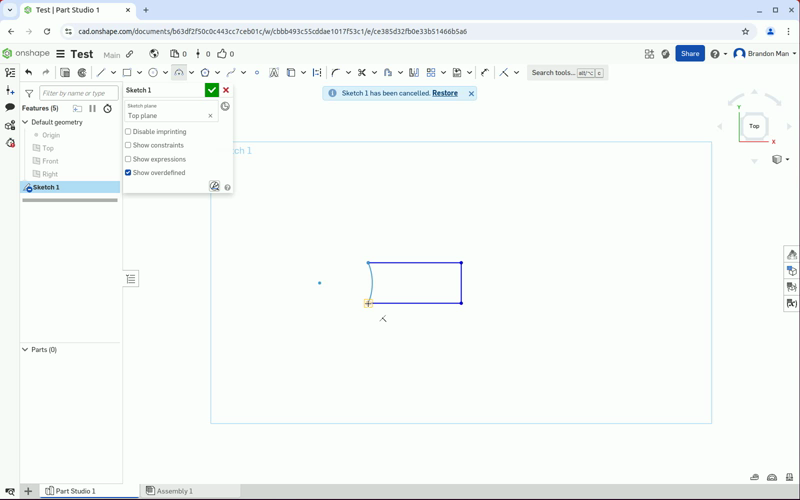
mouse_move(348, 282)
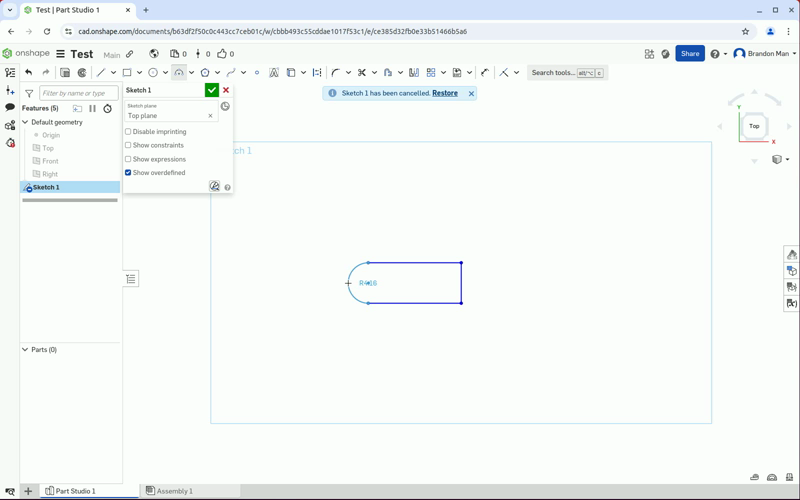
click(348, 282)
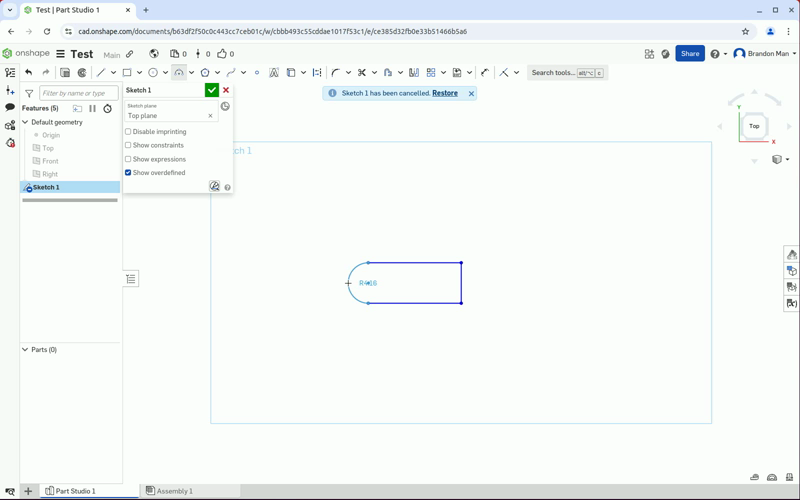
key_up(shift)
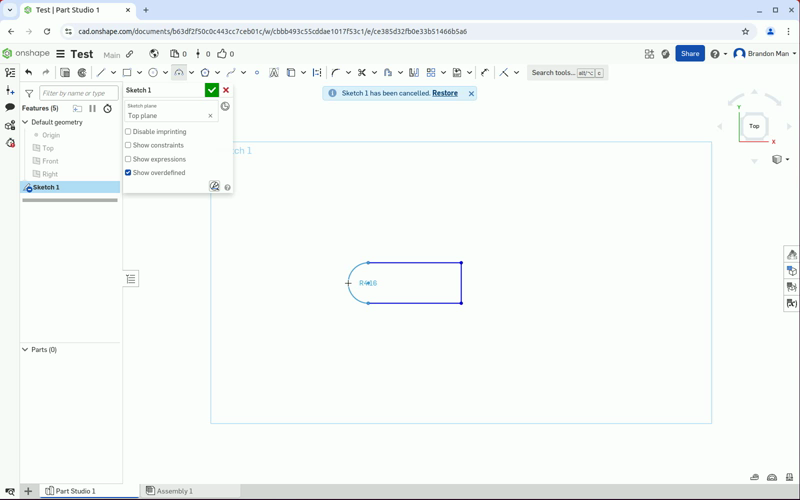
key(esc)
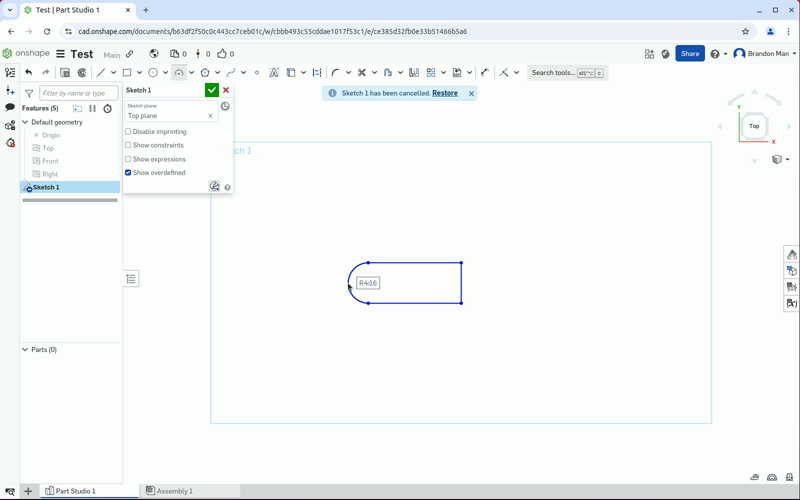
key(l)
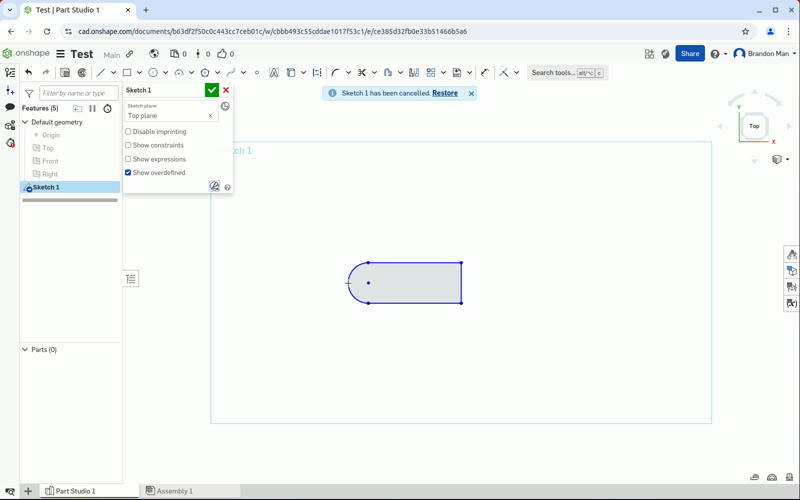
key_down(shift)
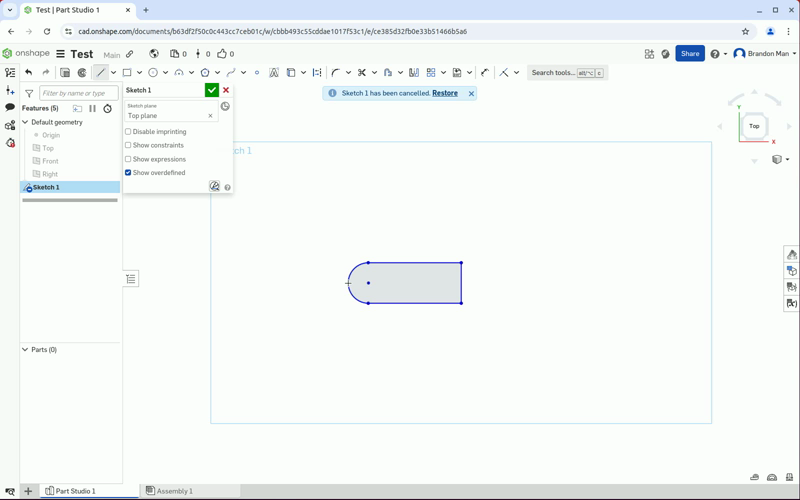
mouse_move(369, 289)
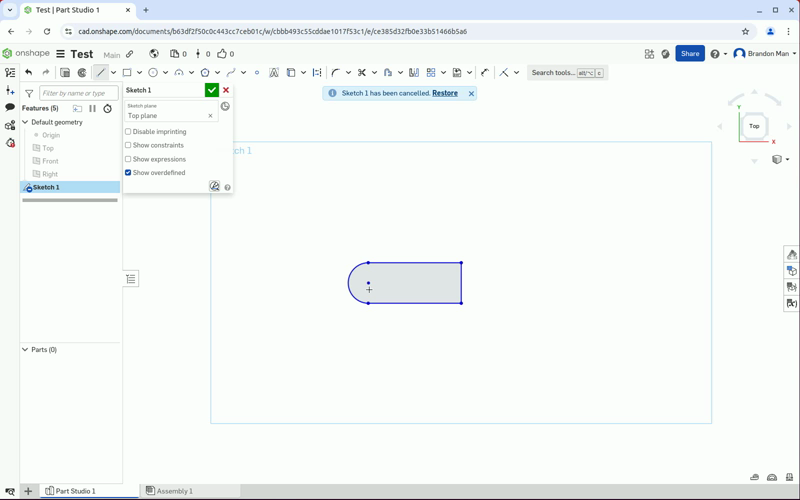
click(369, 289)
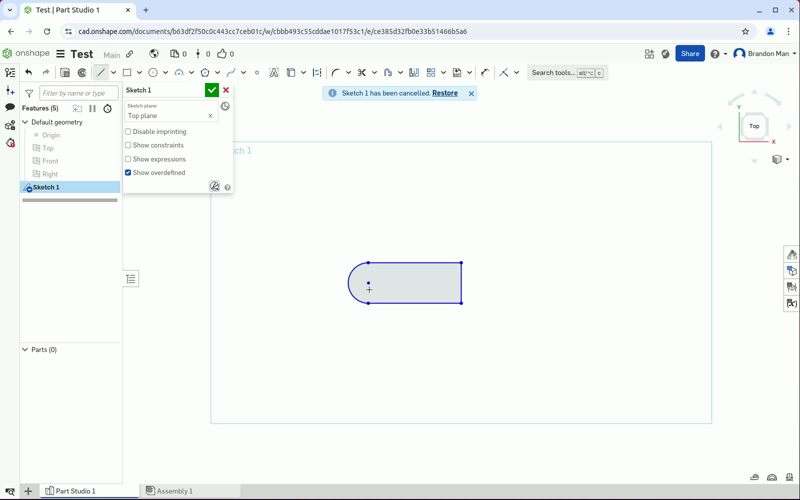
key_up(shift)
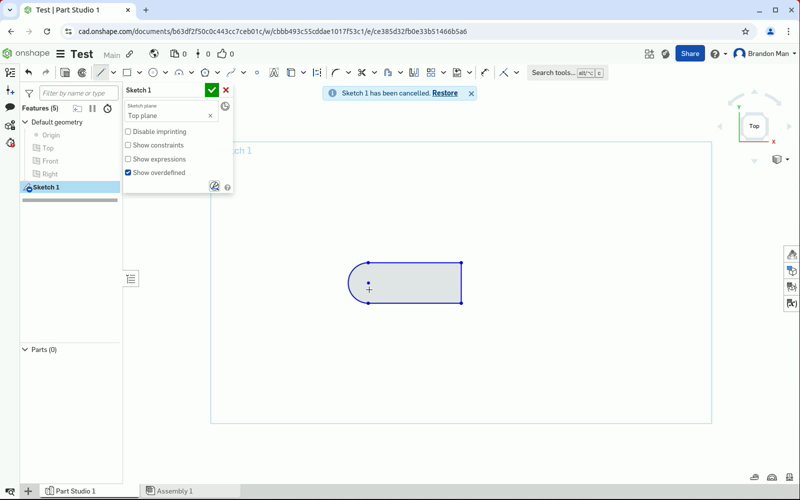
key_down(shift)
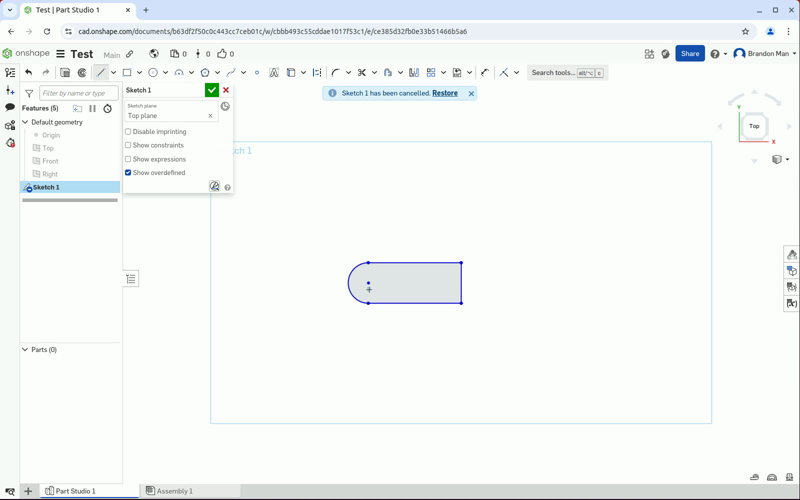
mouse_move(399, 289)
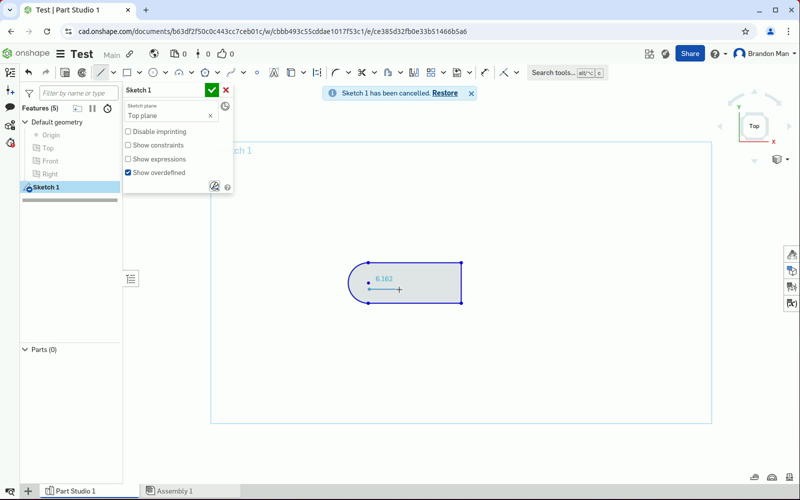
mouse_move(381, 289)
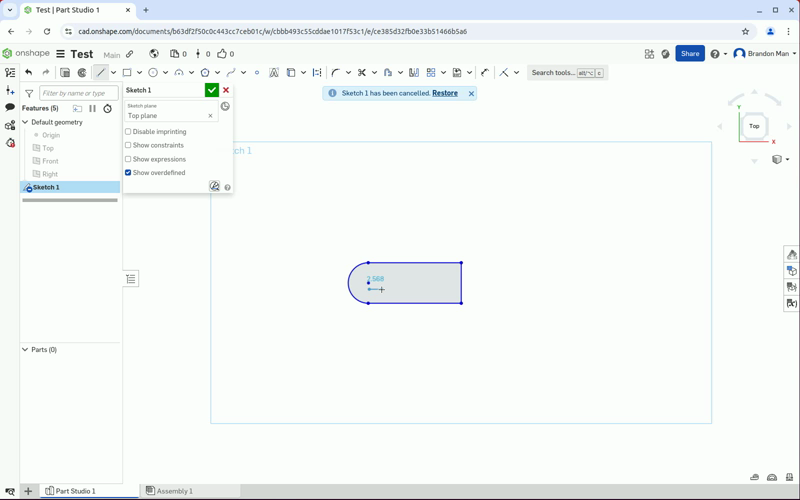
click(381, 289)
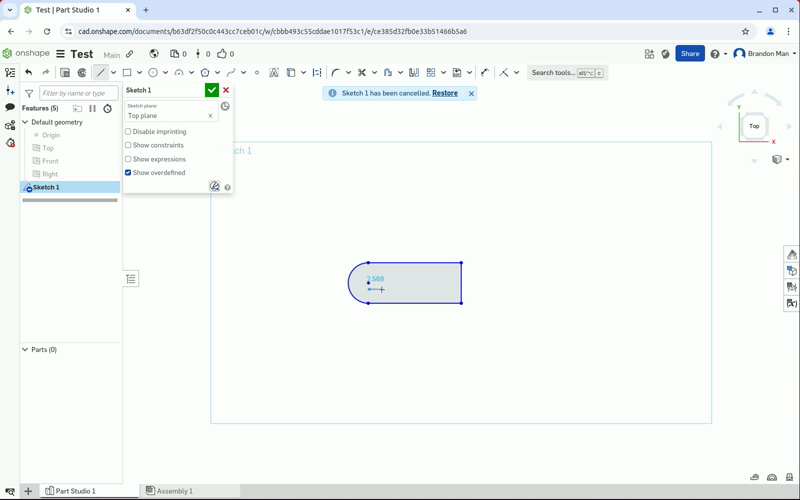
key_up(shift)
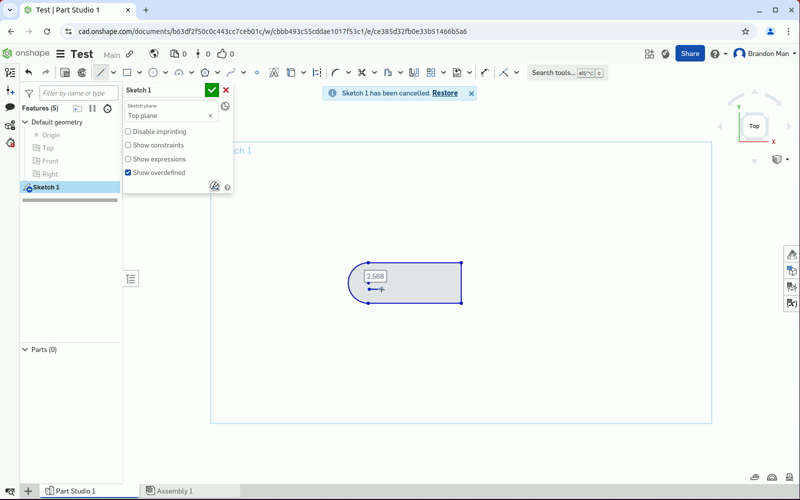
key(esc)
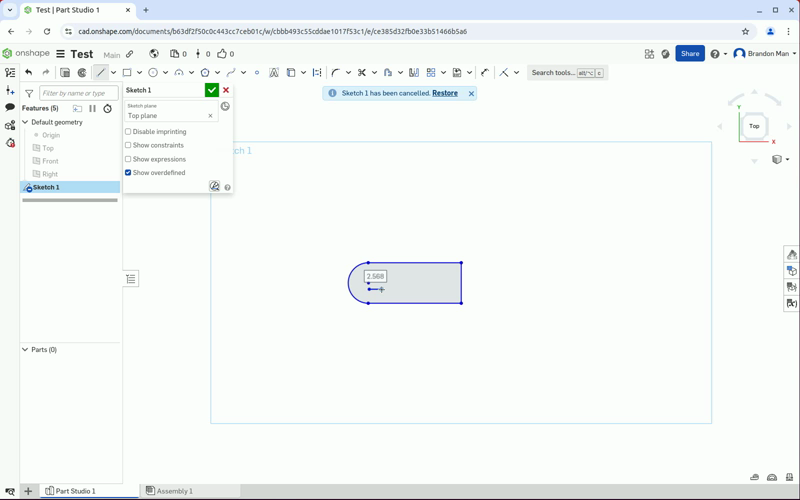
key(a)
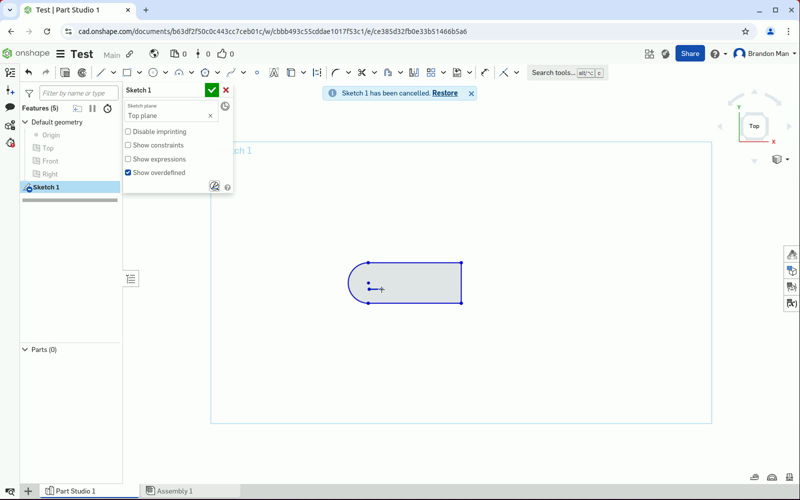
mouse_move(381, 289)
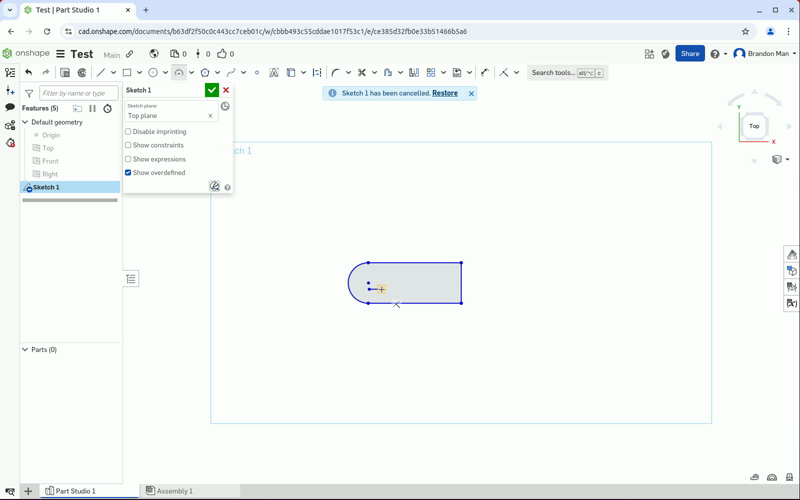
click(381, 289)
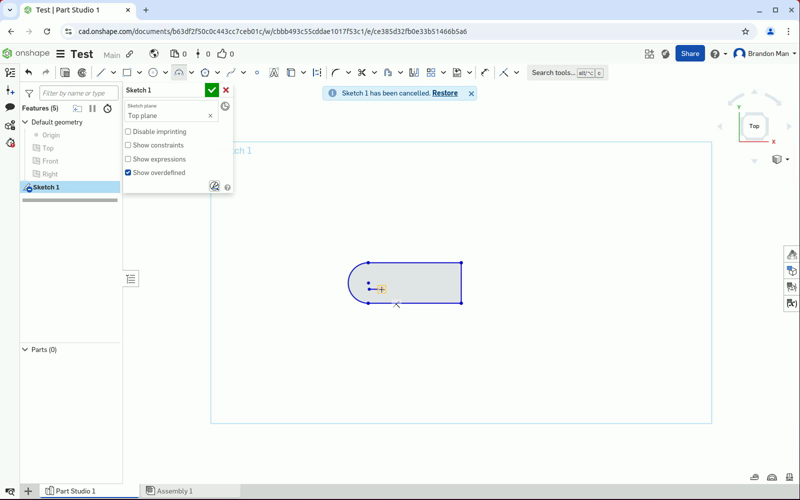
key_down(shift)
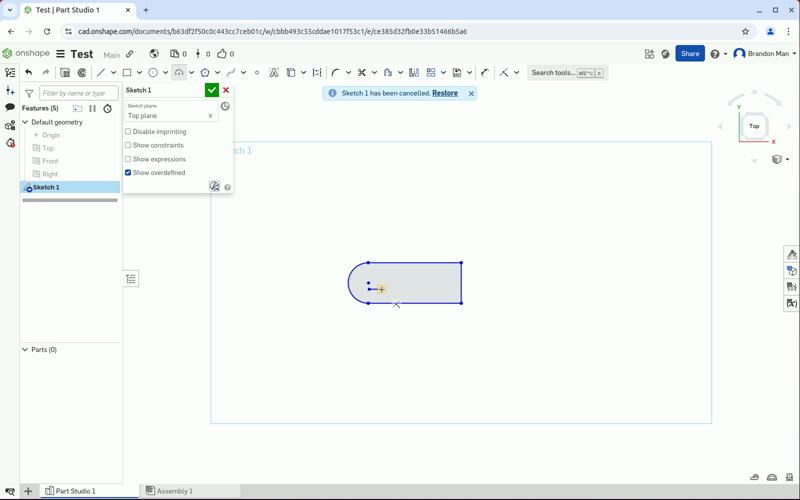
mouse_move(381, 275)
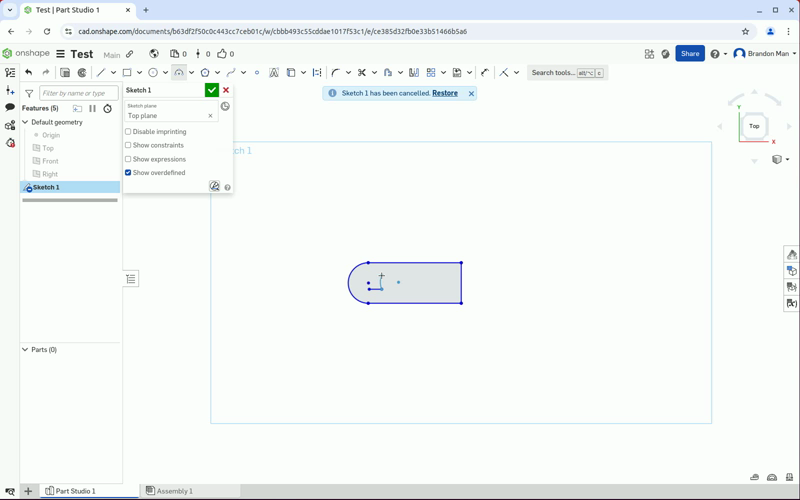
click(381, 275)
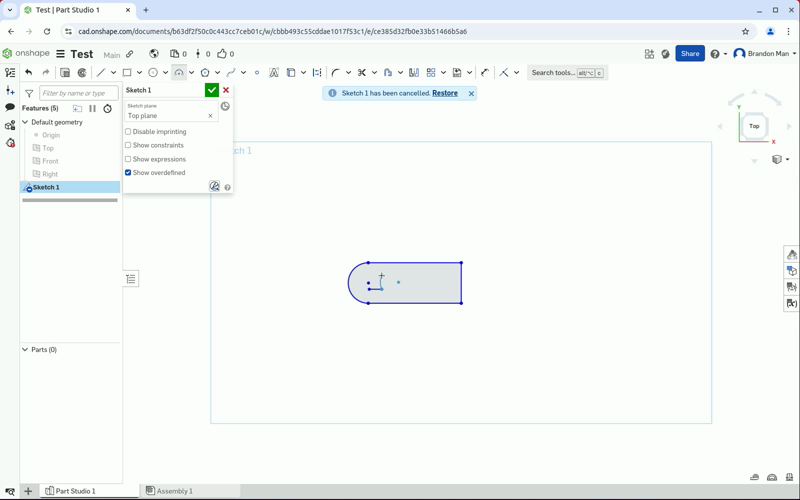
mouse_move(388, 282)
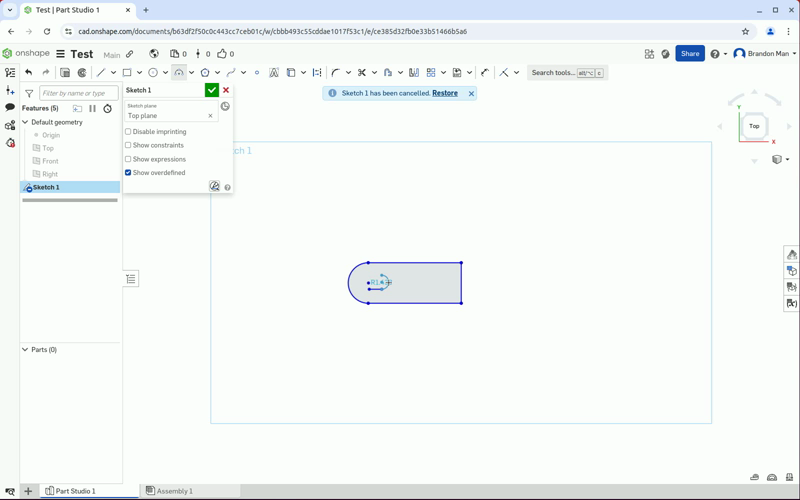
click(388, 282)
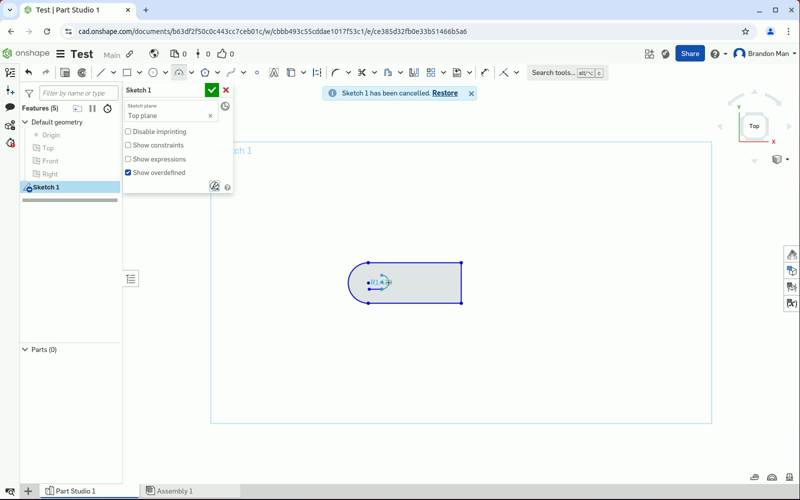
key_up(shift)
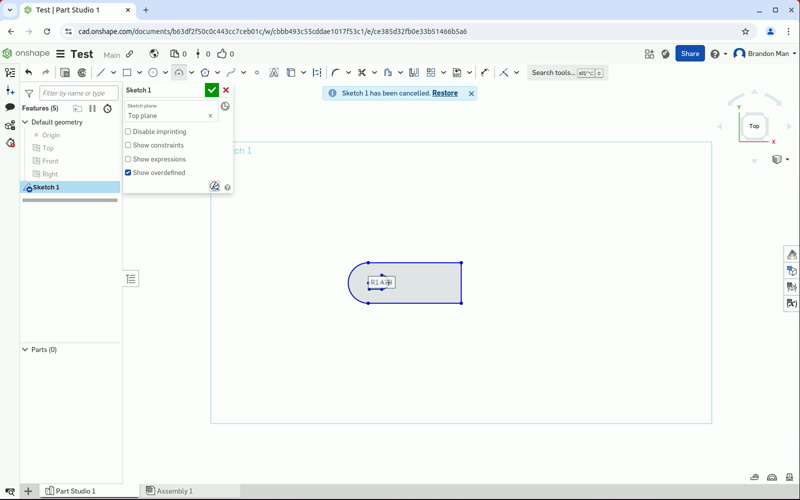
key(esc)
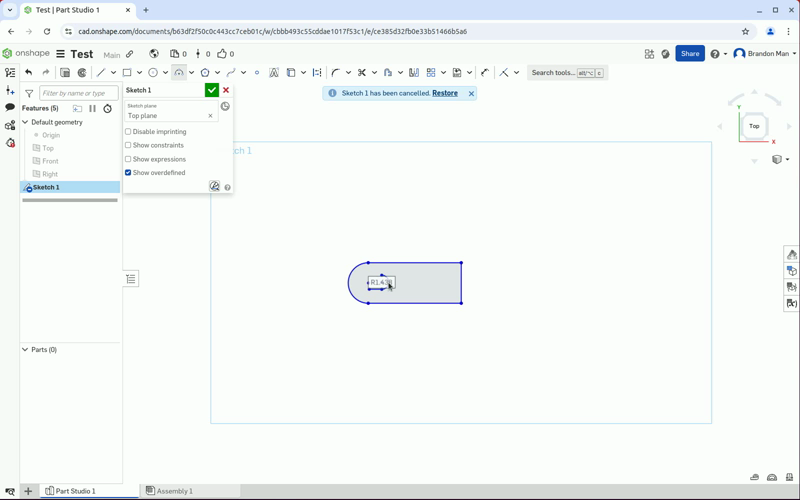
key(l)
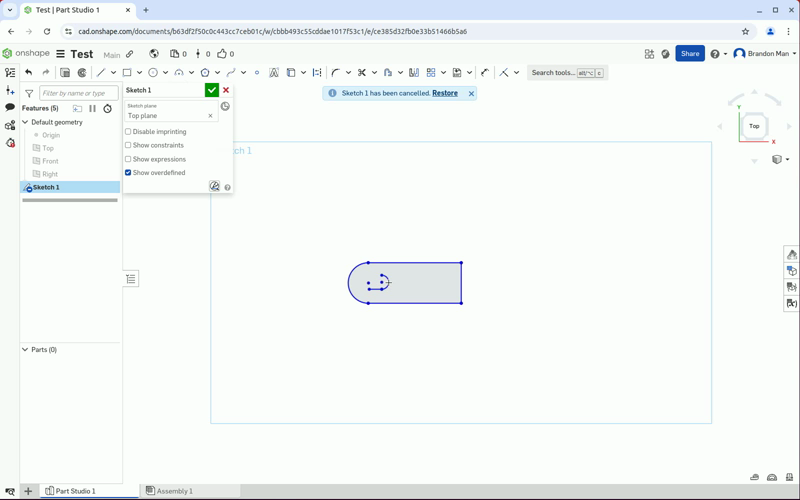
mouse_move(381, 275)
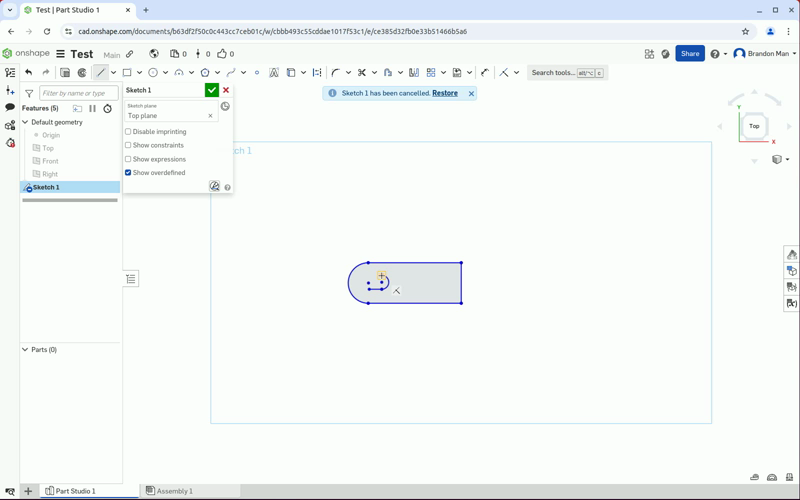
click(381, 275)
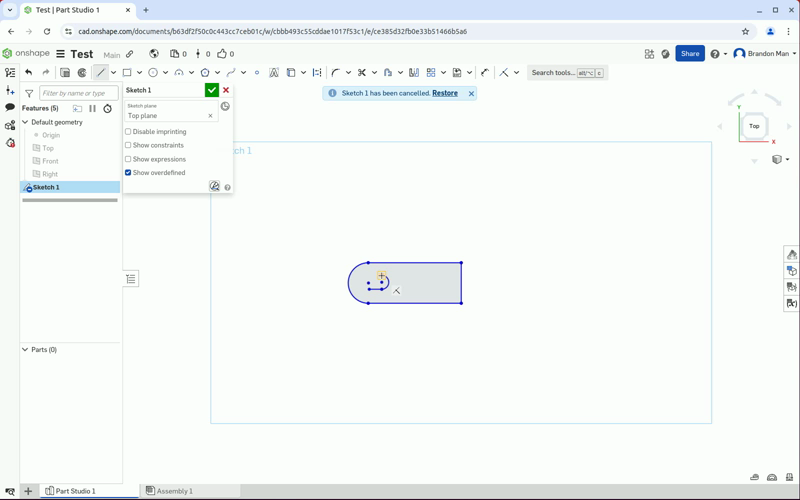
key_down(shift)
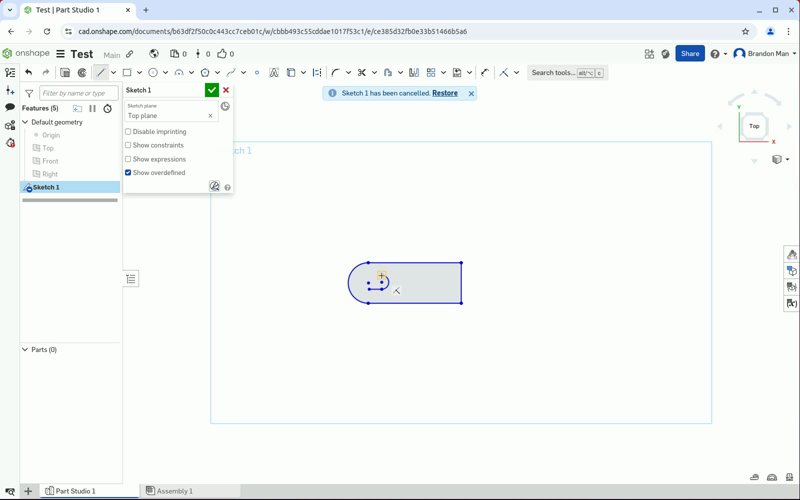
mouse_move(411, 275)
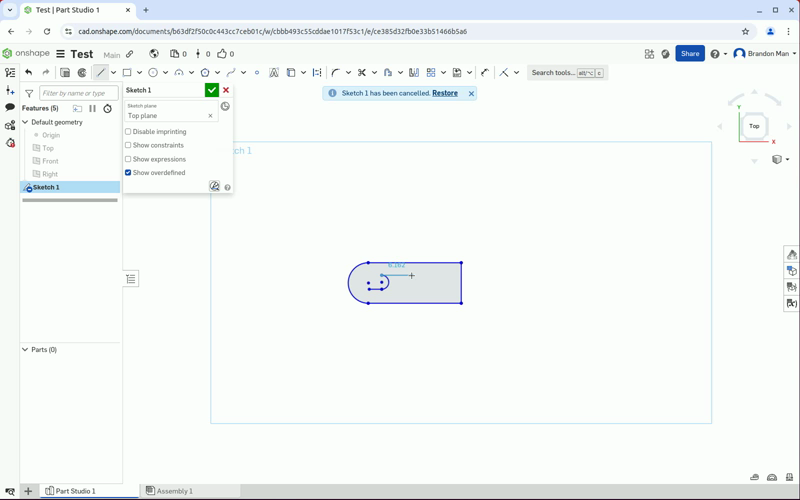
mouse_move(369, 275)
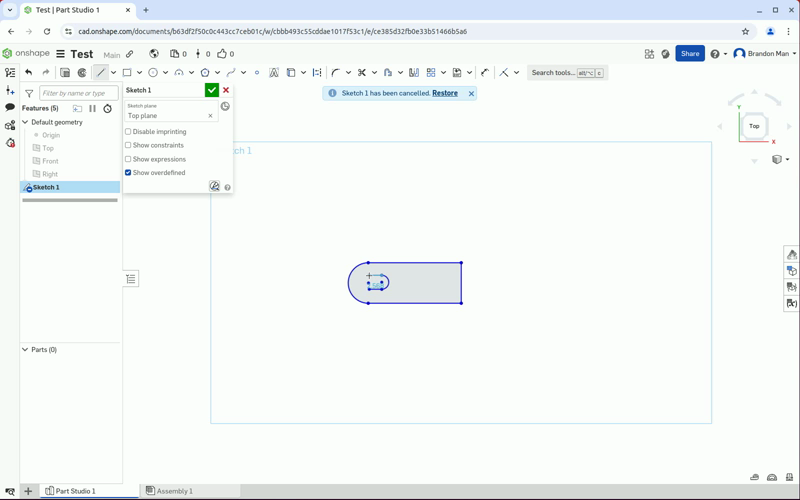
click(369, 275)
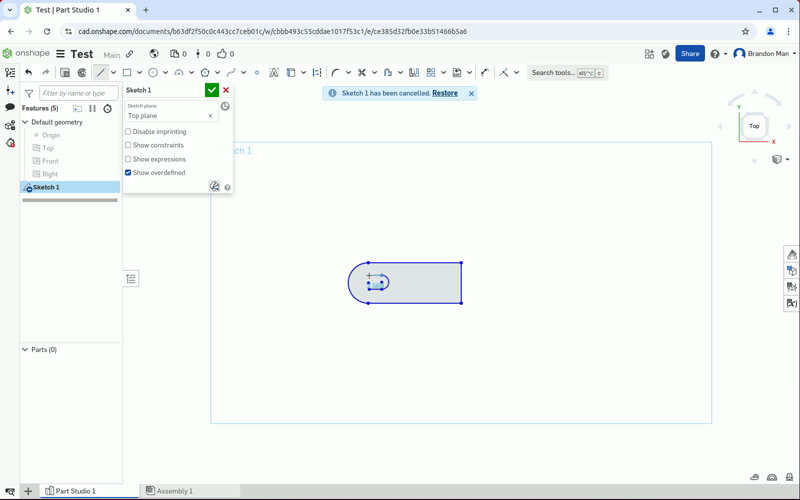
key_up(shift)
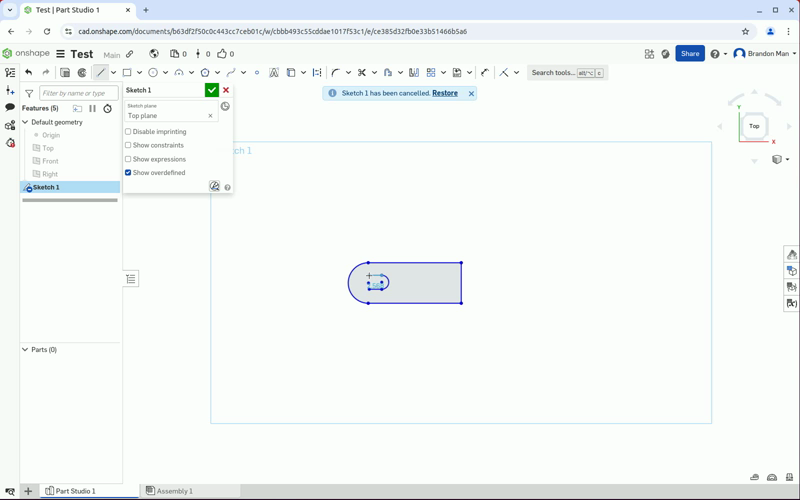
key(esc)
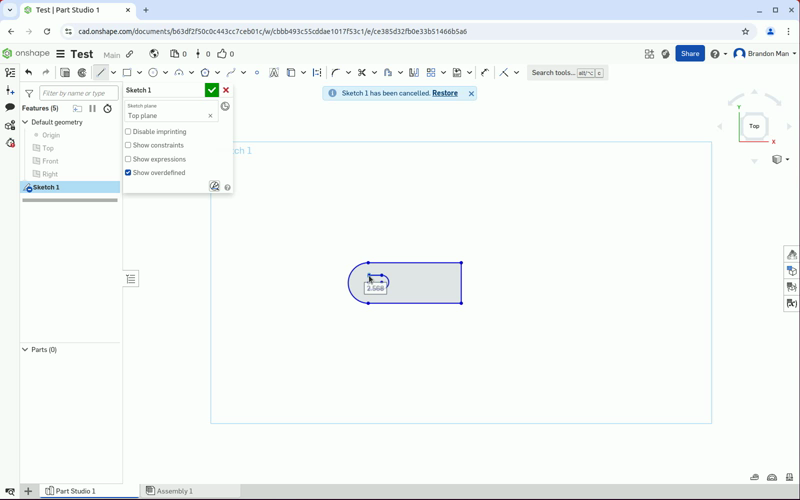
key(a)
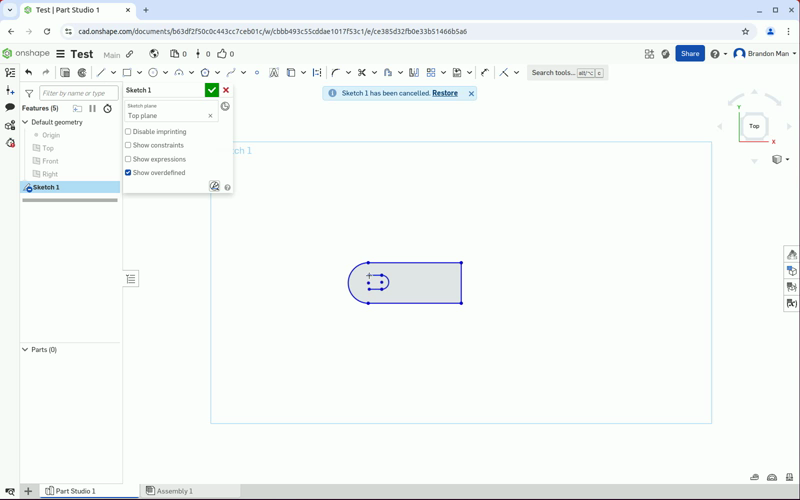
mouse_move(369, 275)
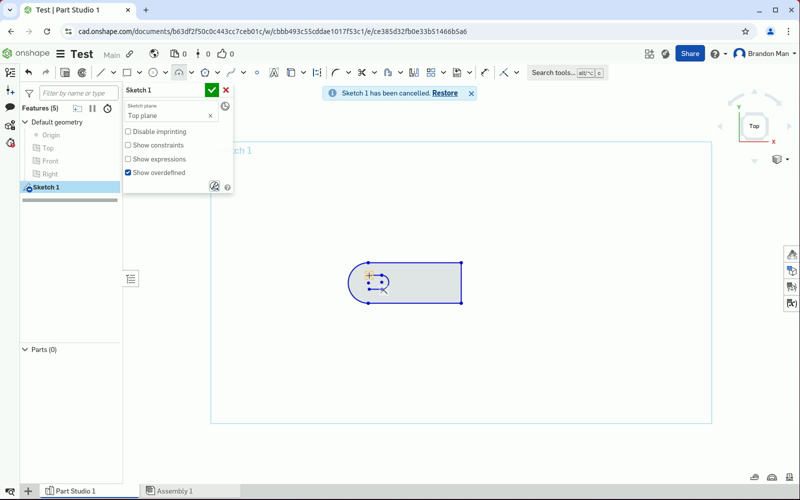
click(369, 275)
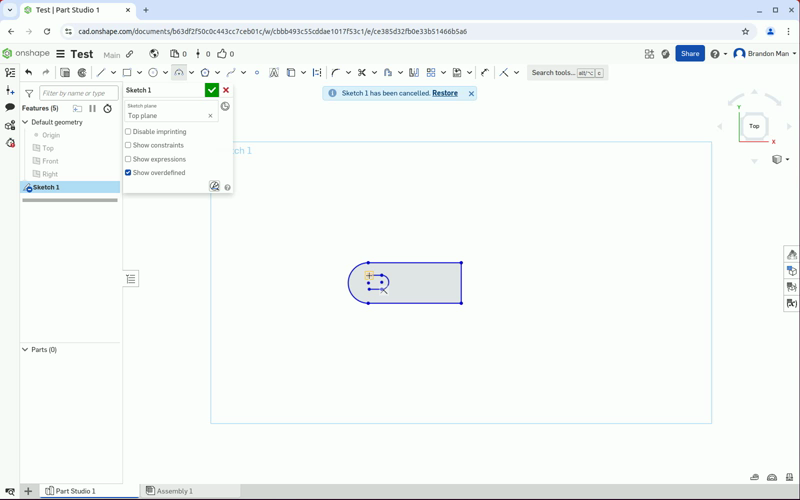
mouse_move(369, 289)
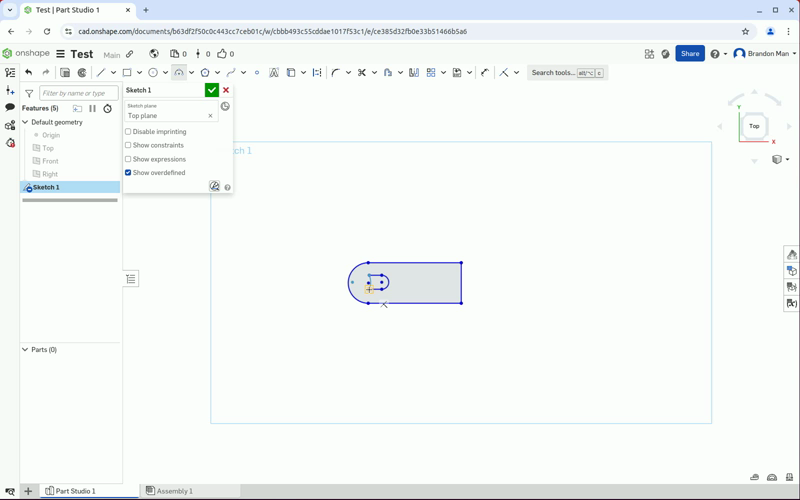
click(369, 289)
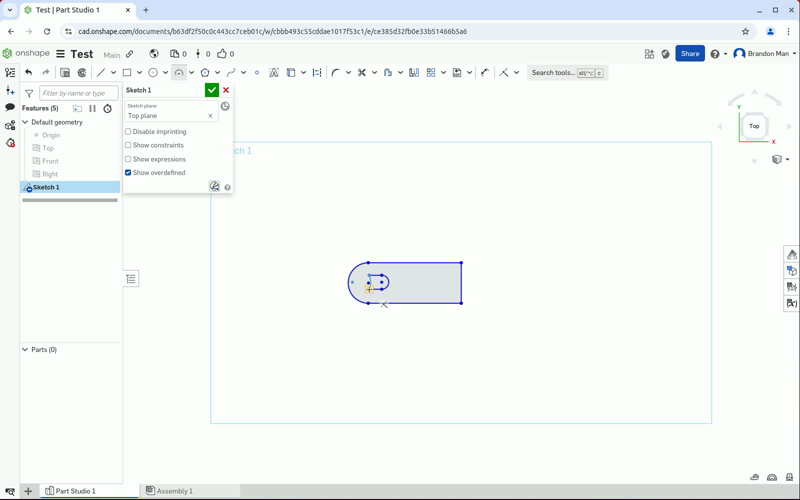
key_down(shift)
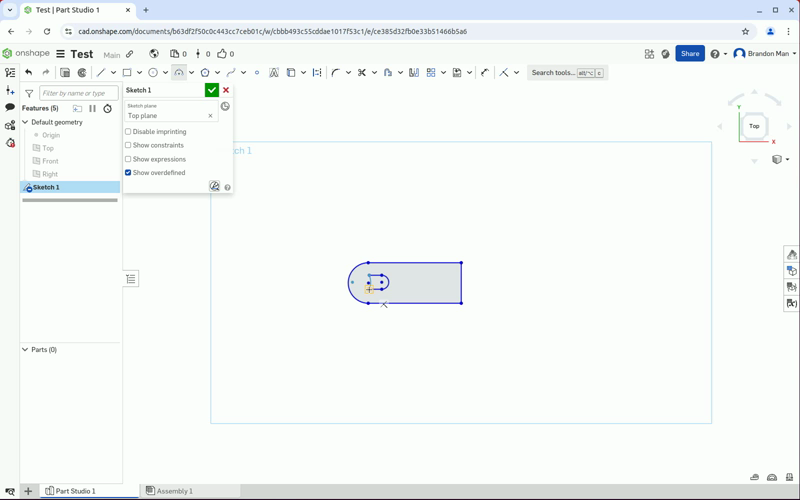
mouse_move(362, 282)
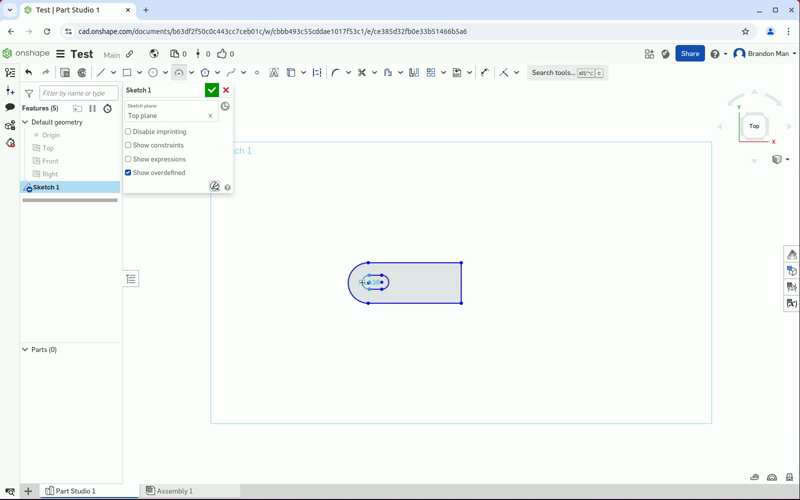
click(362, 282)
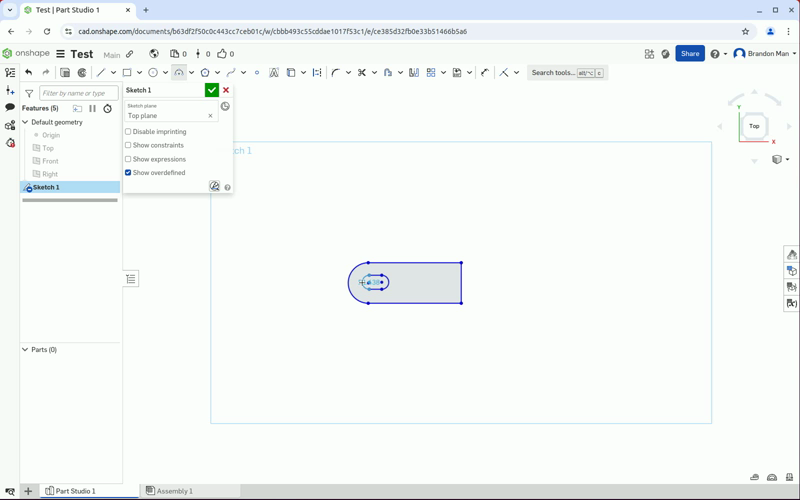
key_up(shift)
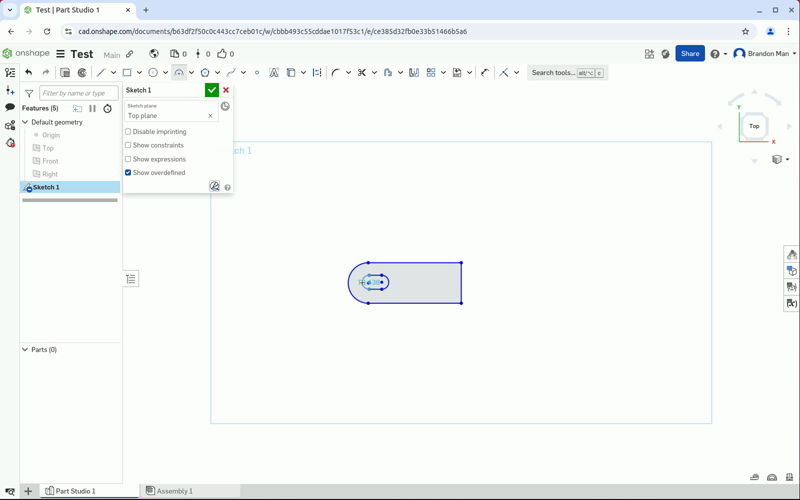
key(esc)
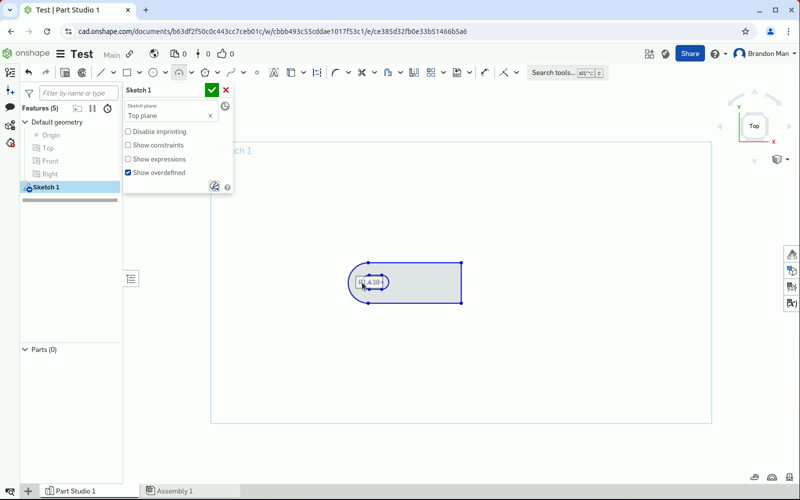
mouse_move(439, 294)
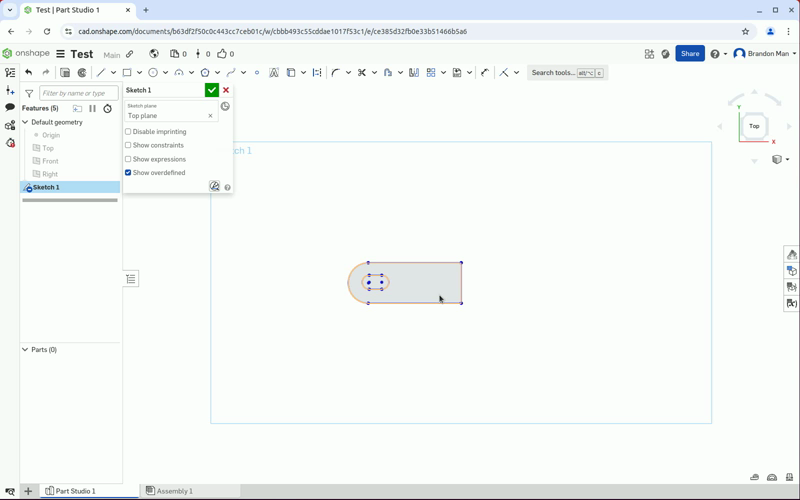
click(439, 294)
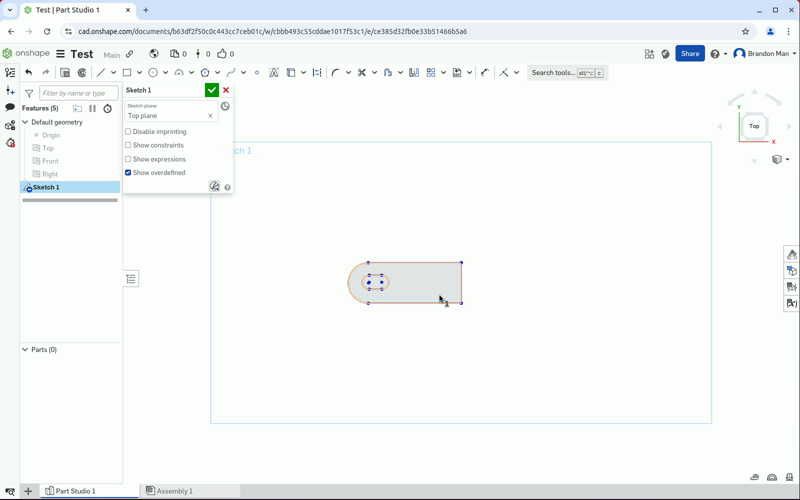
mouse_move(73, 352)
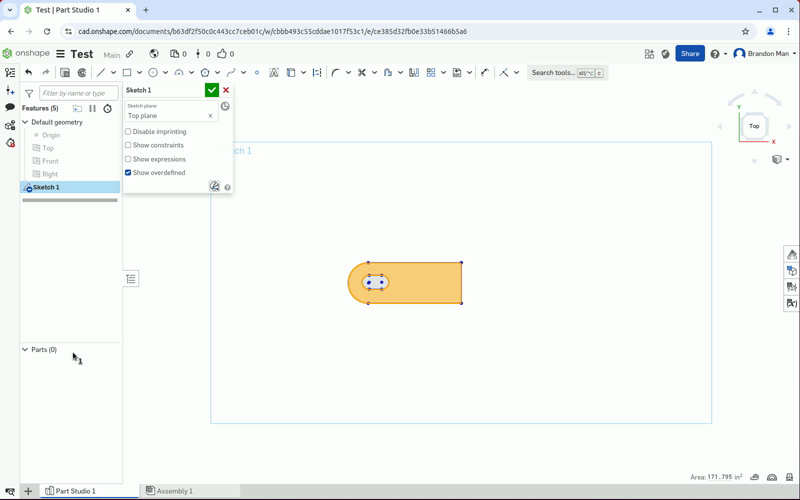
key(shift+y)
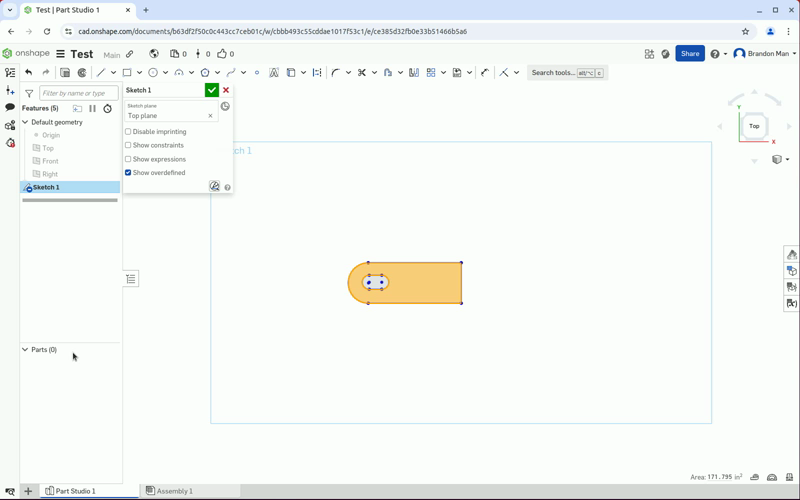
key(shift+e)
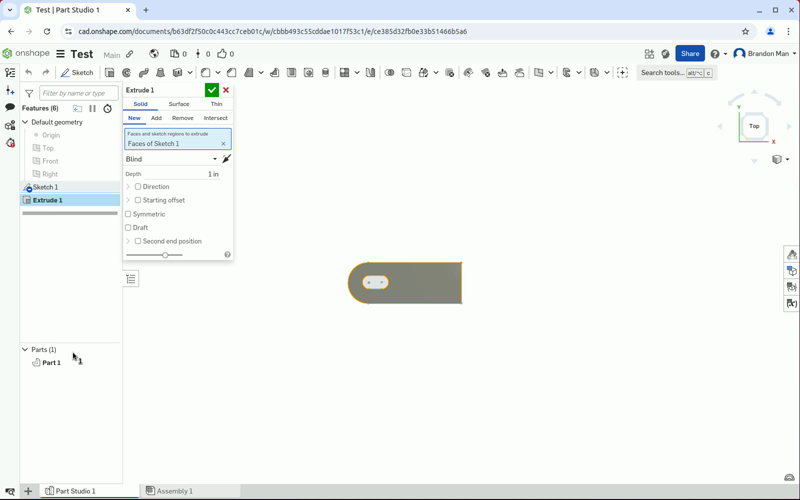
mouse_move(143, 106)
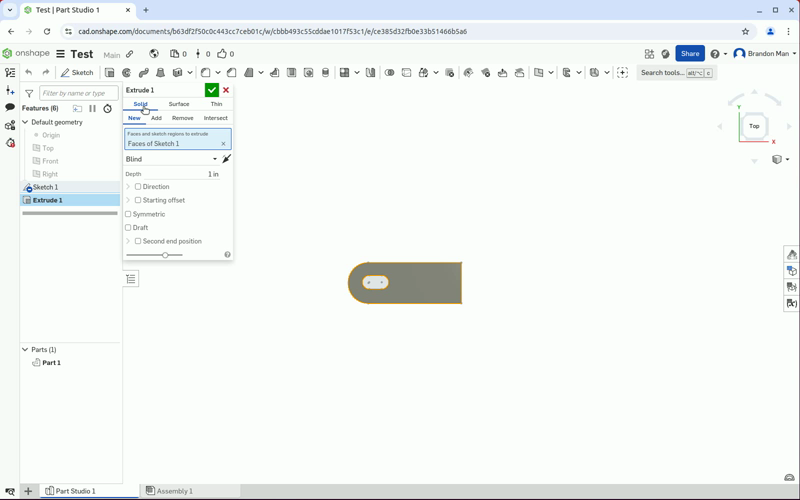
click(143, 106)
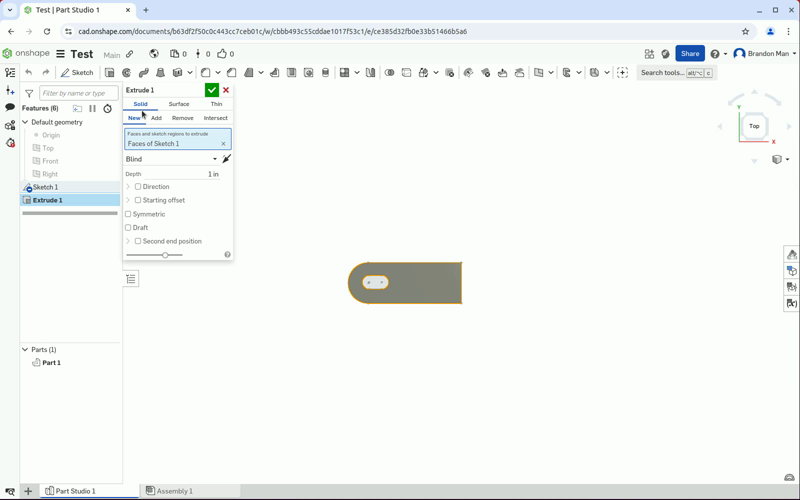
mouse_move(137, 120)
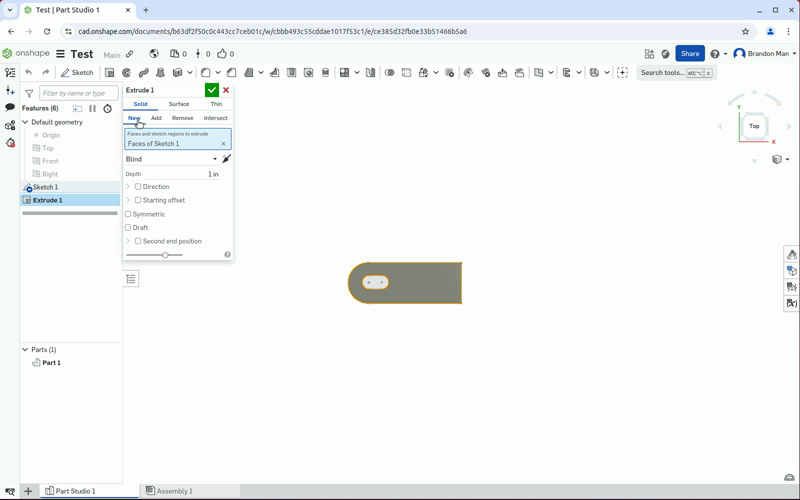
click(137, 120)
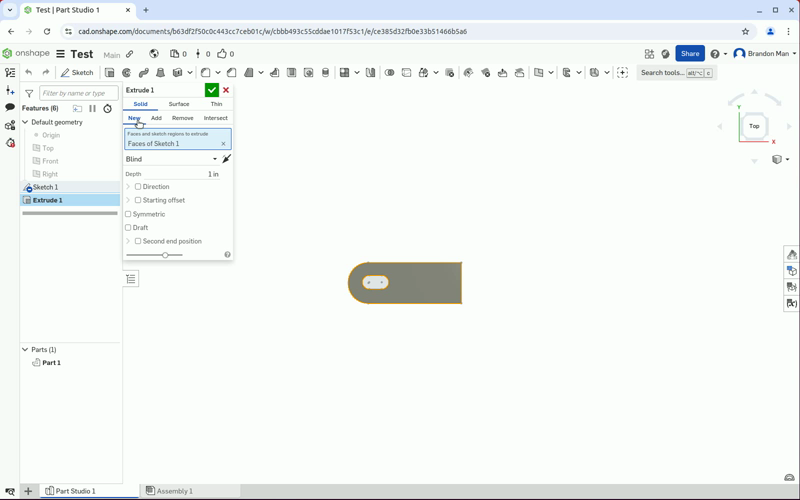
key(tab, 4)
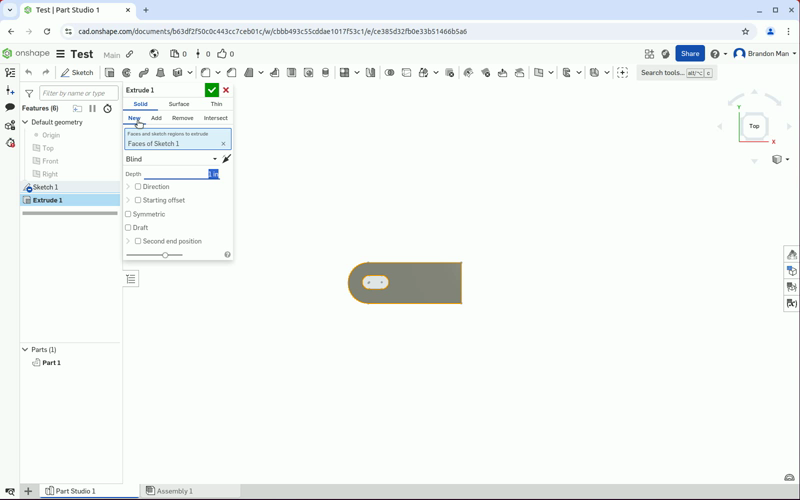
text(1.685)
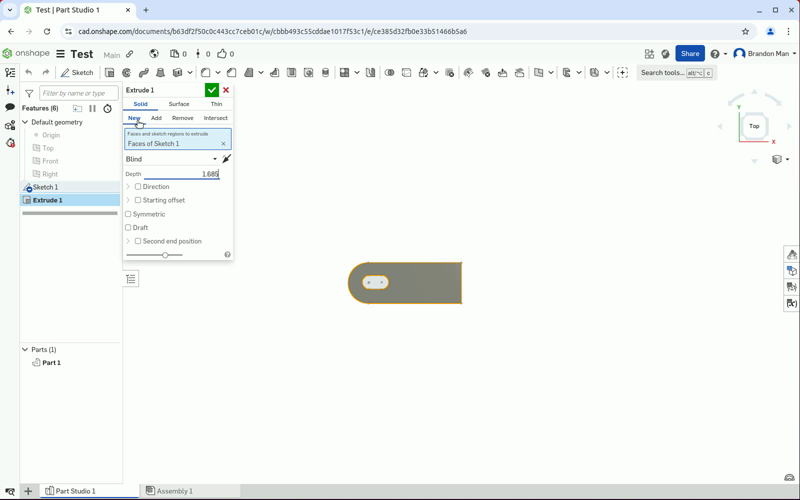
key(enter)
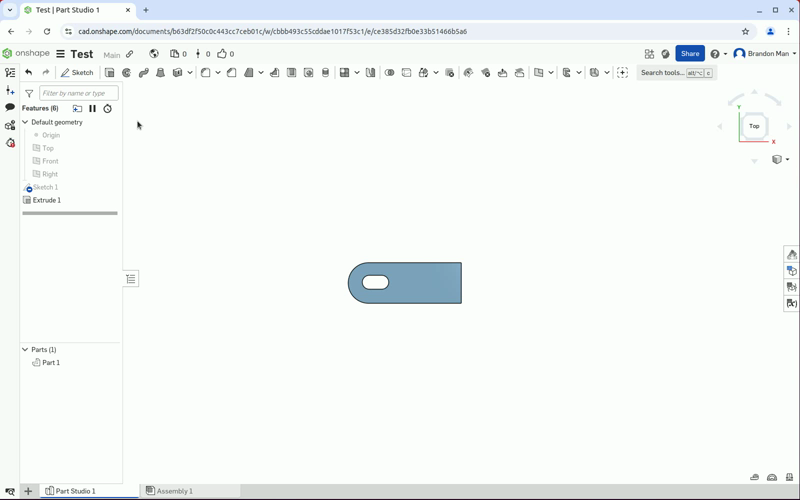
key(shift+h)
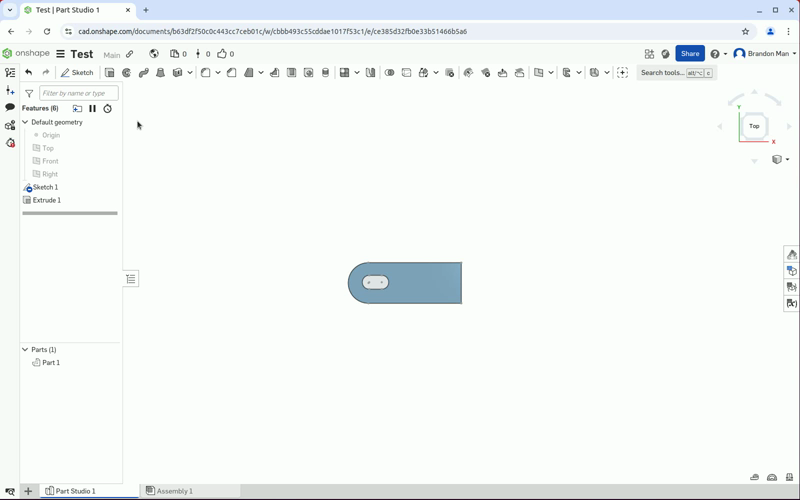
key(shift+h)
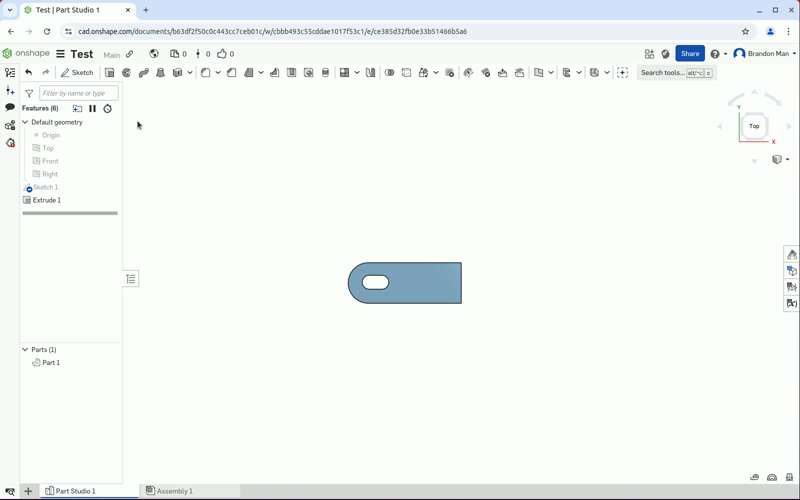
mouse_move(73, 189)
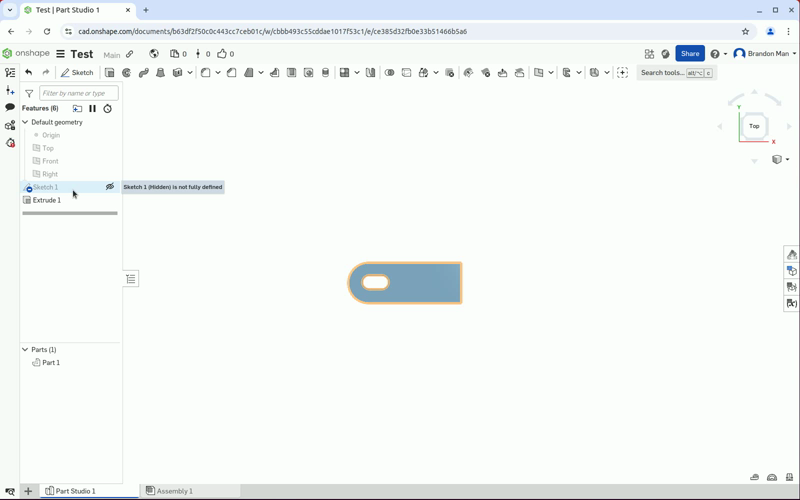
click(73, 189)
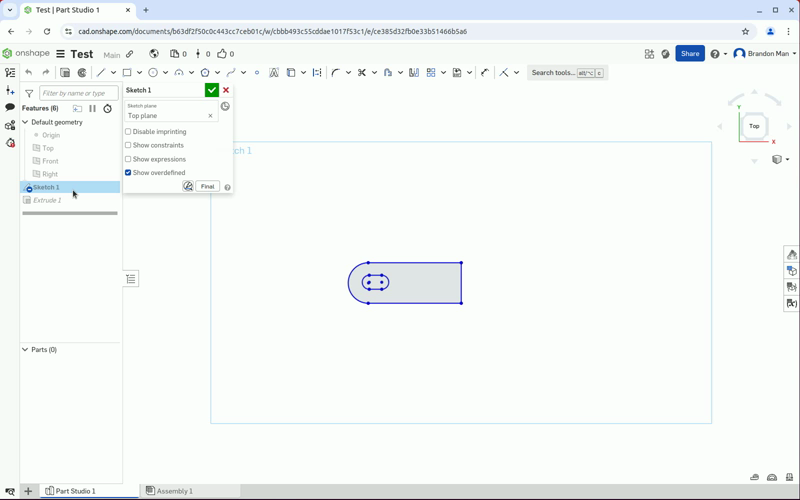
mouse_move(229, 92)
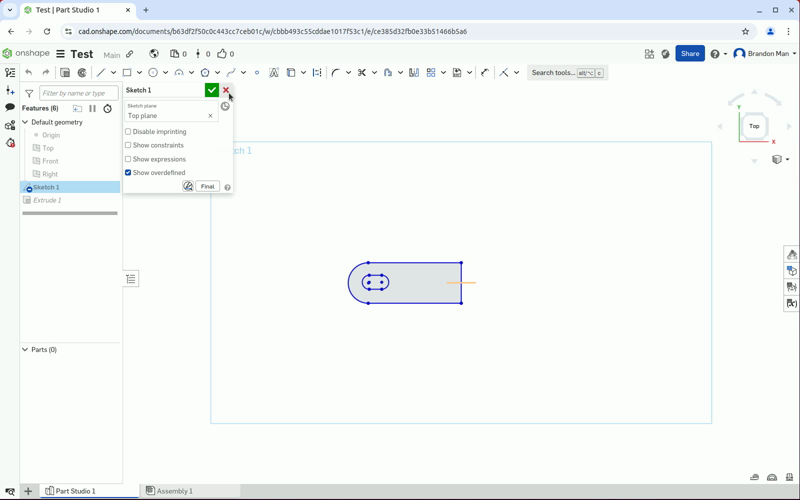
click(229, 92)
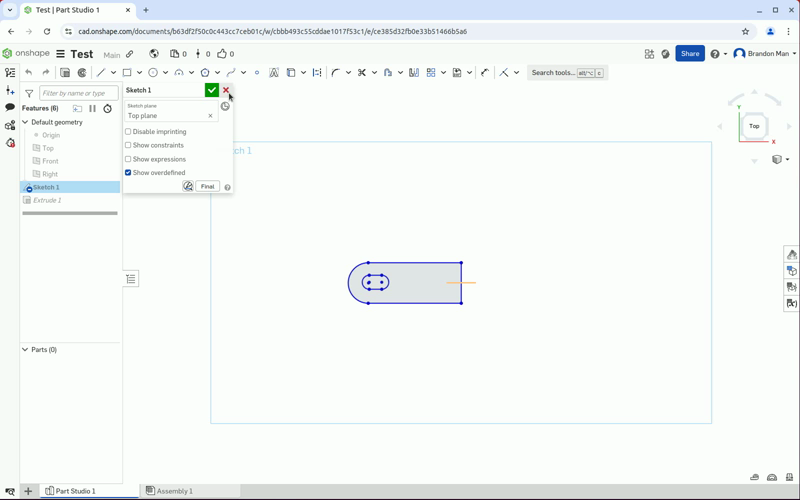
key(shift+s)
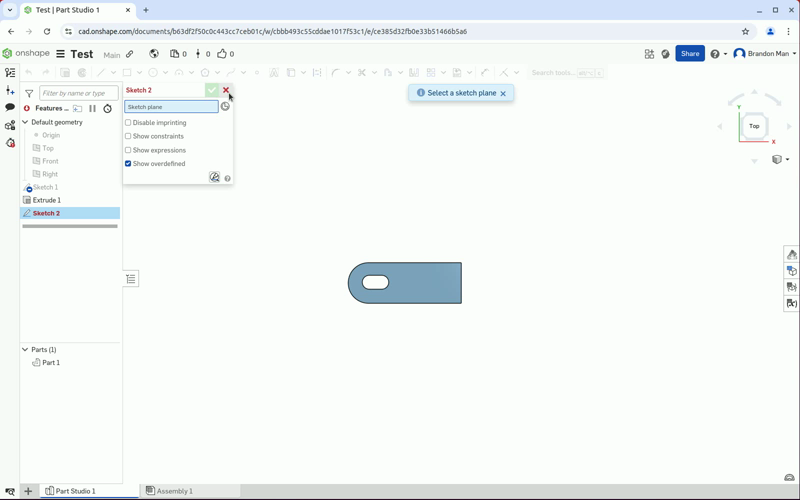
mouse_move(73, 150)
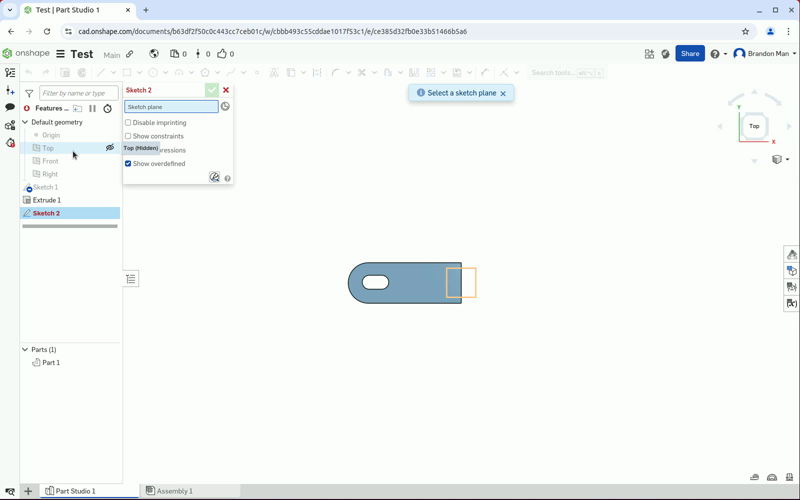
click(73, 150)
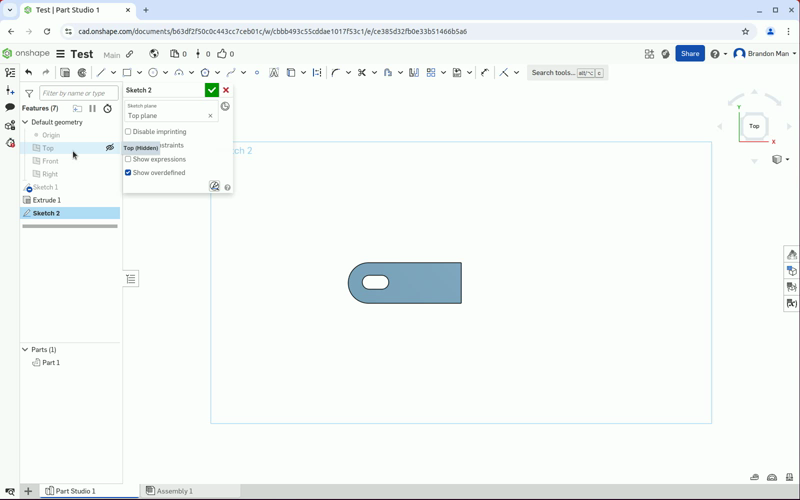
mouse_move(73, 352)
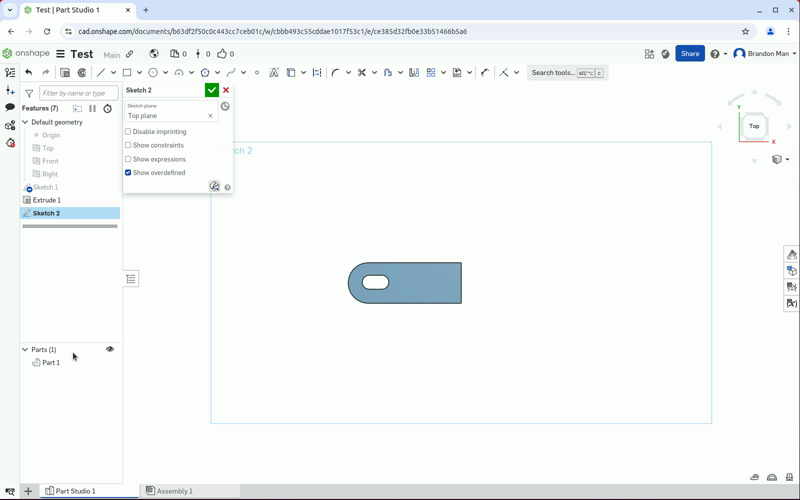
key(y)
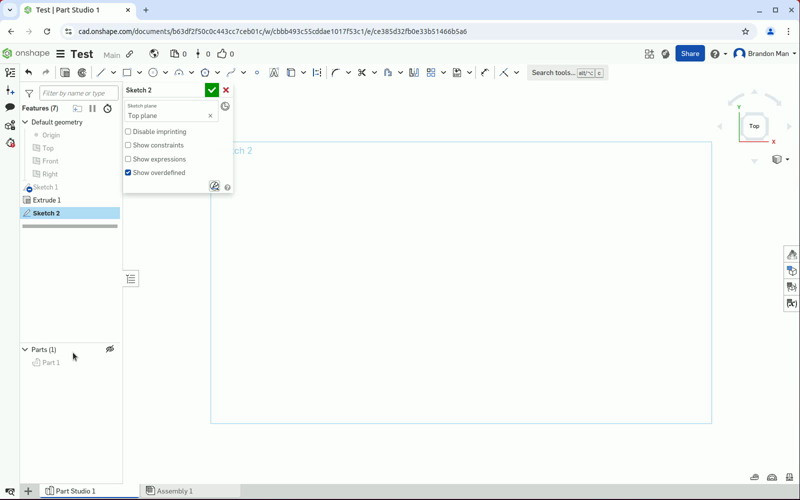
key(l)
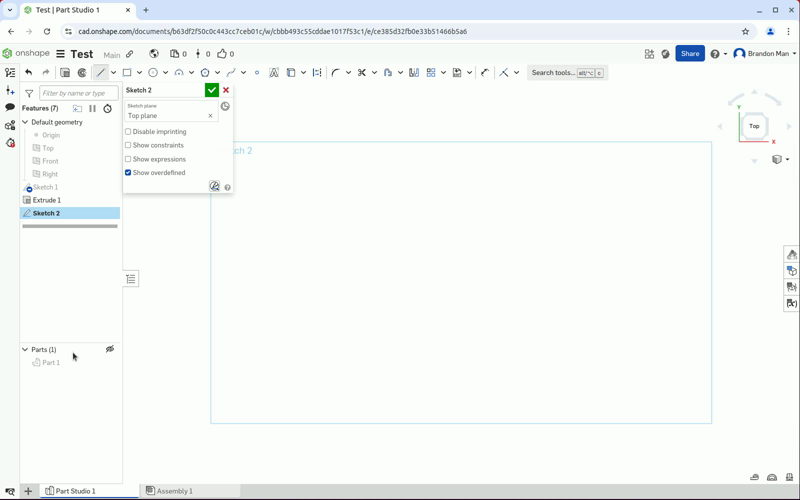
key_down(shift)
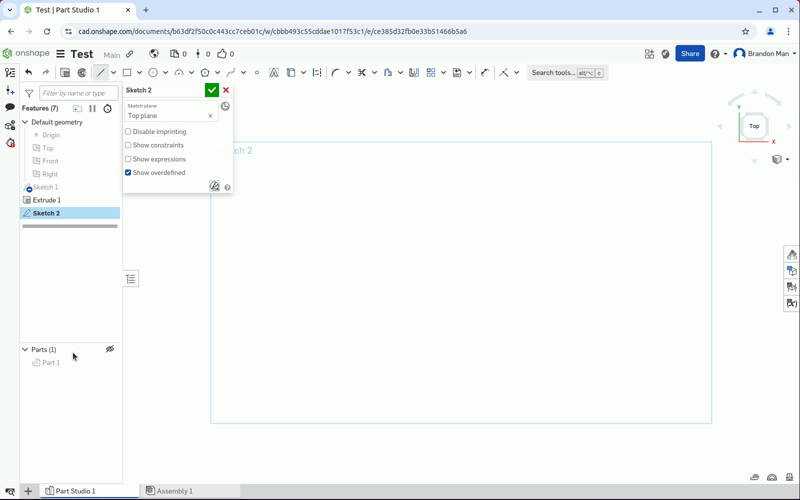
mouse_move(460, 303)
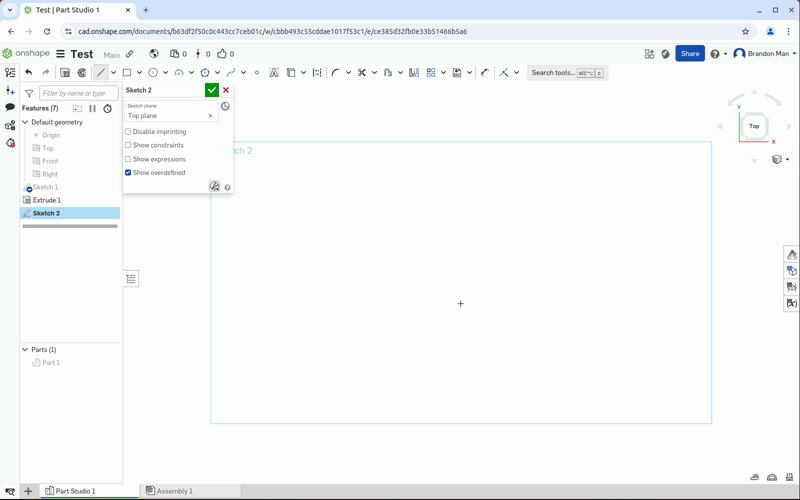
click(460, 303)
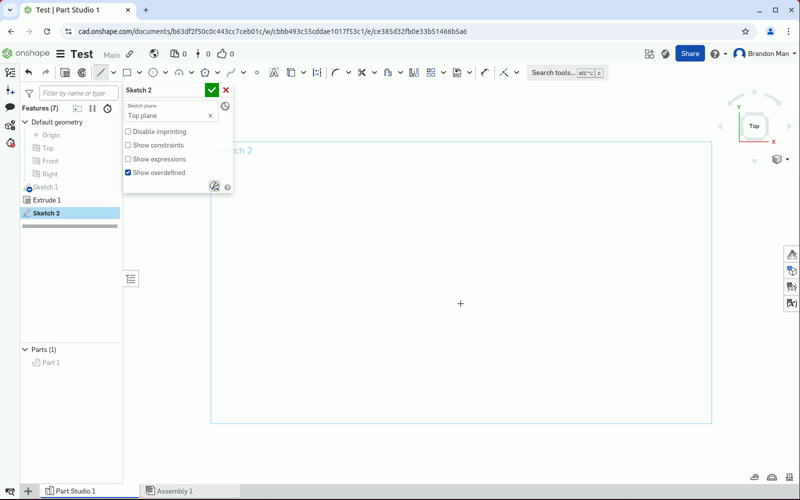
key_up(shift)
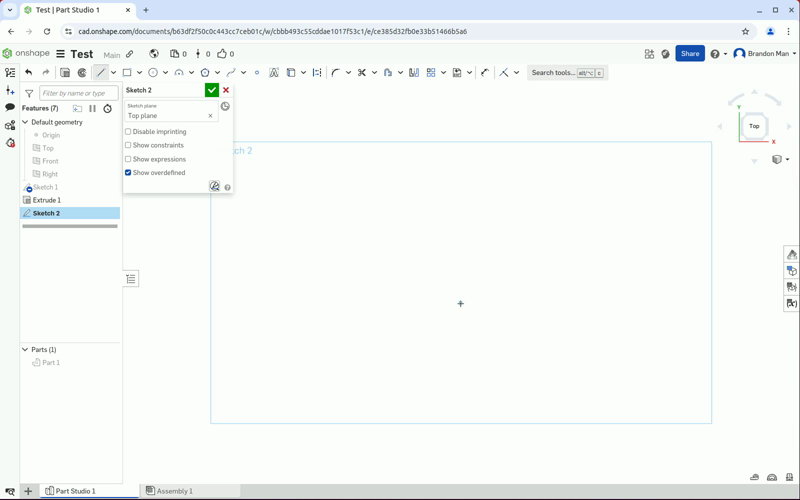
key_down(shift)
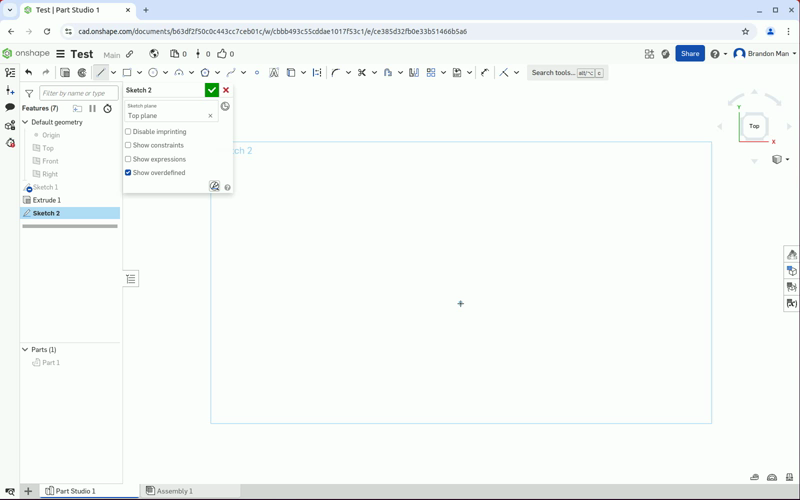
mouse_move(553, 303)
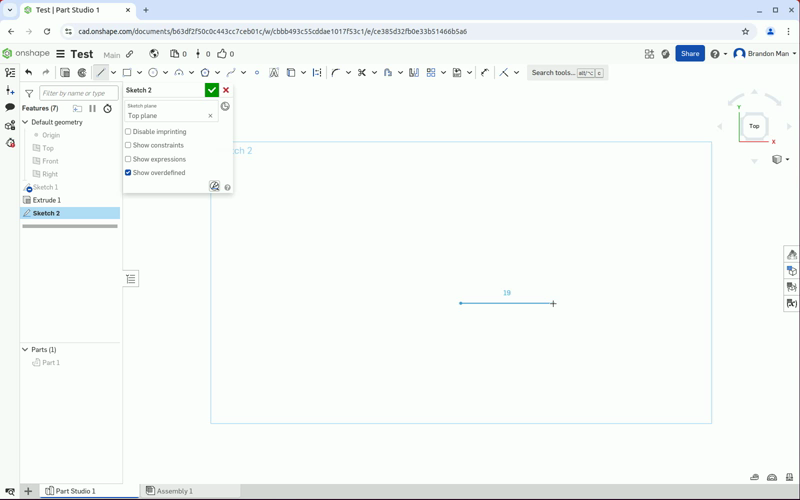
click(553, 303)
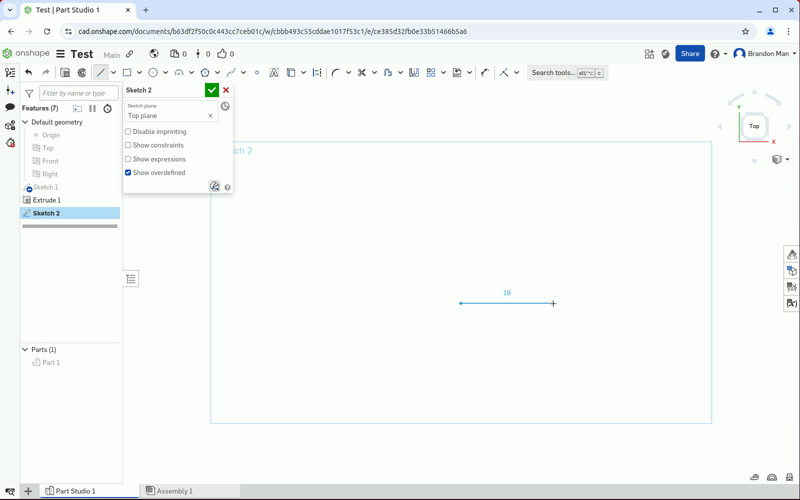
key_up(shift)
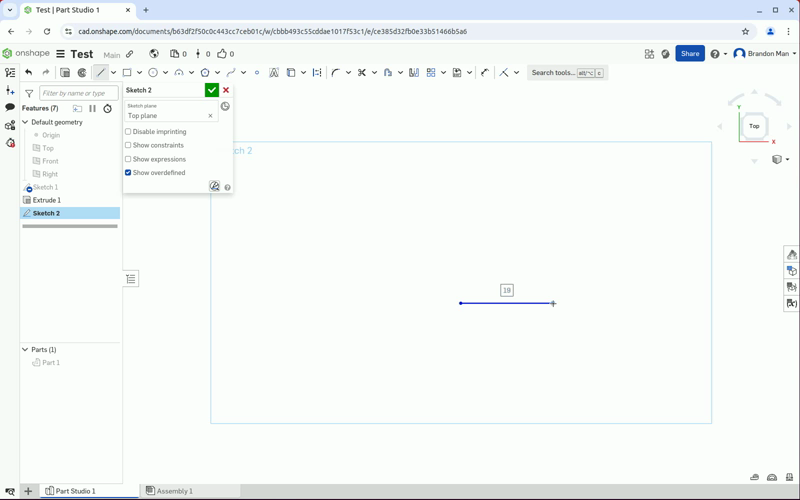
key(esc)
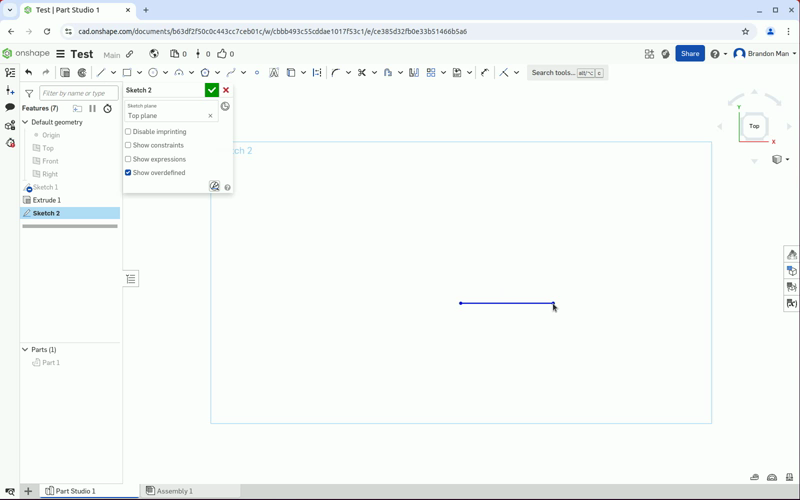
key(a)
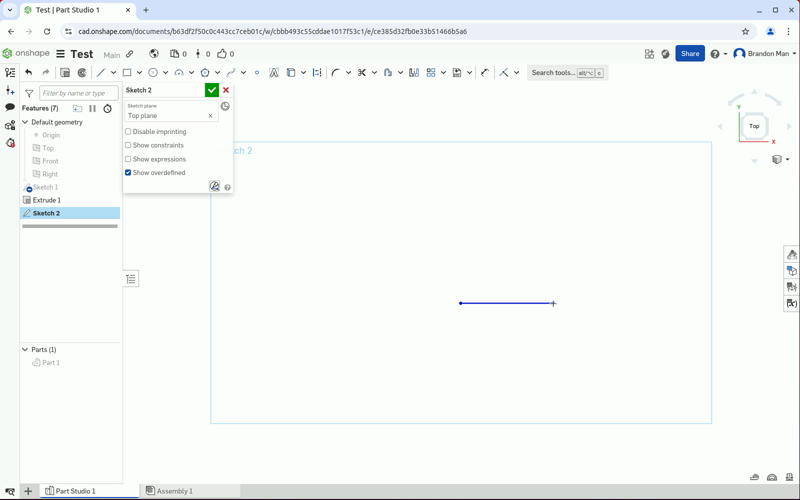
mouse_move(553, 303)
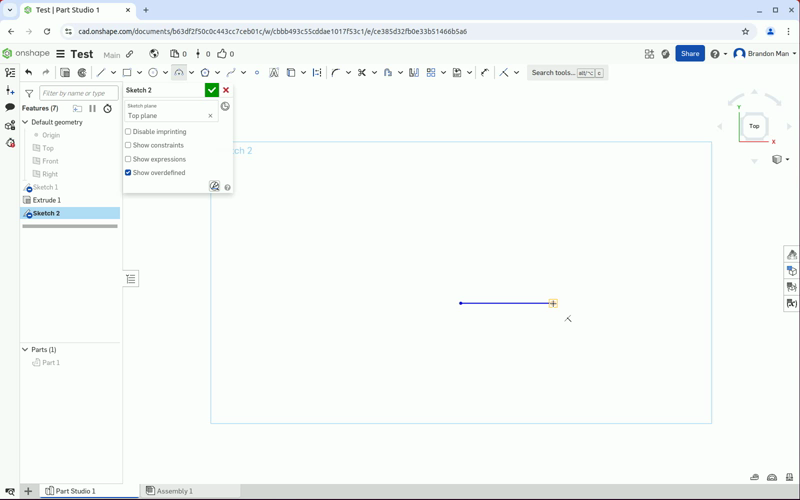
click(553, 303)
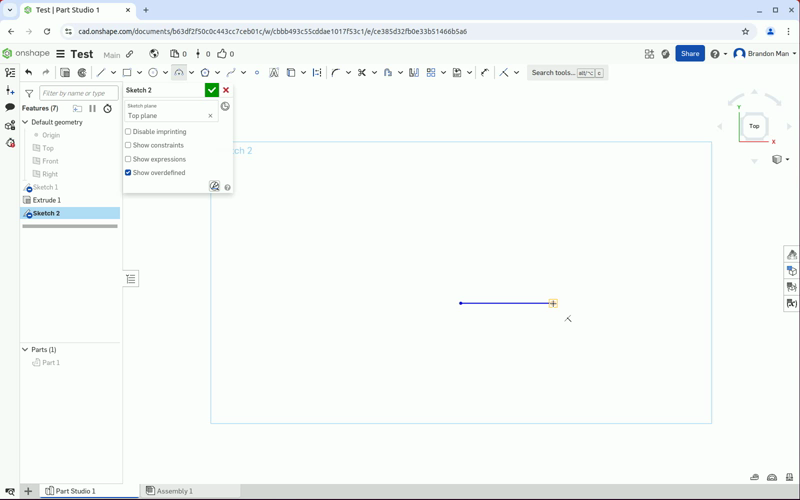
key_down(shift)
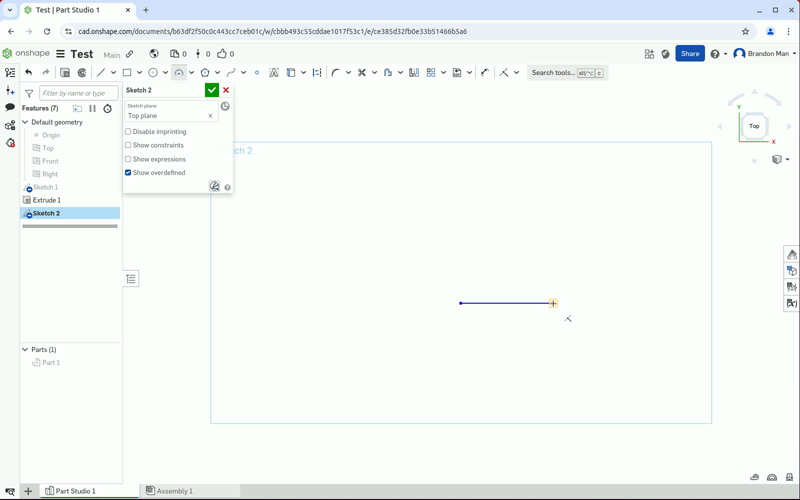
mouse_move(553, 262)
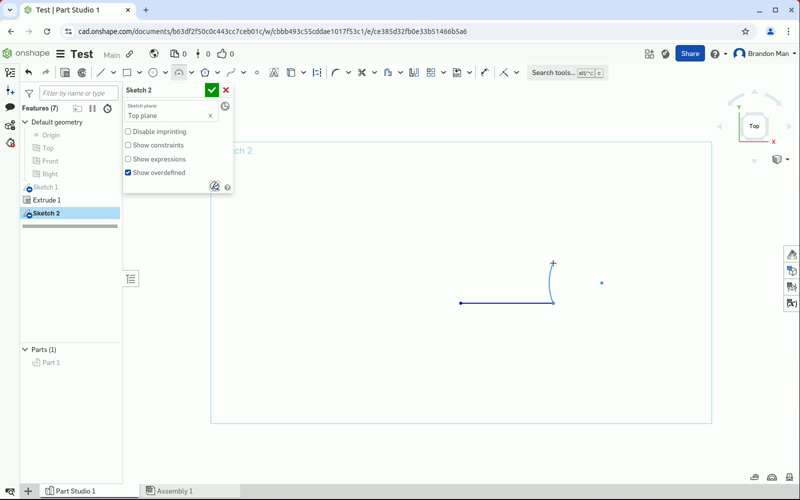
click(553, 262)
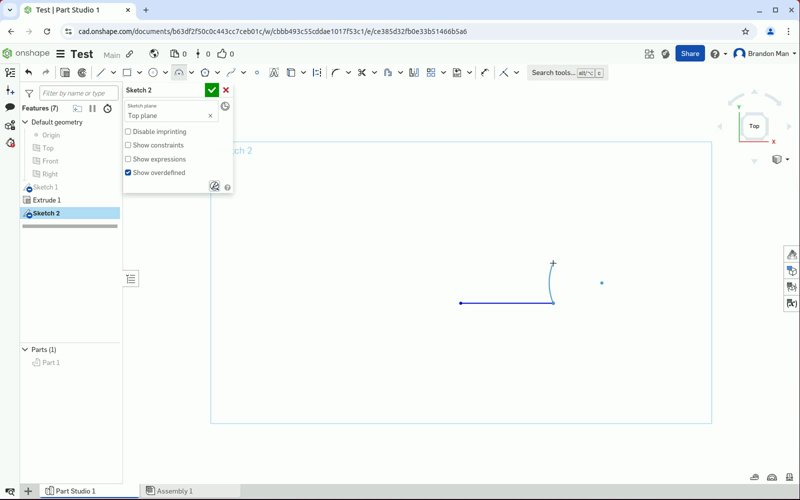
mouse_move(573, 282)
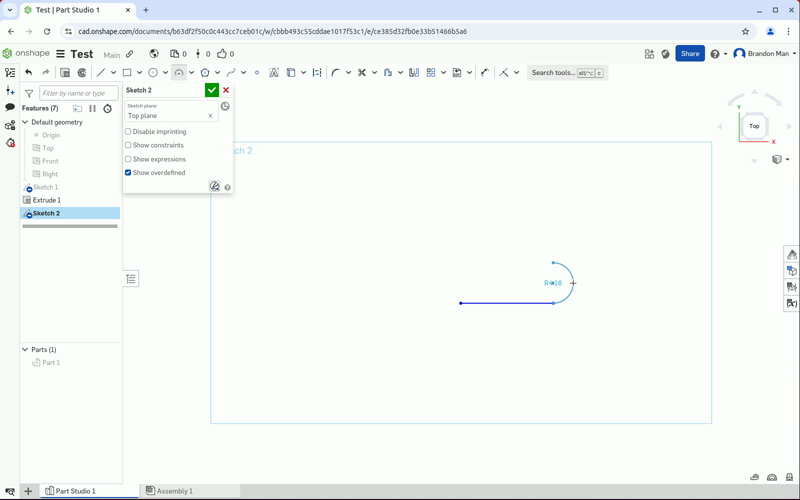
click(573, 282)
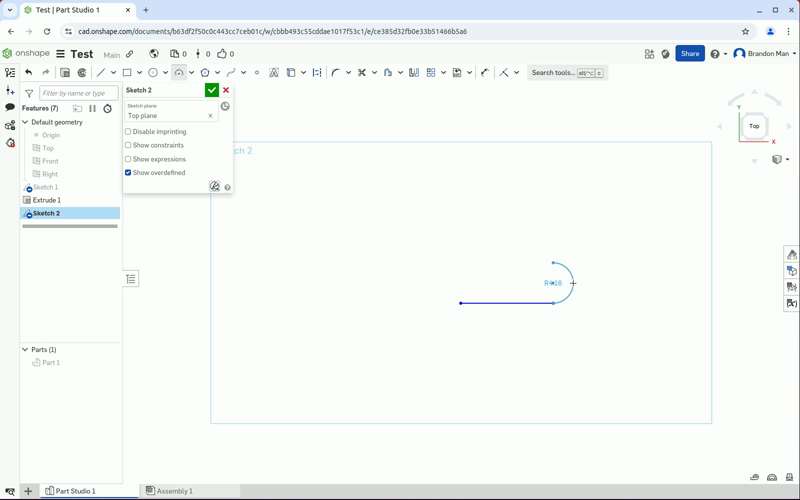
key_up(shift)
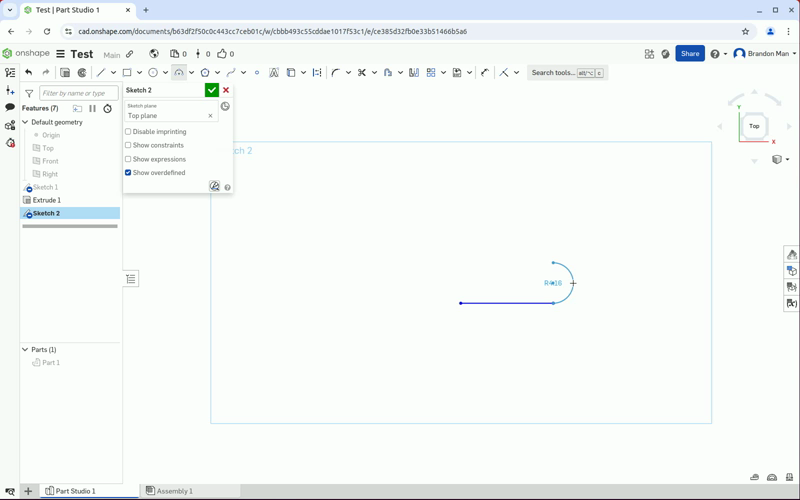
key(esc)
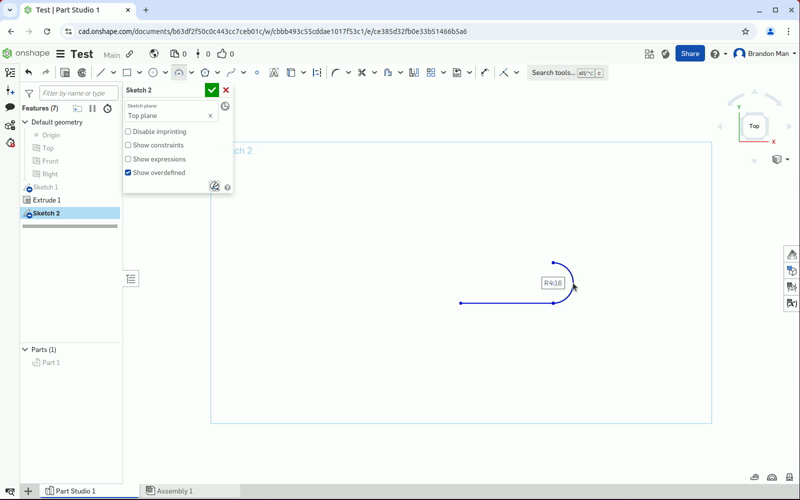
key(l)
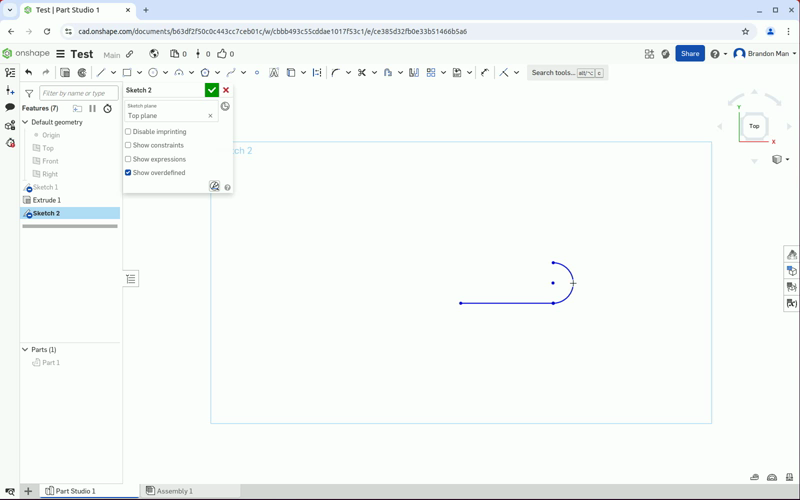
mouse_move(553, 262)
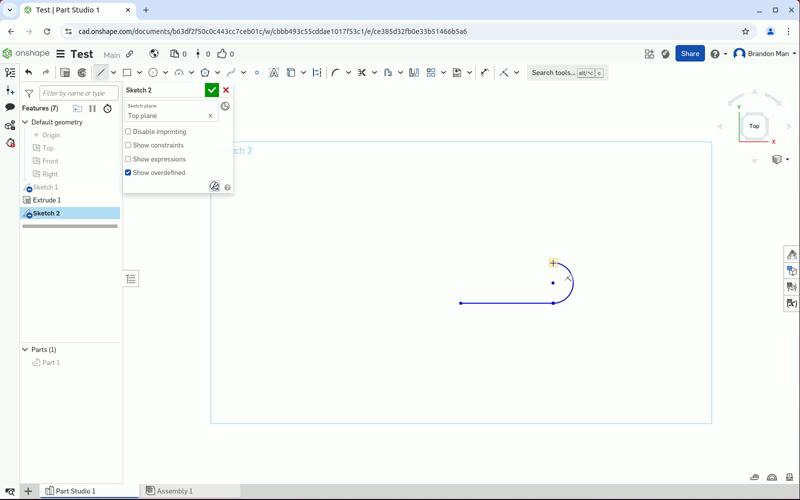
click(553, 262)
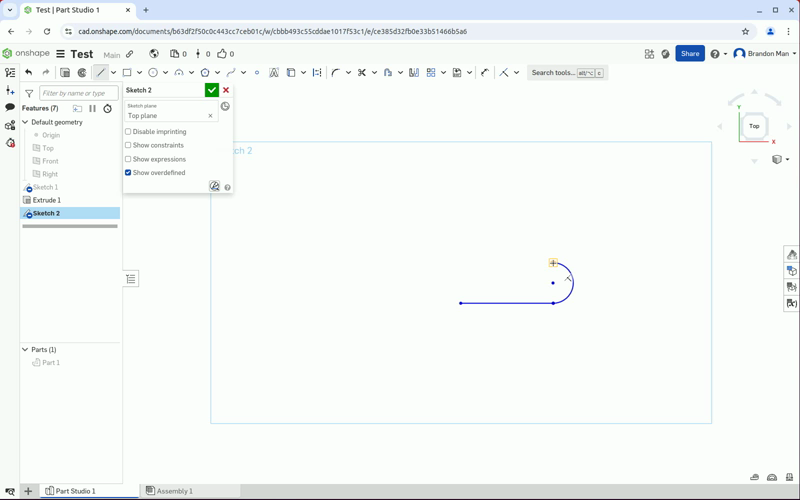
key_down(shift)
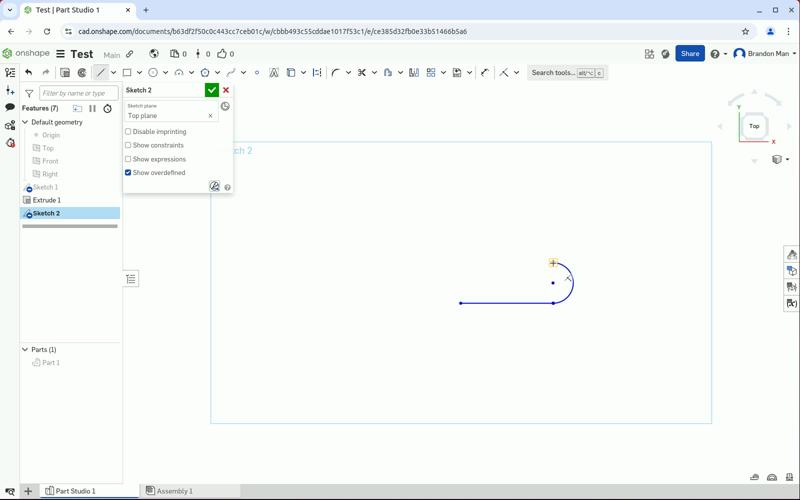
mouse_move(460, 262)
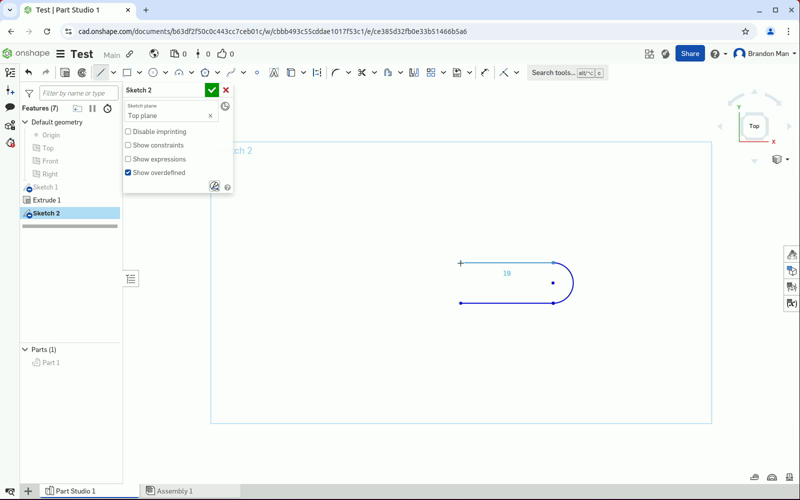
click(460, 262)
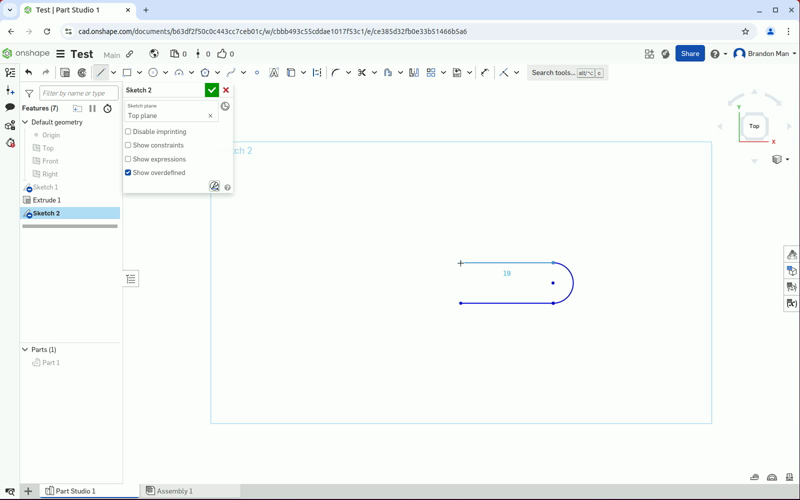
key_up(shift)
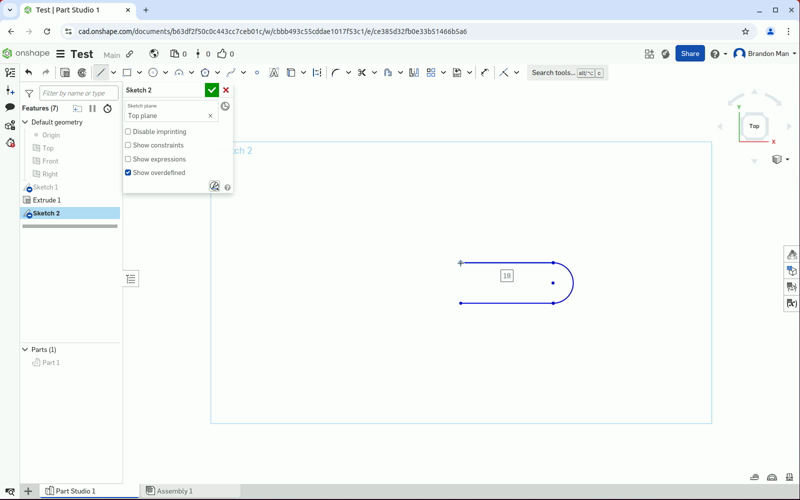
mouse_move(490, 262)
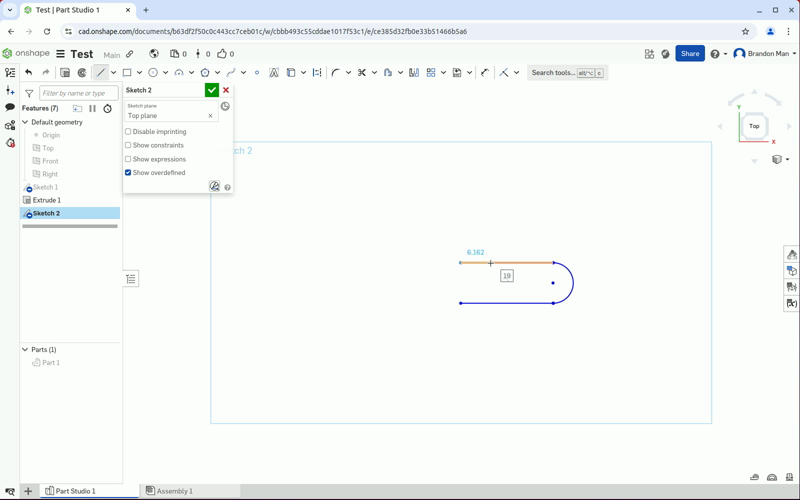
key_down(shift)
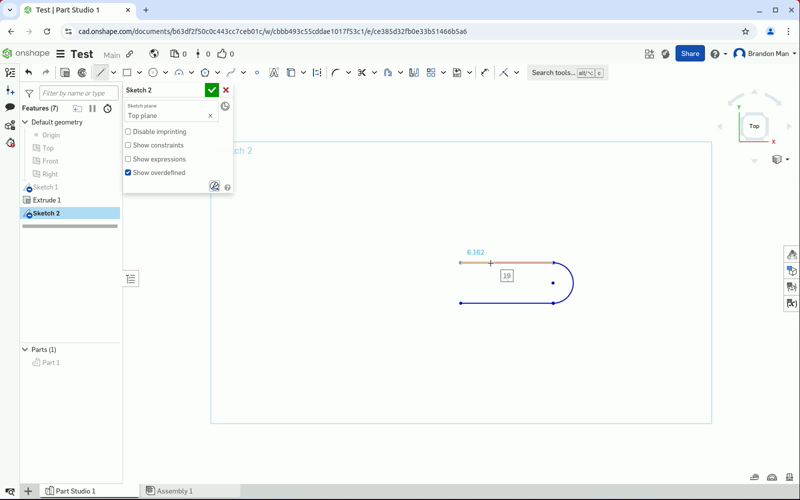
mouse_move(460, 303)
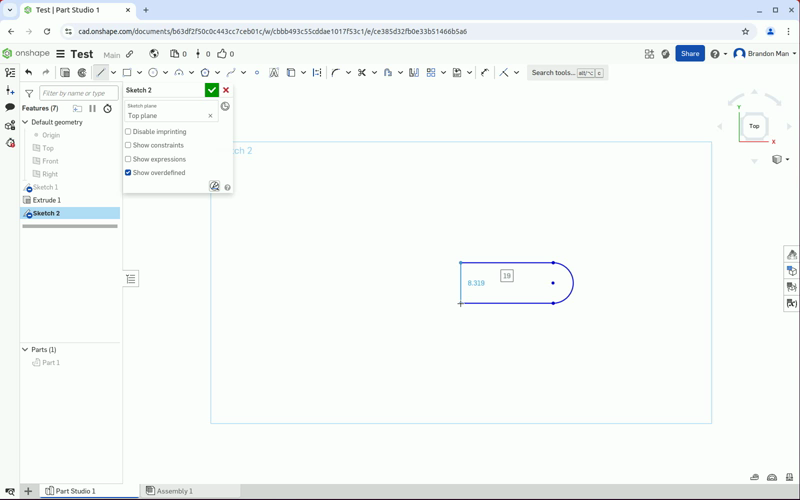
key_up(shift)
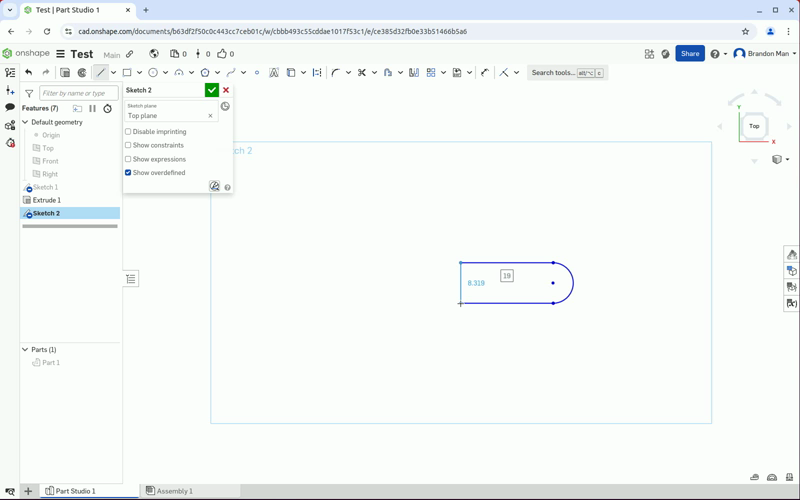
click(460, 303)
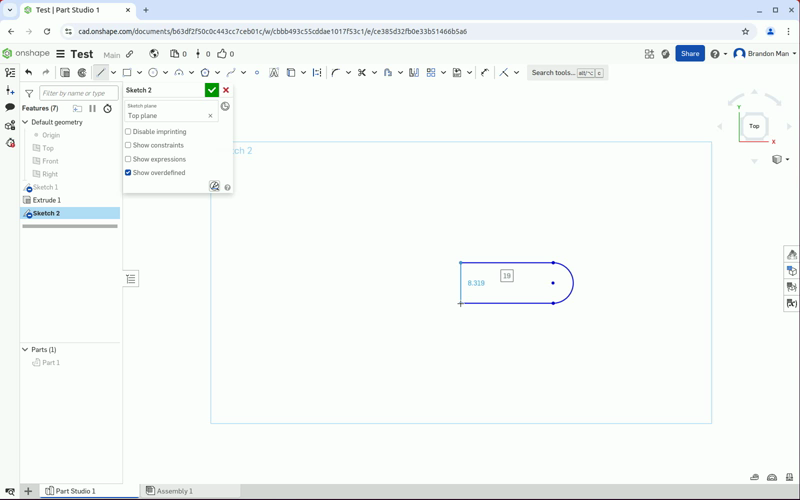
key(esc)
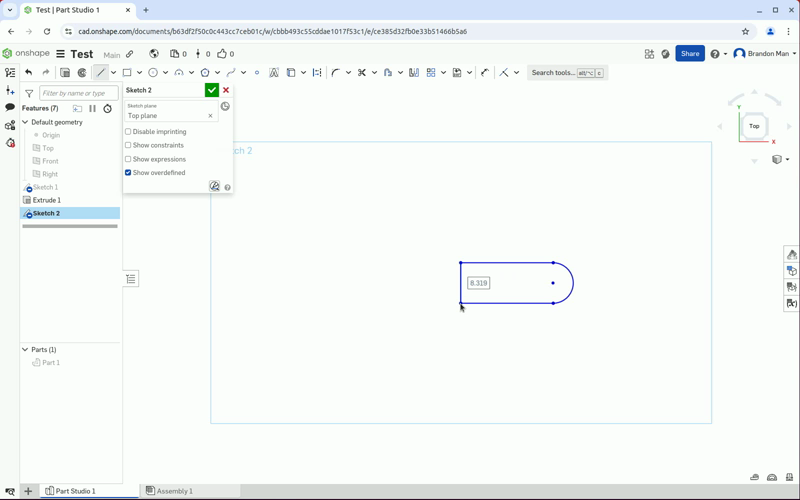
key(l)
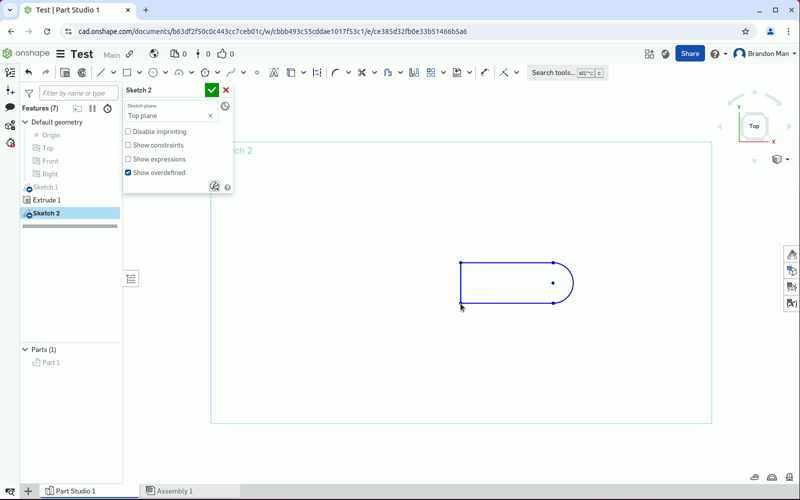
key_down(shift)
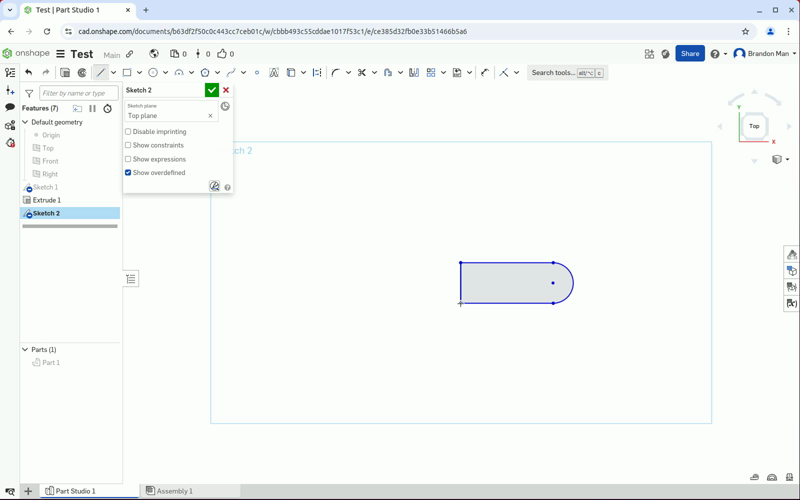
mouse_move(538, 289)
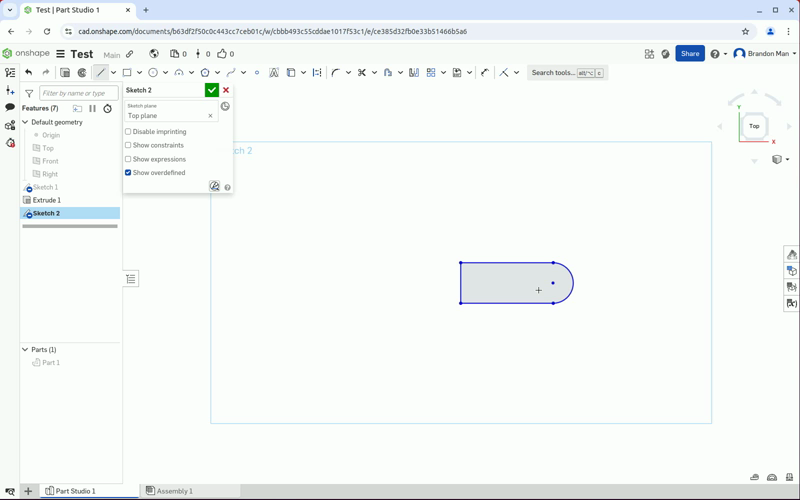
click(538, 289)
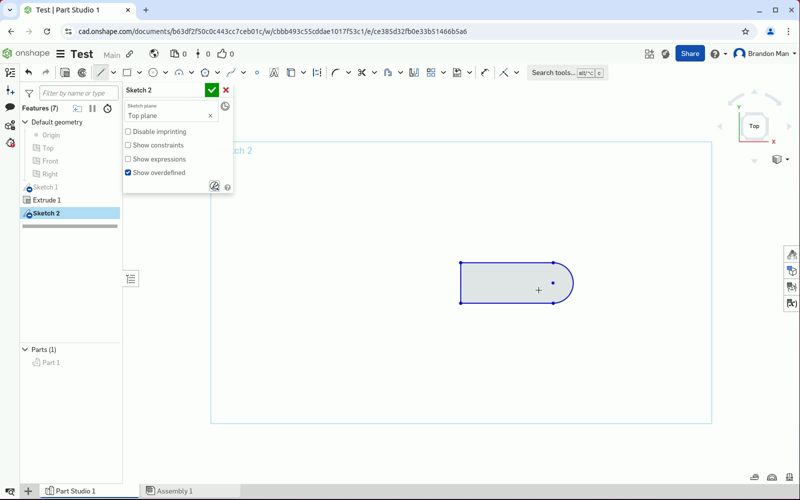
key_up(shift)
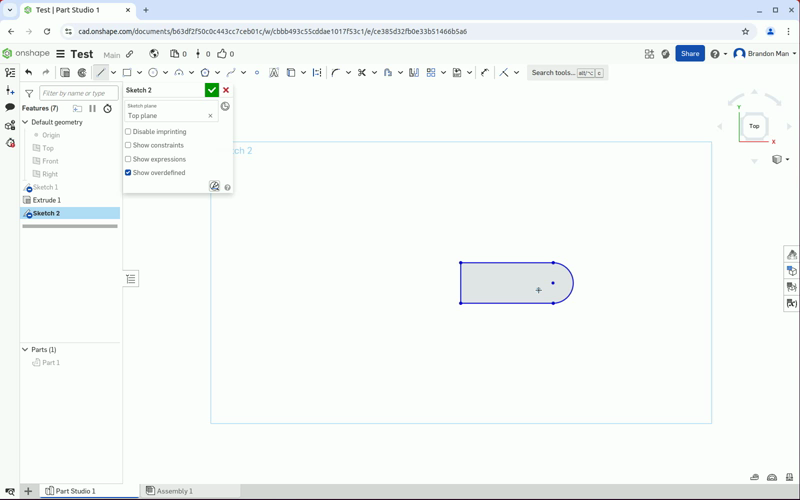
key_down(shift)
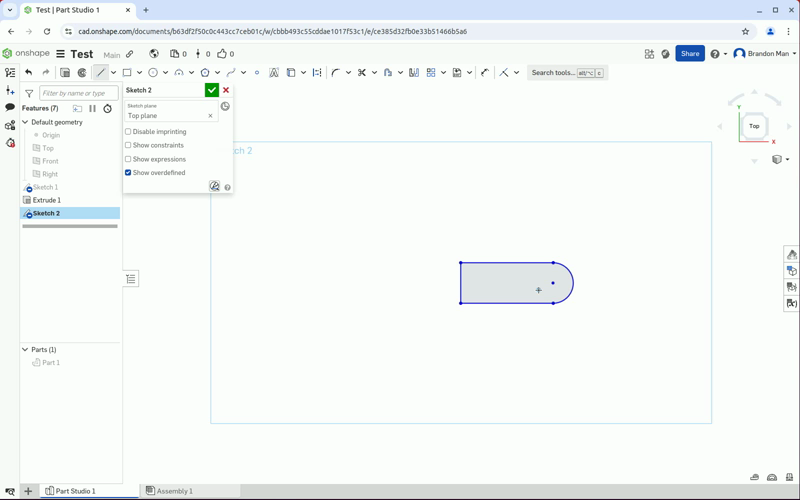
mouse_move(568, 289)
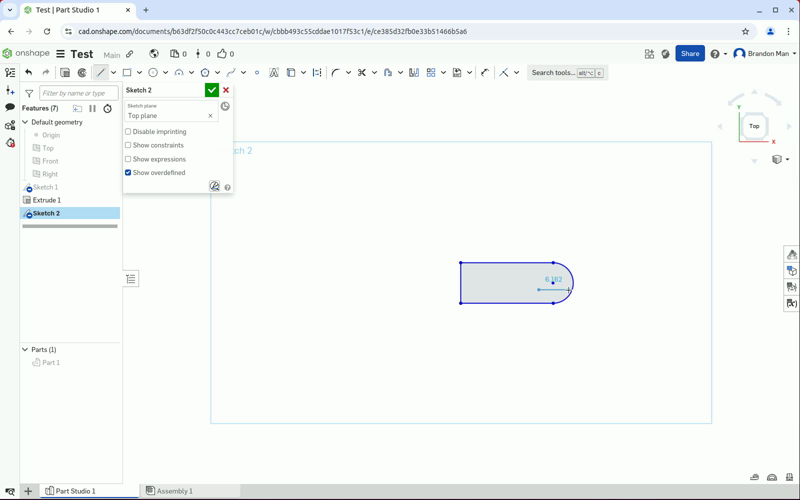
mouse_move(552, 289)
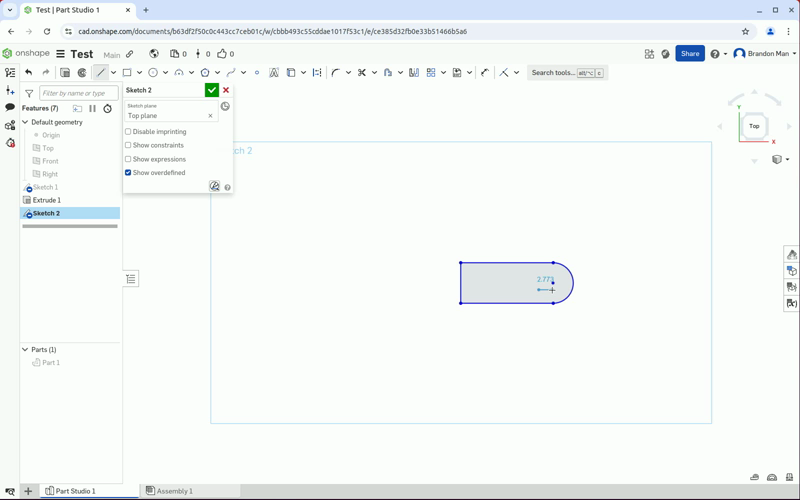
click(552, 289)
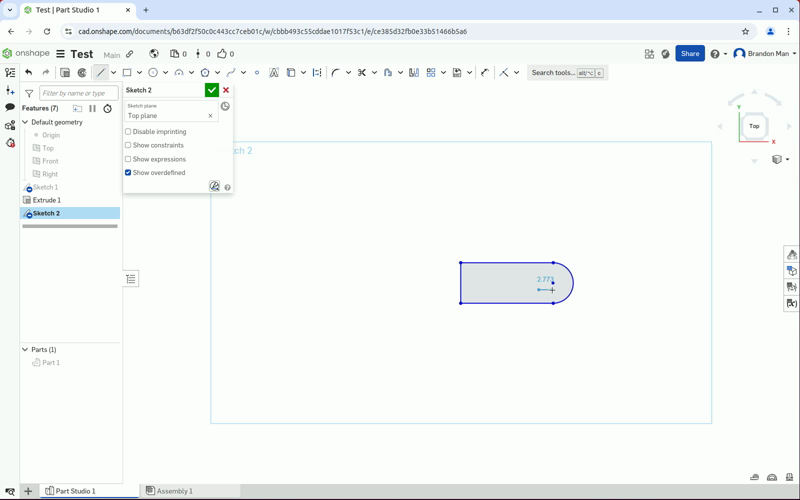
key_up(shift)
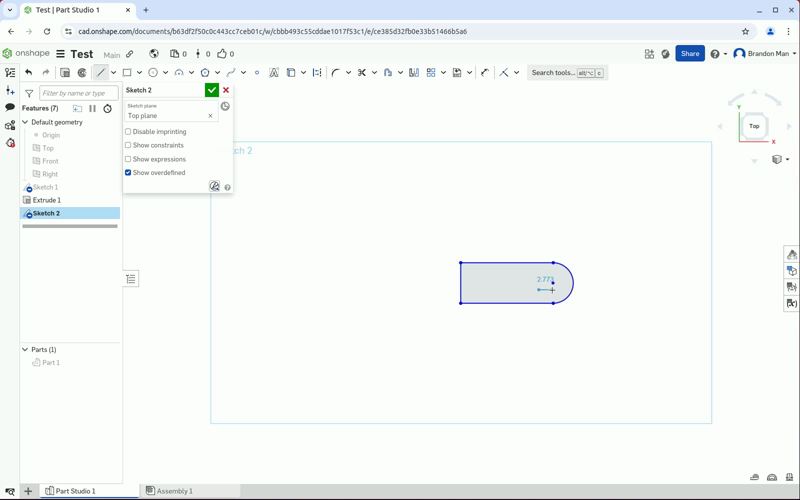
key(esc)
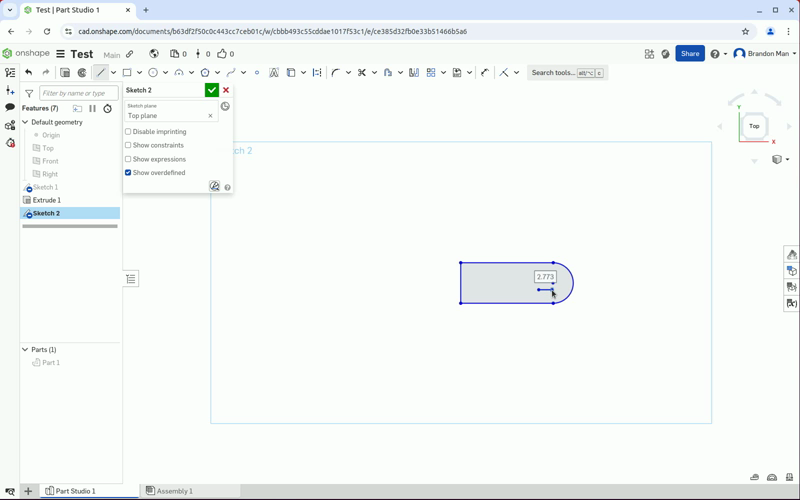
key(a)
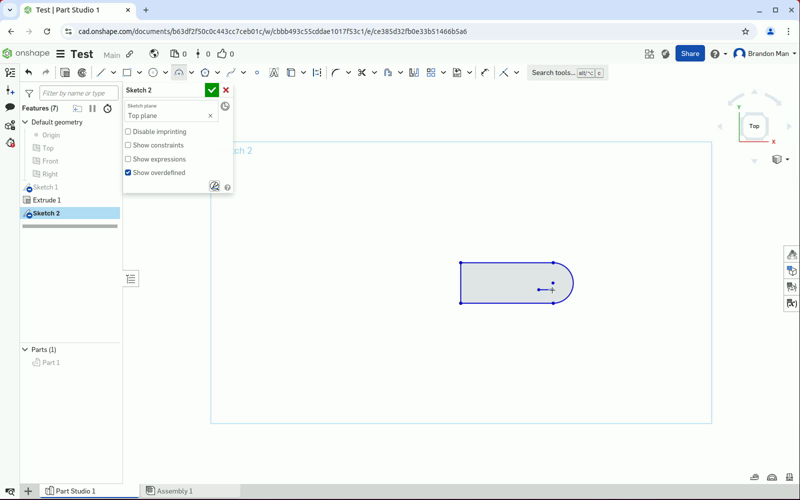
mouse_move(552, 289)
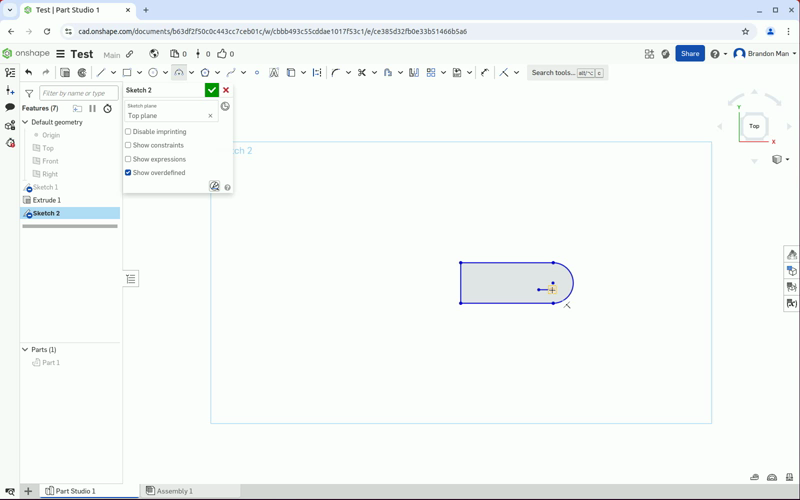
click(552, 289)
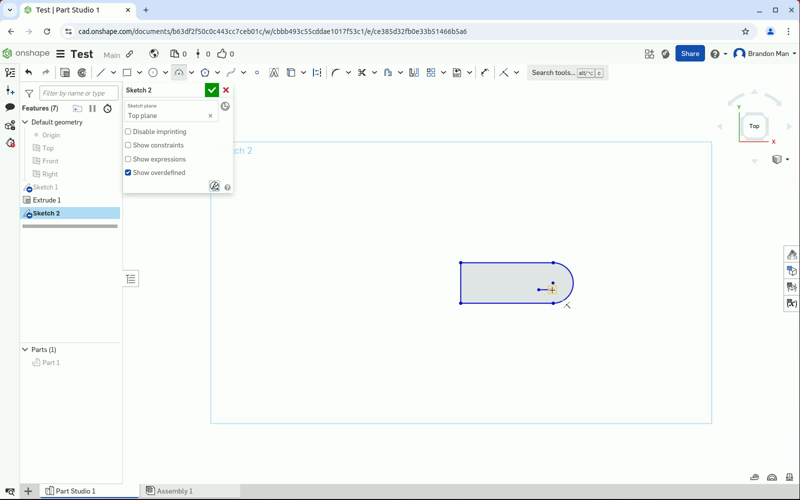
key_down(shift)
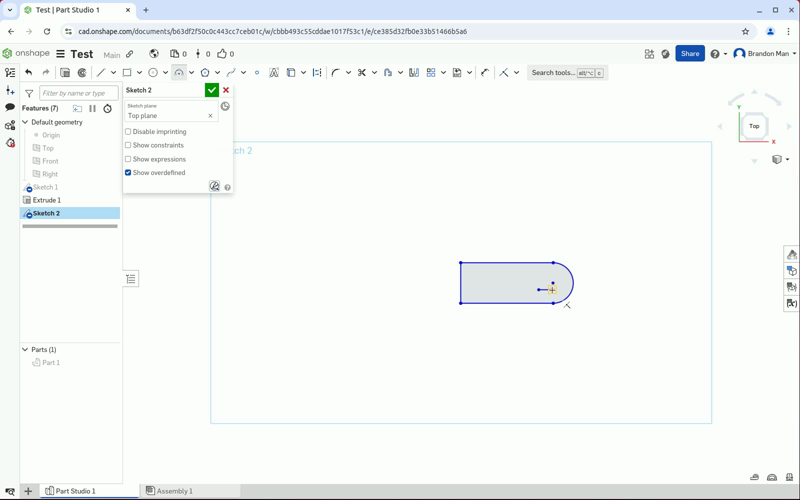
mouse_move(552, 275)
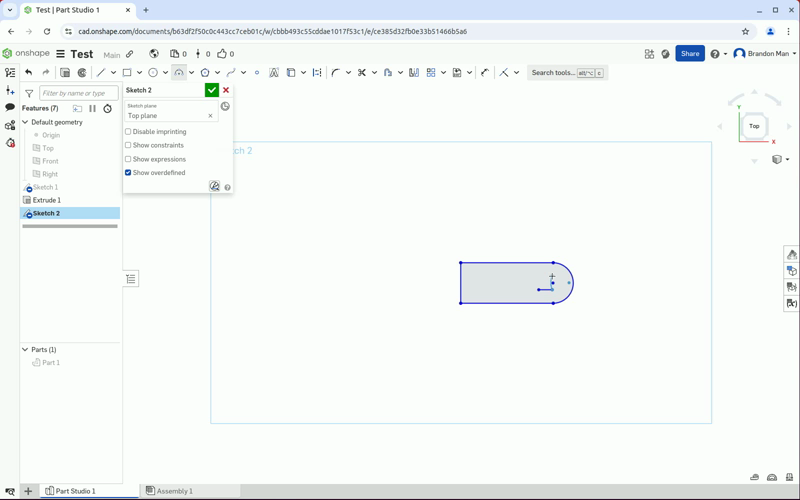
click(552, 275)
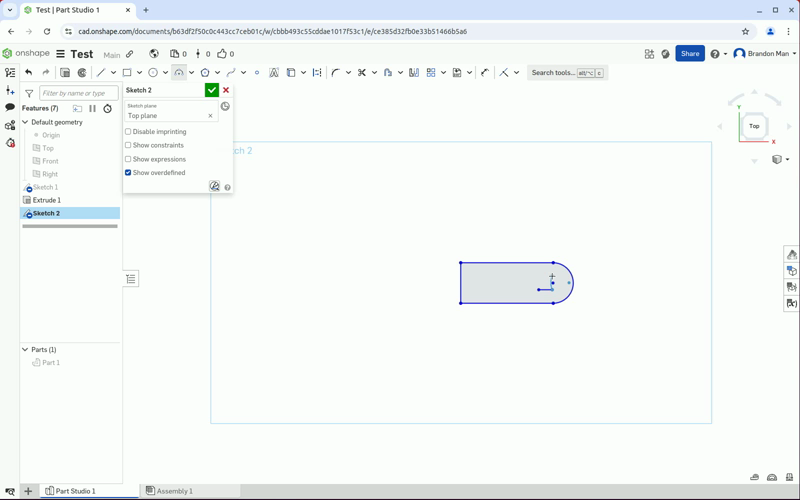
mouse_move(559, 282)
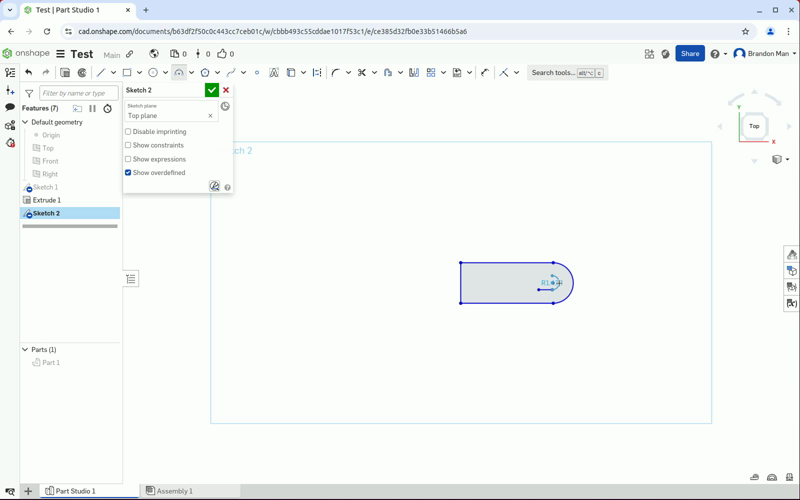
click(559, 282)
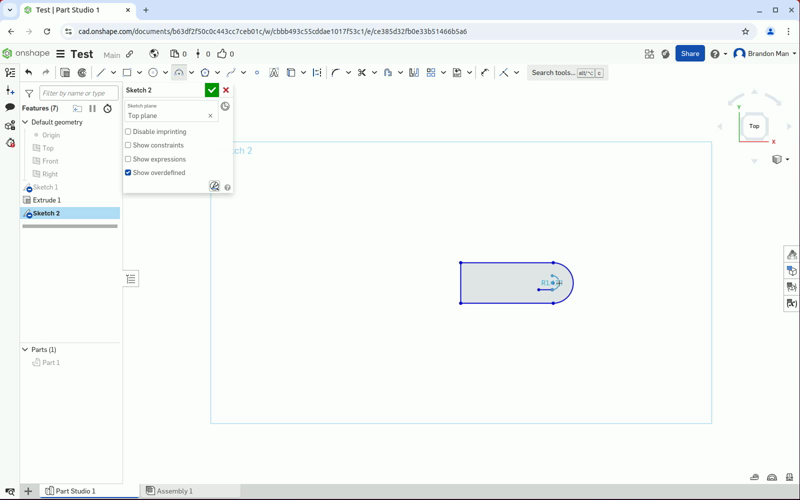
key_up(shift)
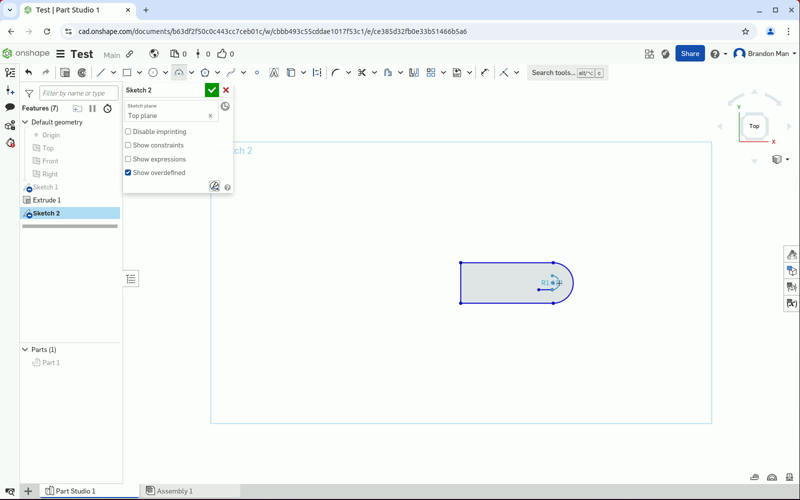
key(esc)
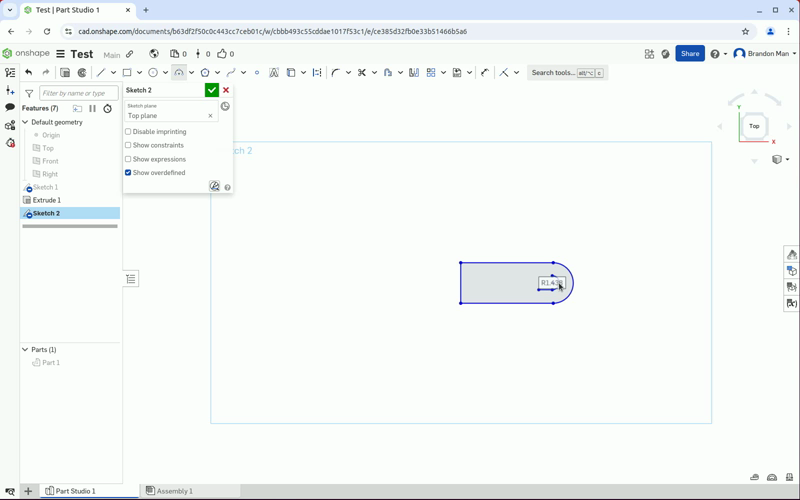
key(l)
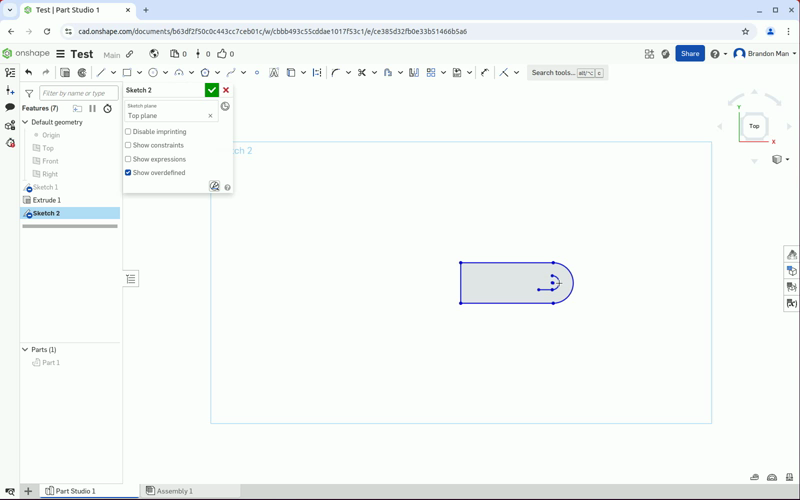
mouse_move(552, 275)
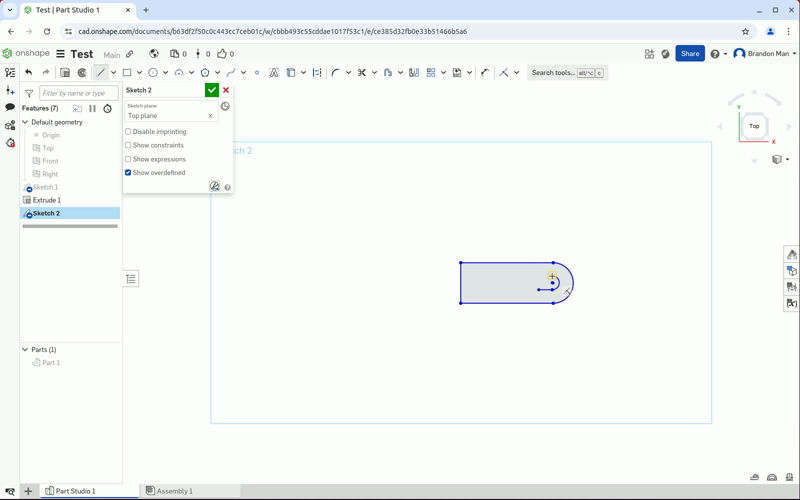
click(552, 275)
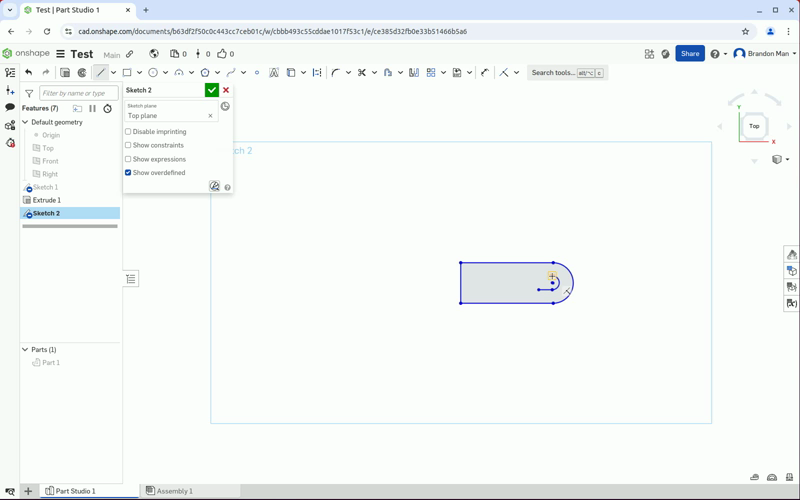
key_down(shift)
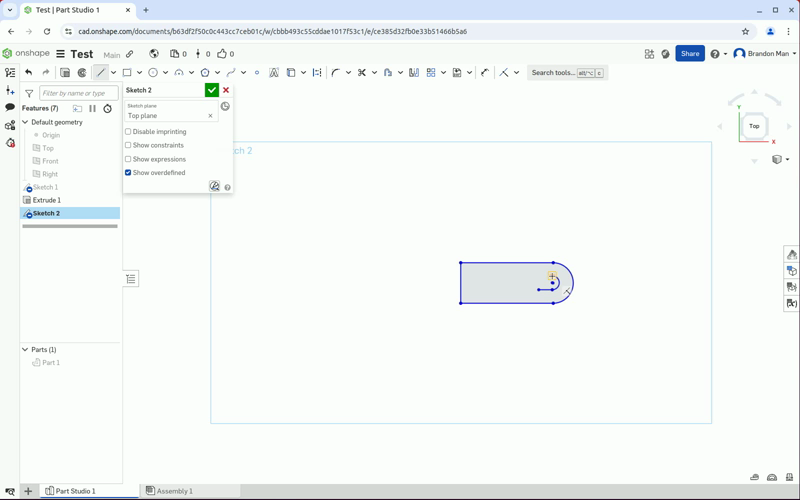
mouse_move(582, 275)
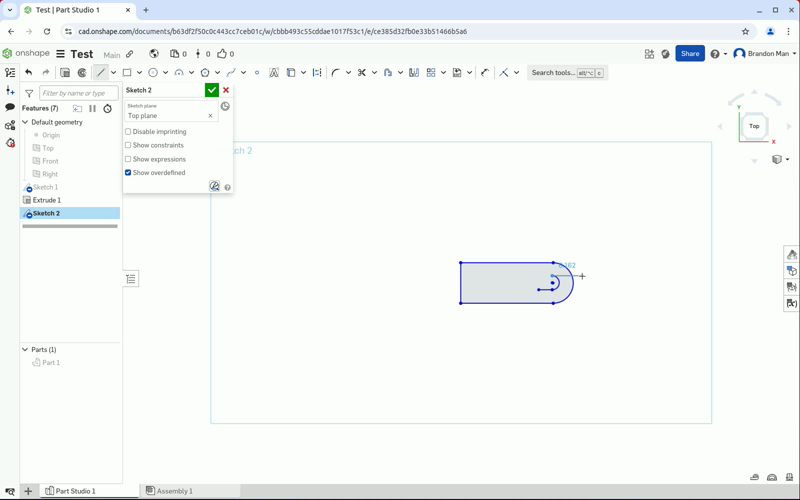
mouse_move(538, 275)
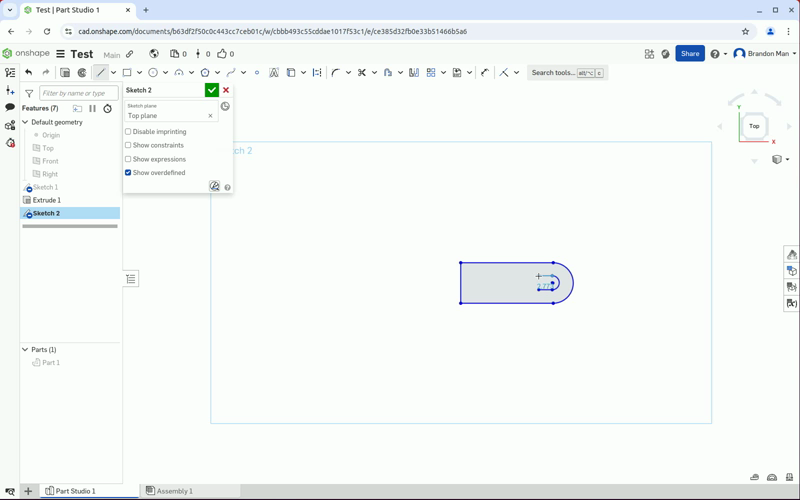
click(538, 275)
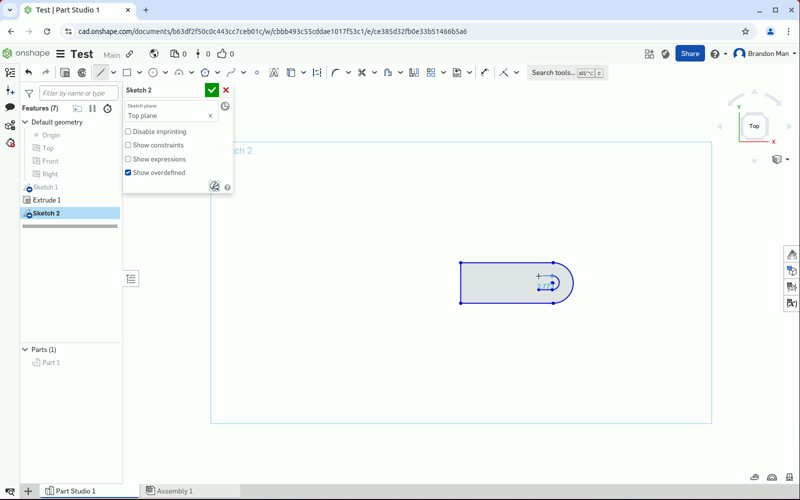
key_up(shift)
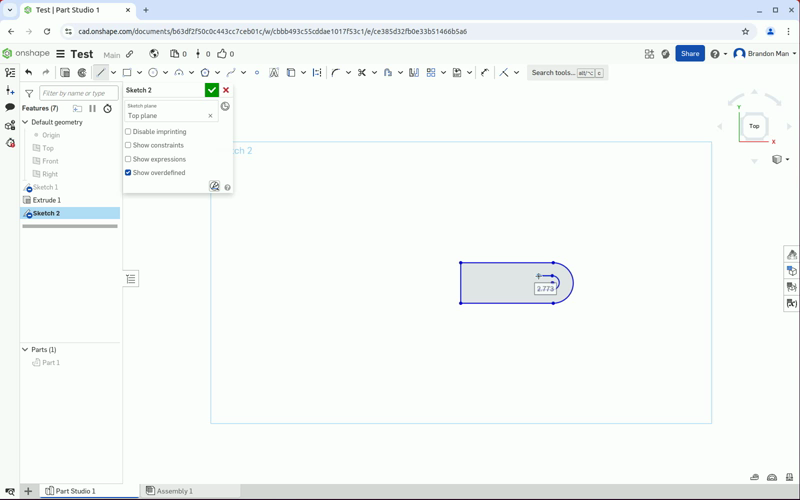
key(esc)
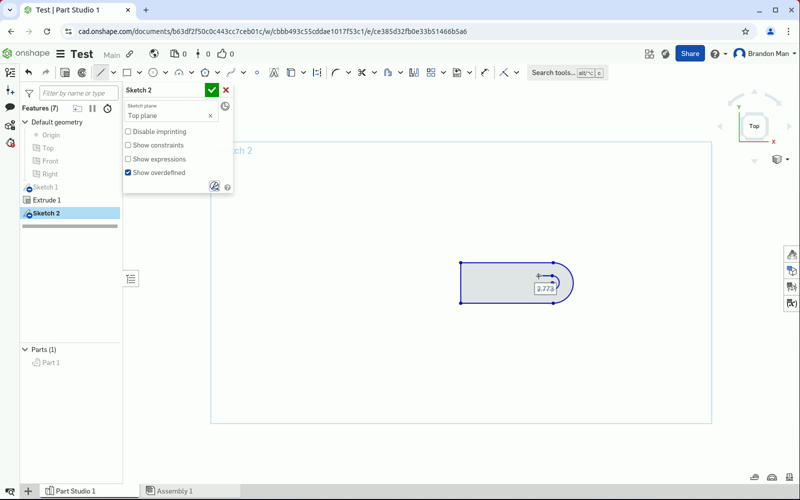
key(a)
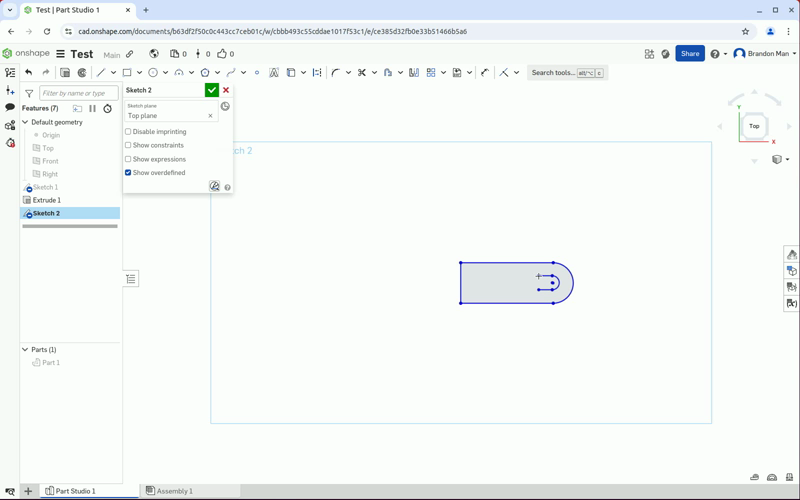
mouse_move(538, 275)
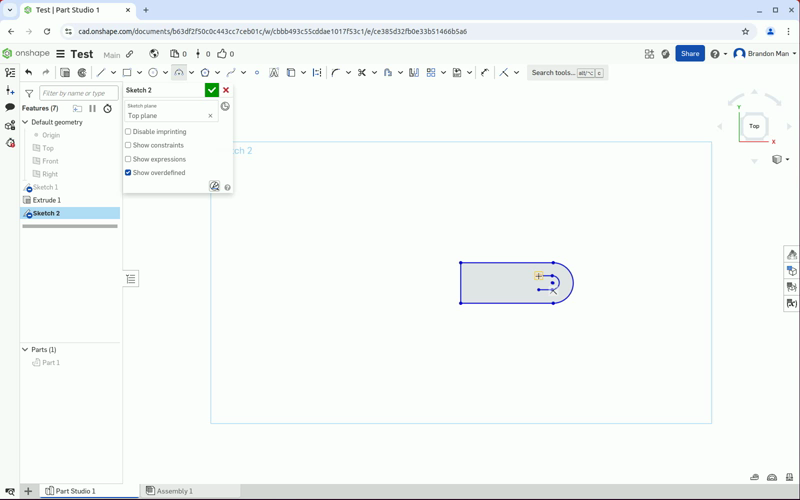
click(538, 275)
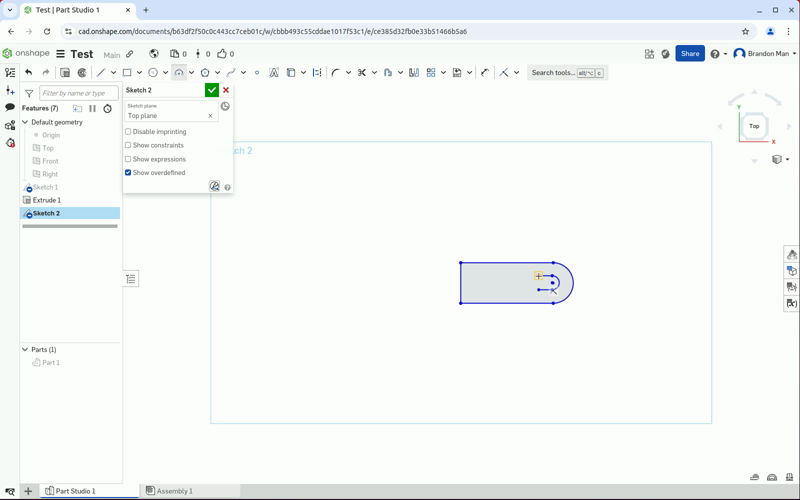
mouse_move(538, 289)
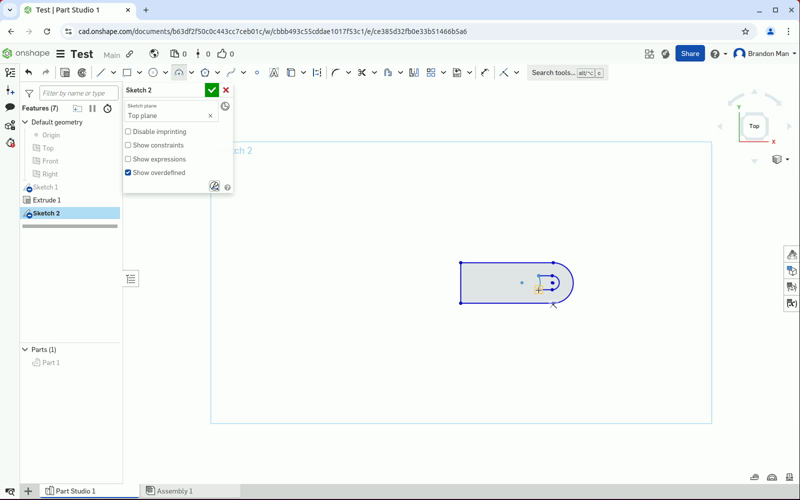
click(538, 289)
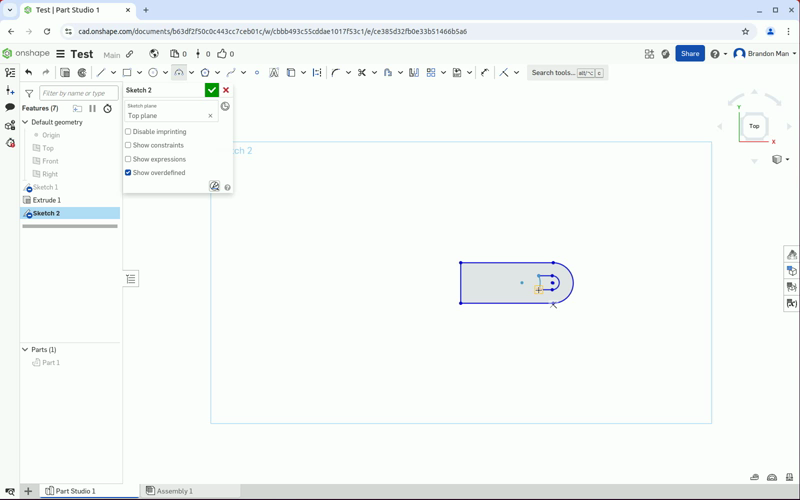
key_down(shift)
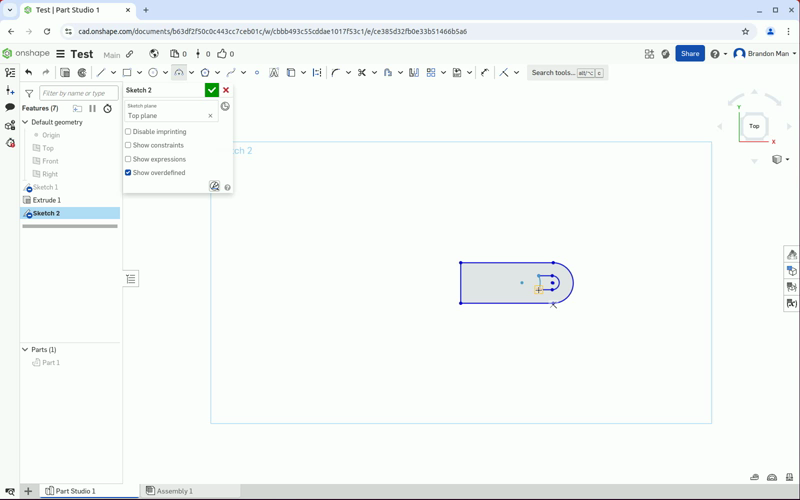
mouse_move(531, 282)
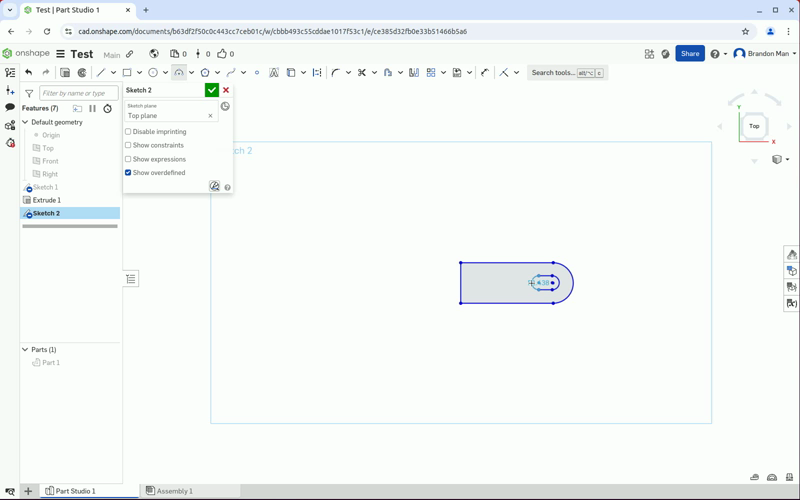
click(531, 282)
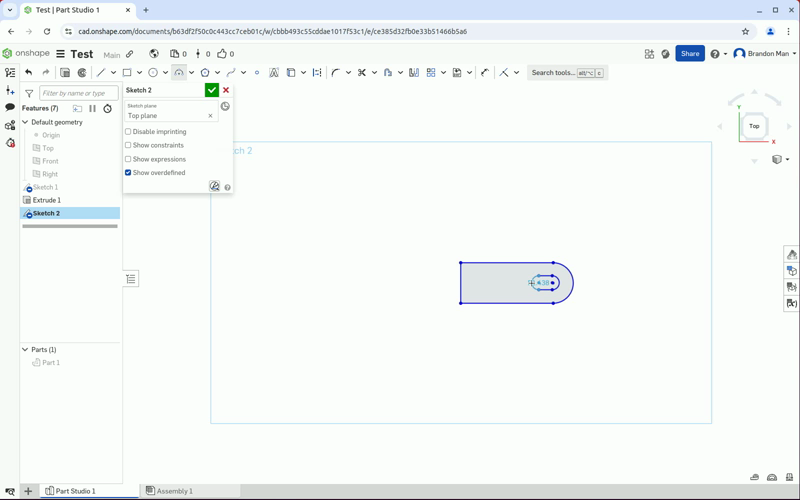
key_up(shift)
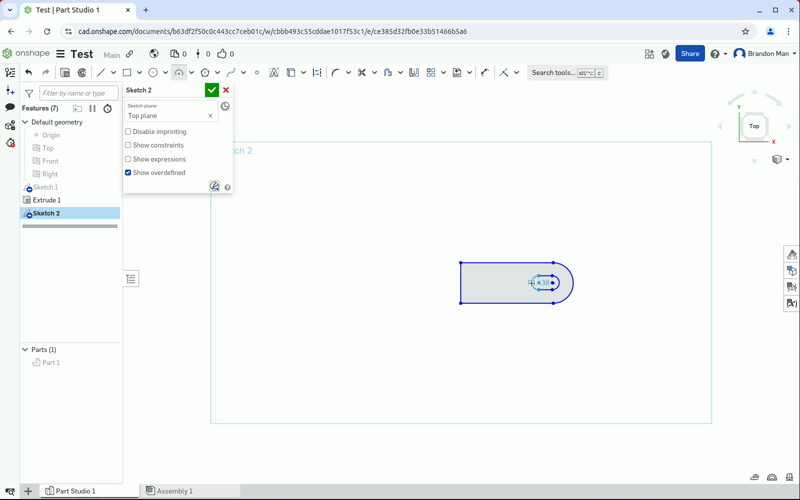
key(esc)
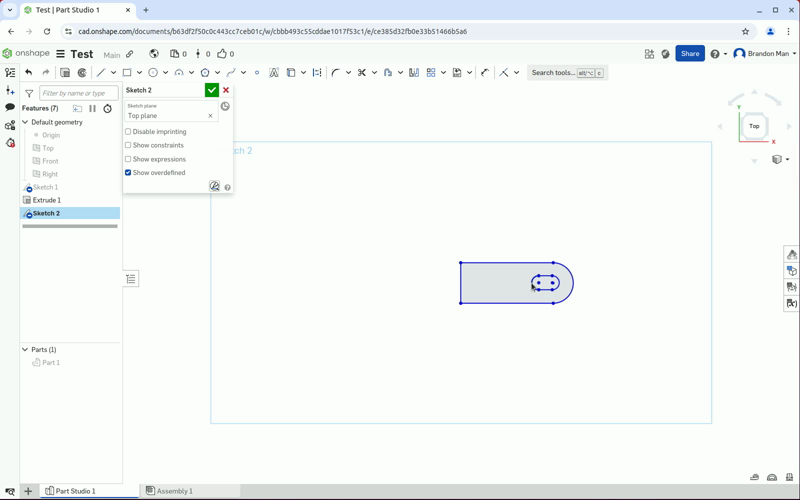
mouse_move(467, 300)
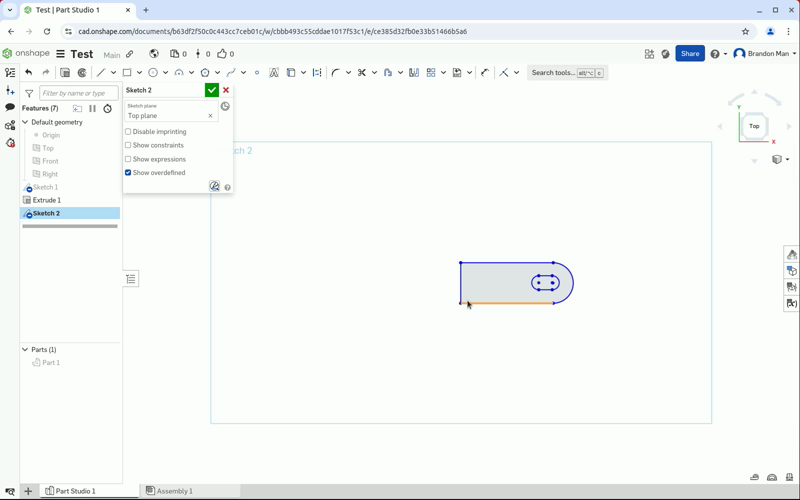
click(467, 300)
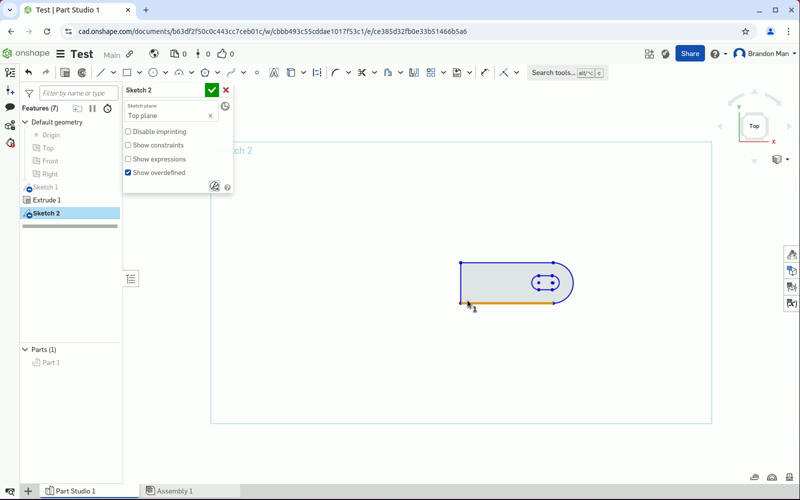
mouse_move(73, 352)
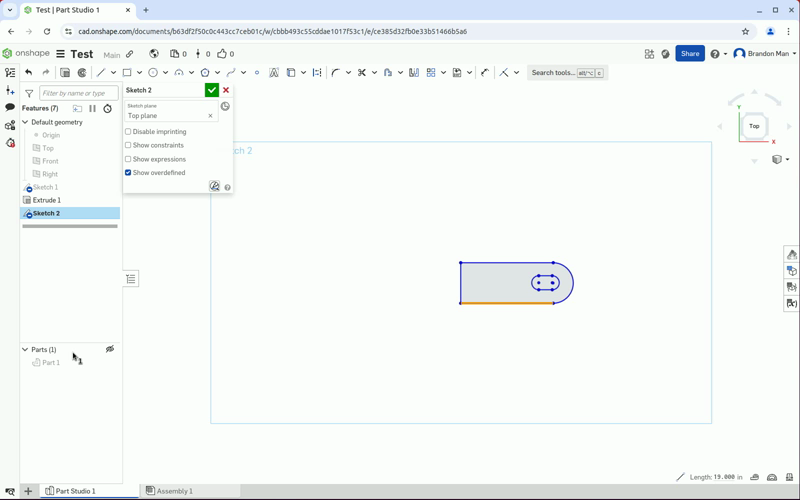
key(shift+y)
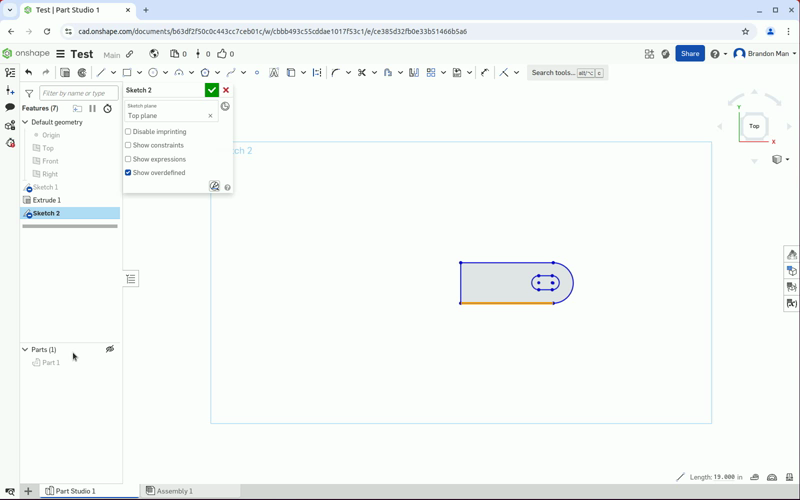
key(shift+e)
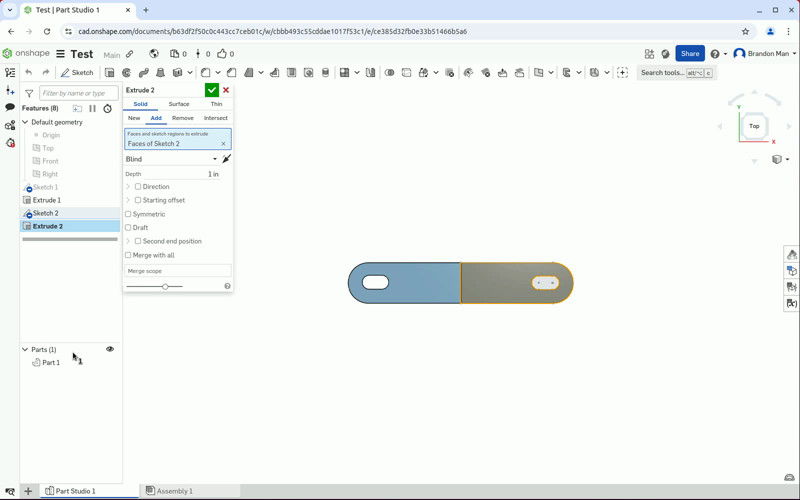
mouse_move(143, 106)
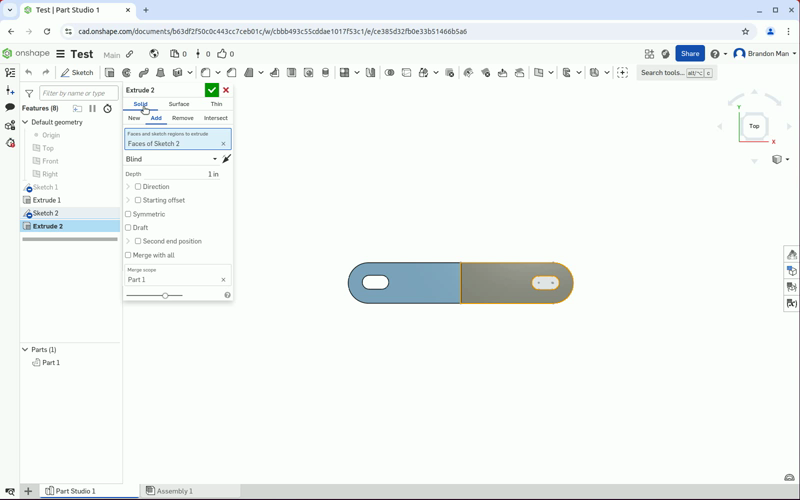
click(143, 106)
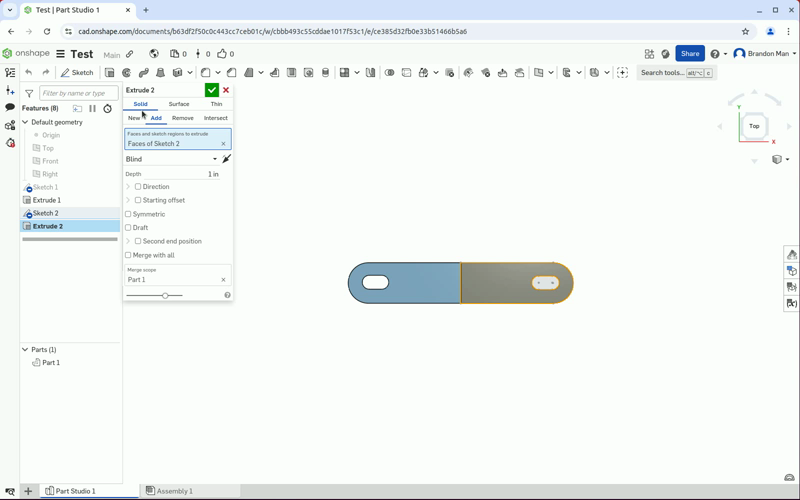
mouse_move(137, 120)
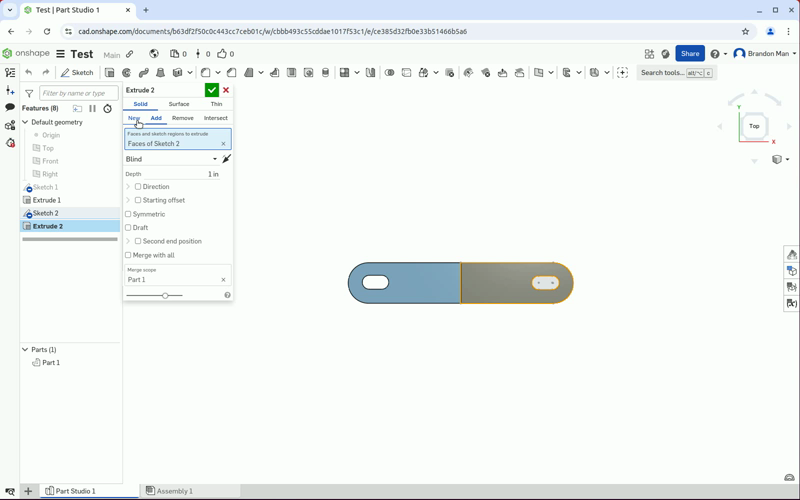
click(137, 120)
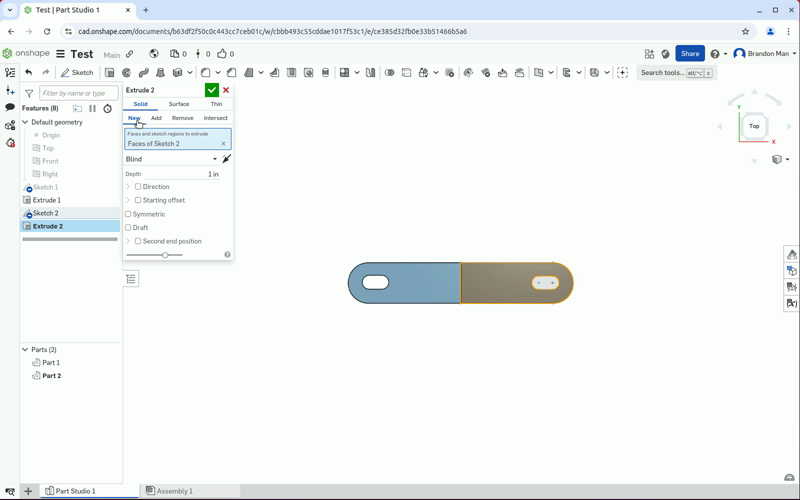
key(tab, 4)
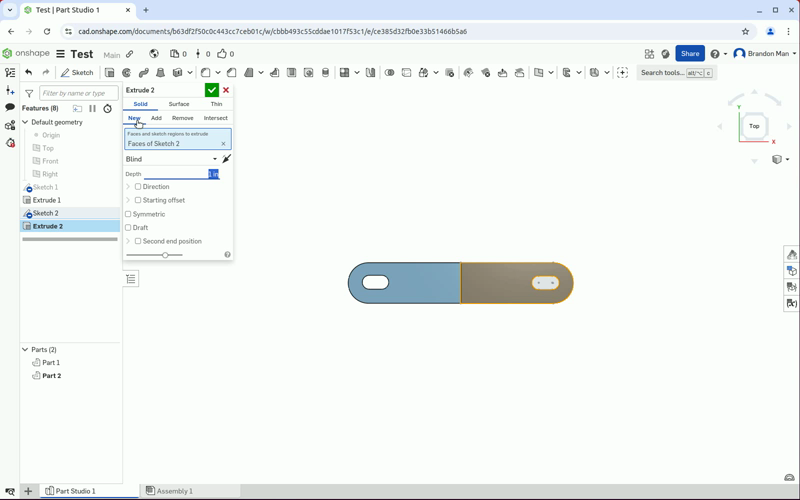
text(1.685)
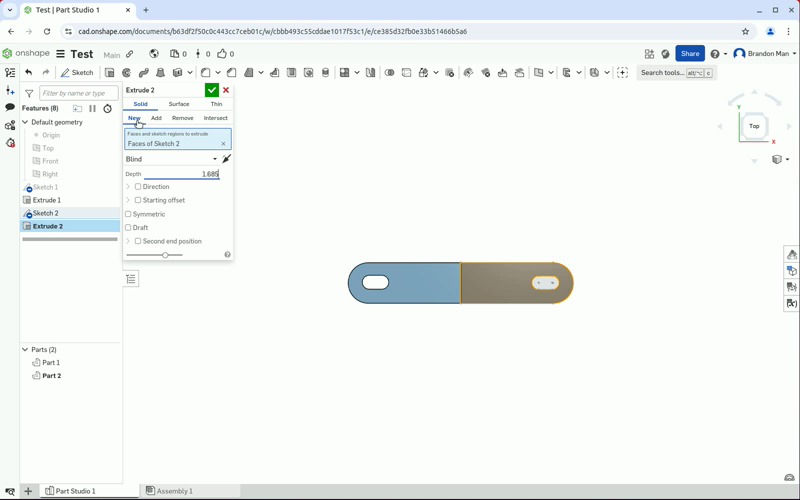
key(enter)
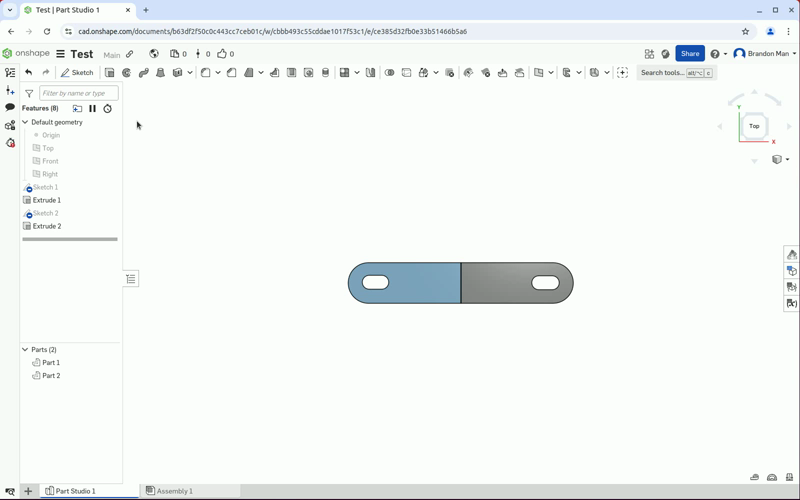
key(shift+h)
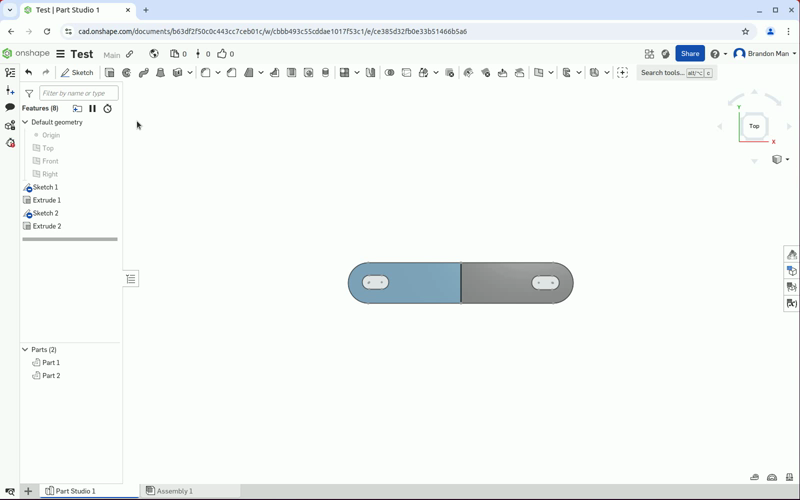
key(shift+h)
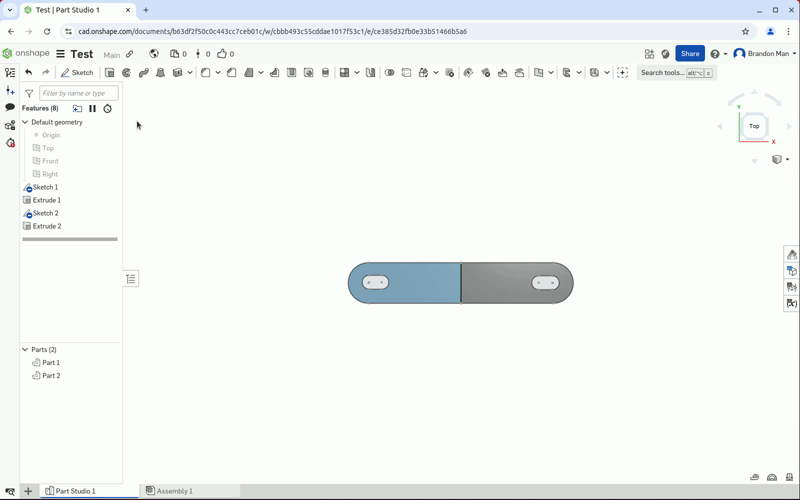
key(shift+7)
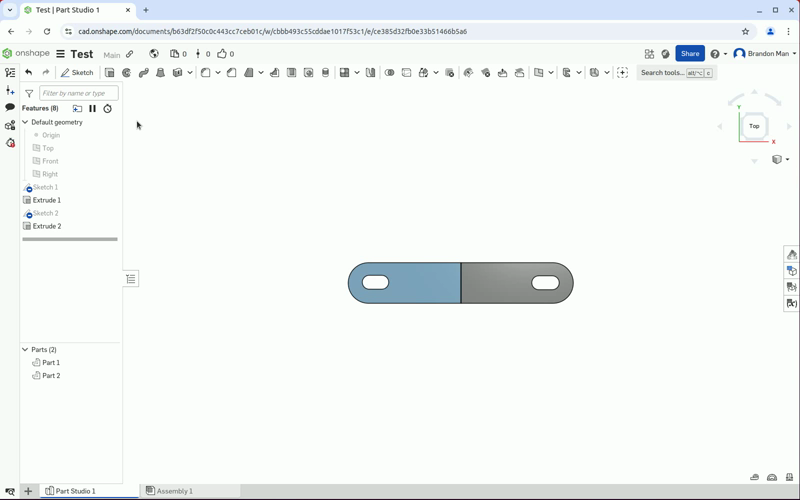
key(up, 3)
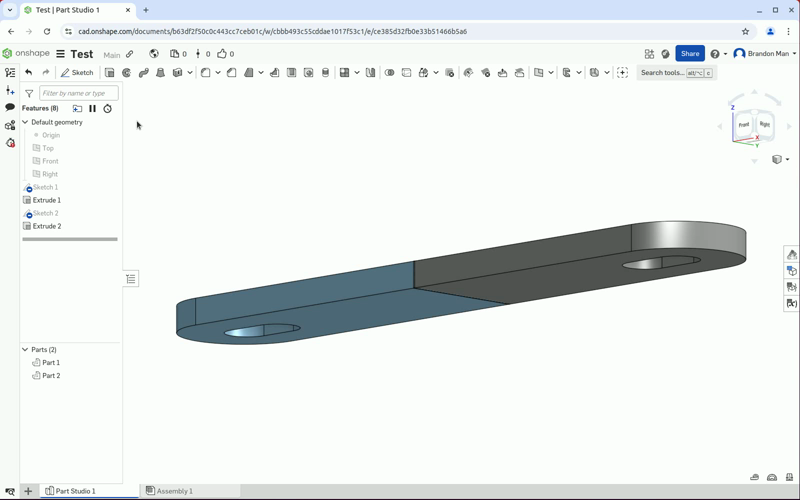
key(left, 3)
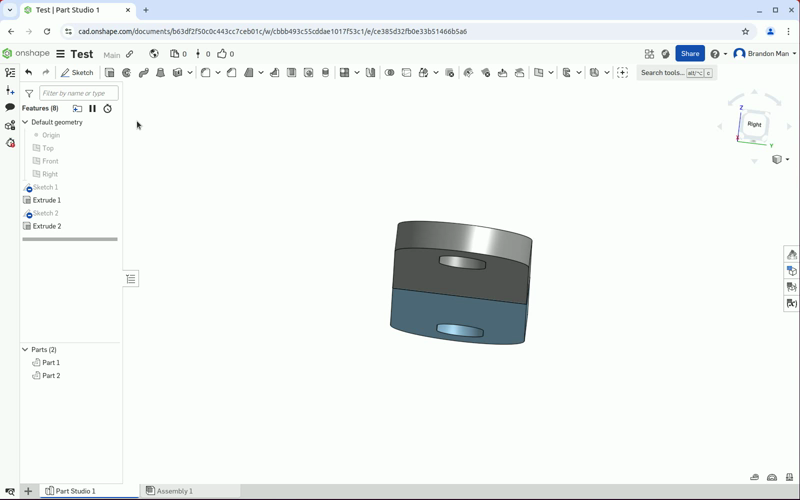
key(right, 3)
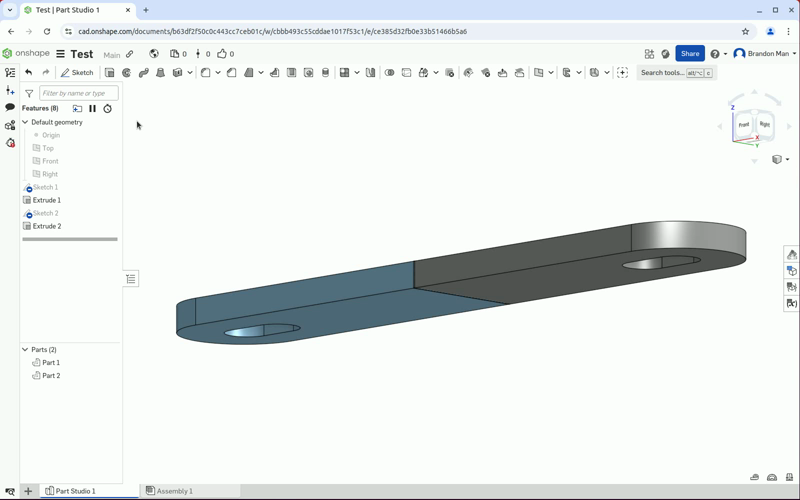
key(down, 3)
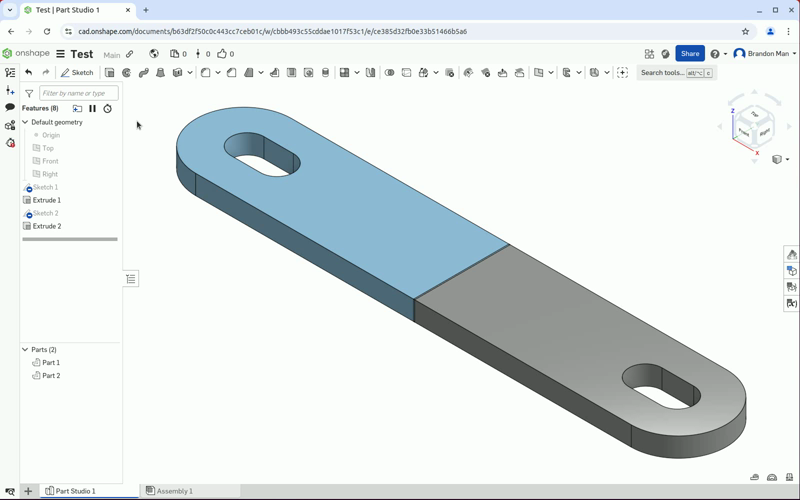
mouse_move(73, 189)
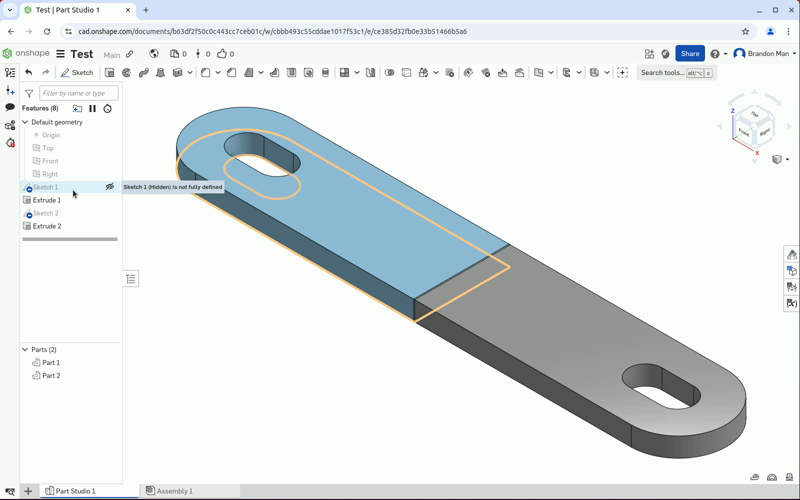
click(73, 189)